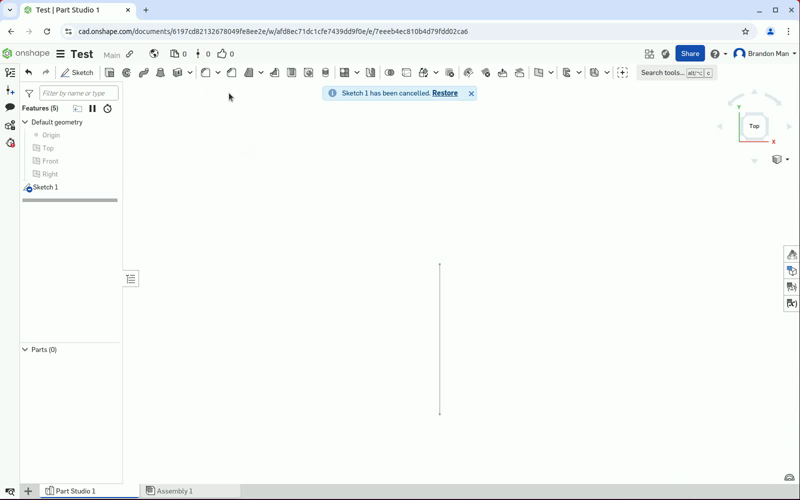
key(shift+h)
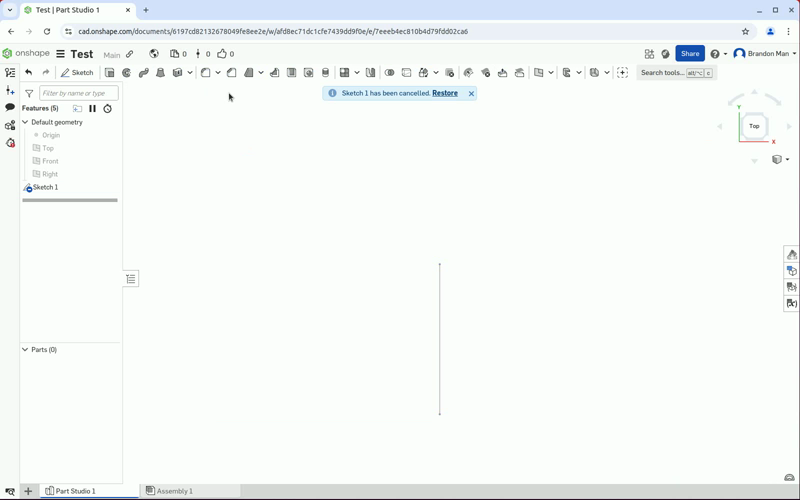
key(shift+s)
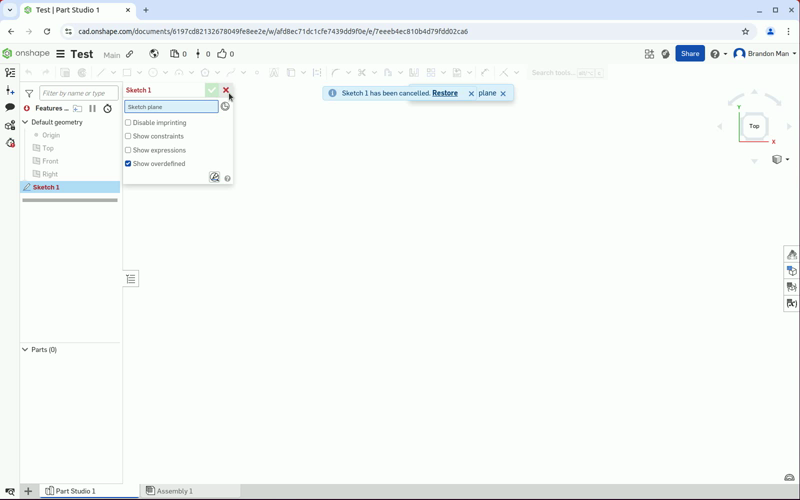
mouse_move(73, 150)
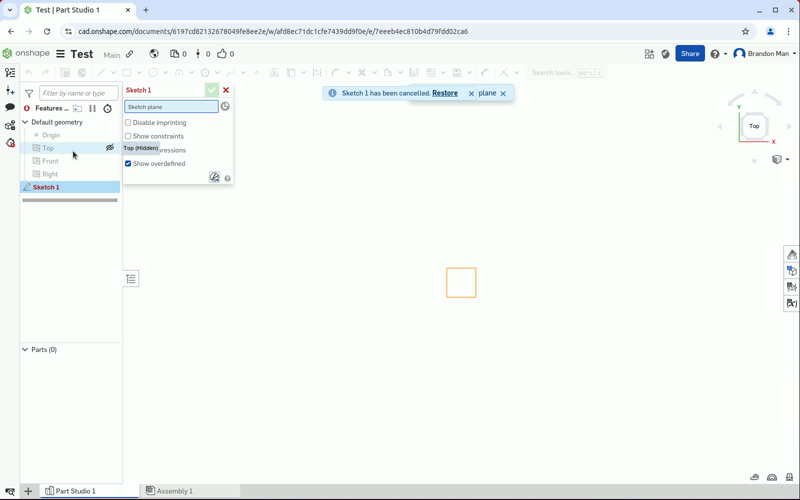
click(73, 150)
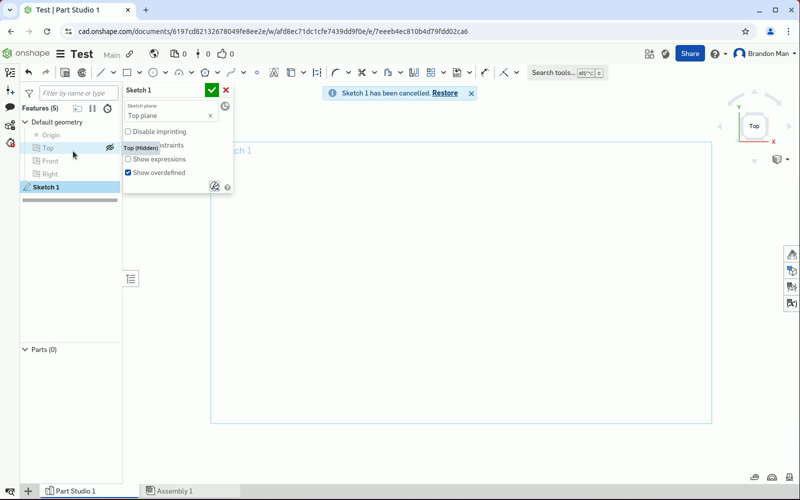
mouse_move(73, 352)
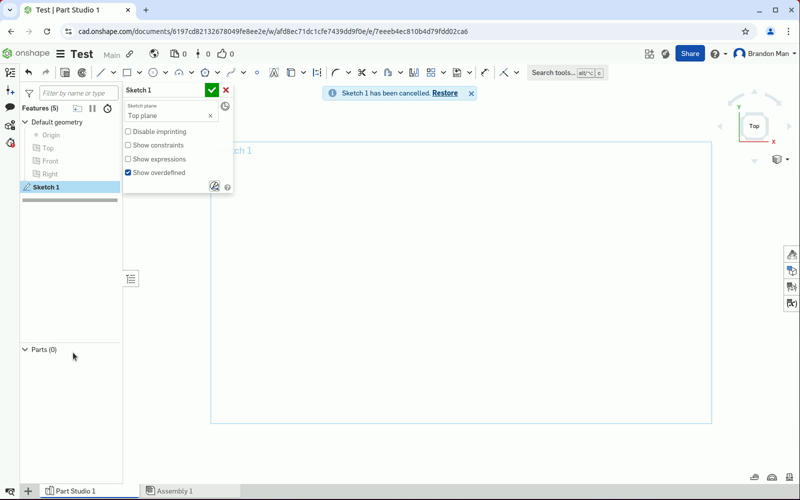
key(y)
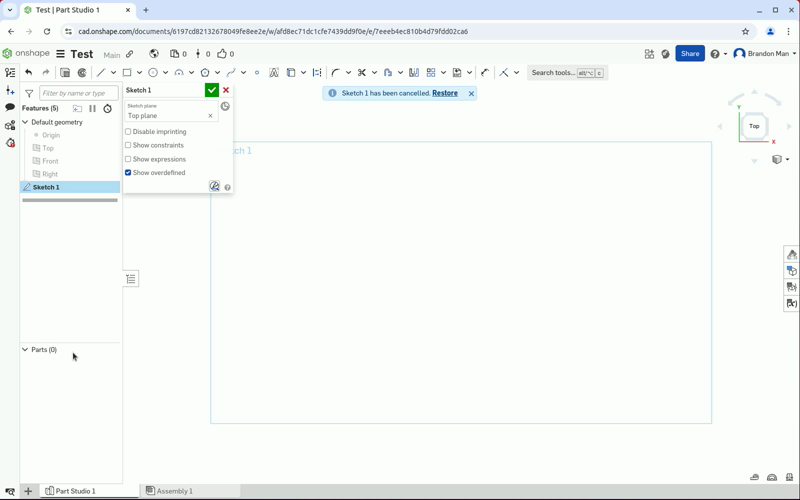
key(l)
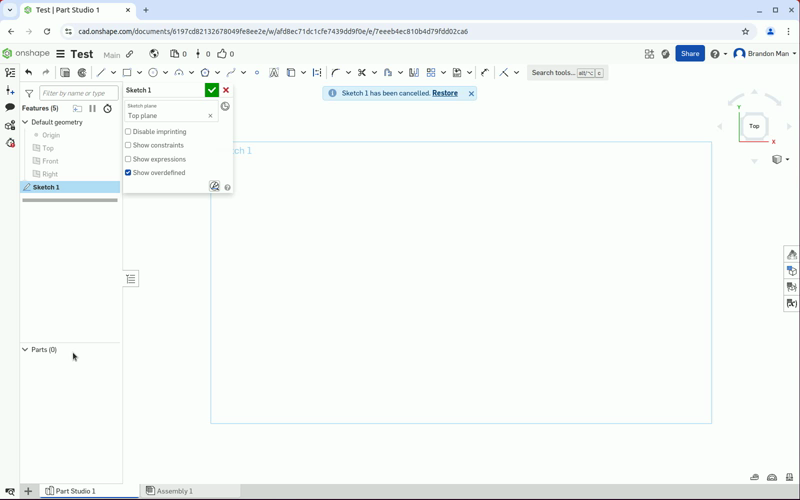
key_down(shift)
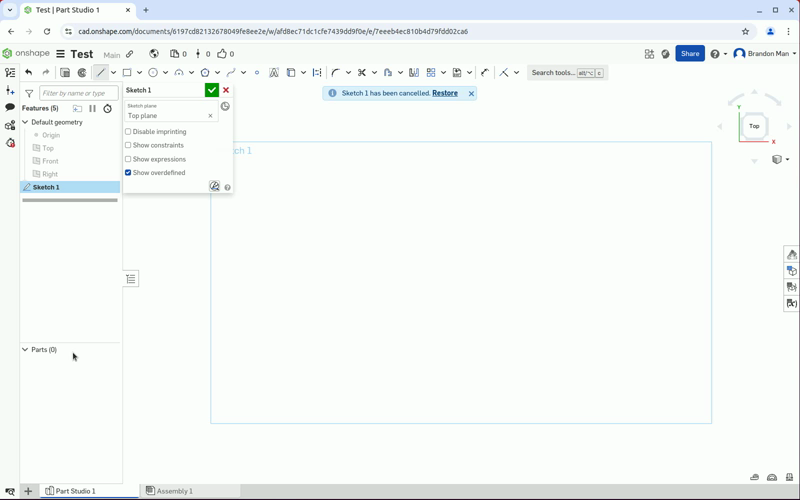
mouse_move(404, 339)
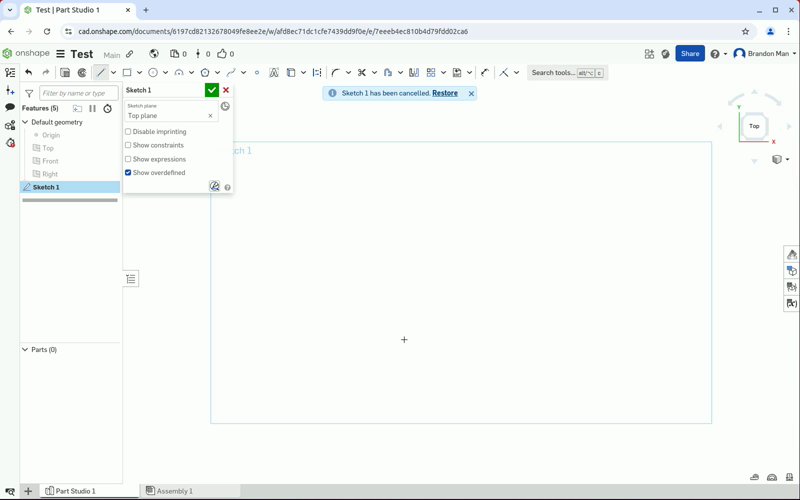
click(404, 339)
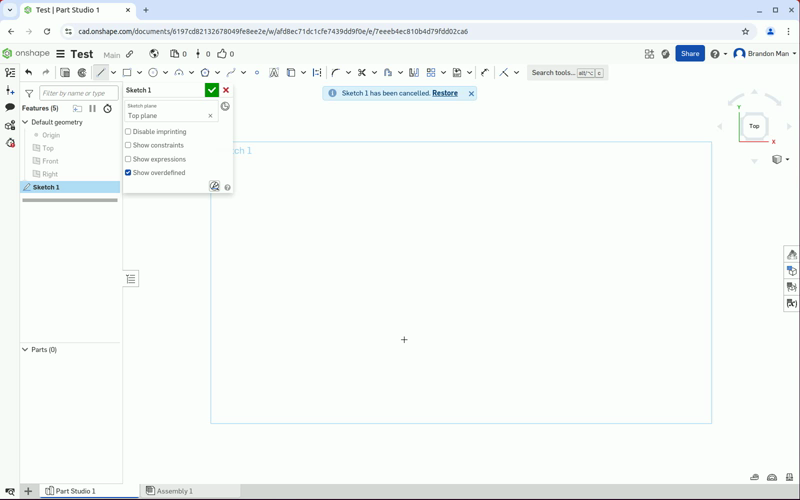
key_up(shift)
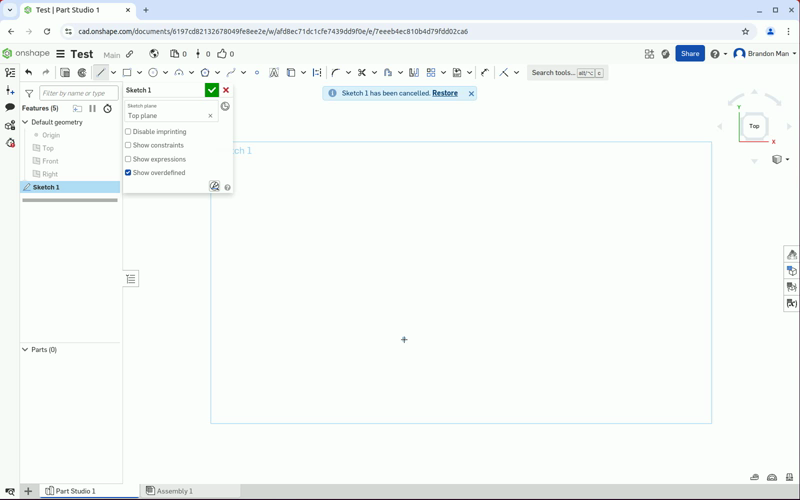
key_down(shift)
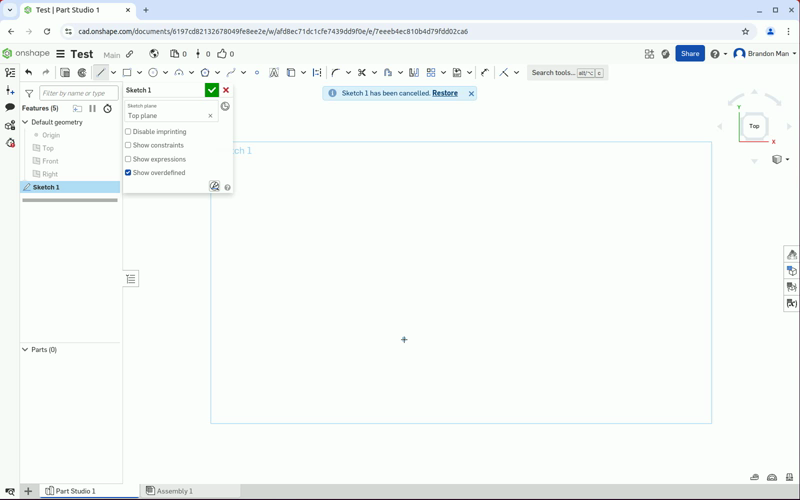
mouse_move(516, 339)
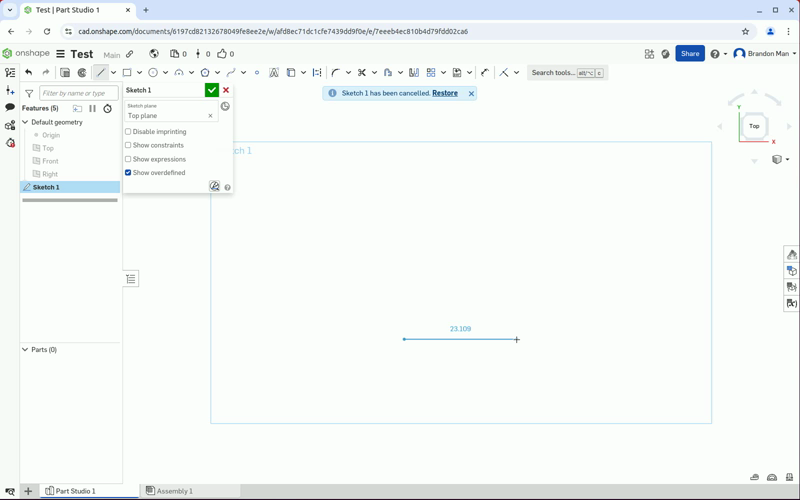
click(516, 339)
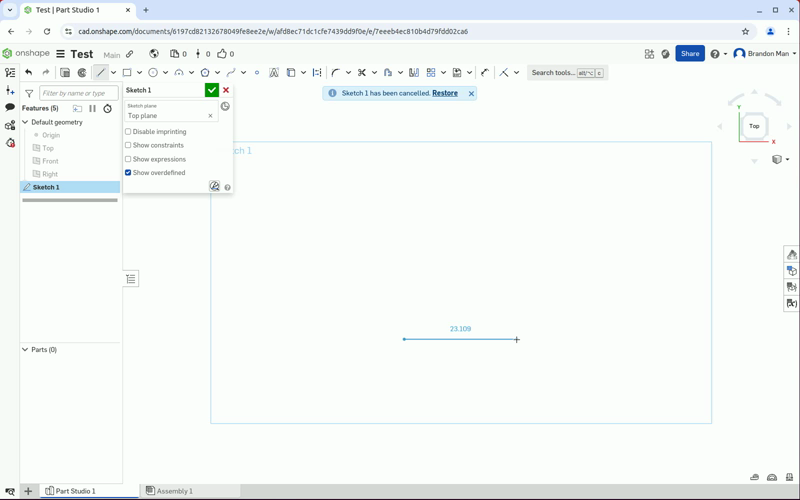
key_up(shift)
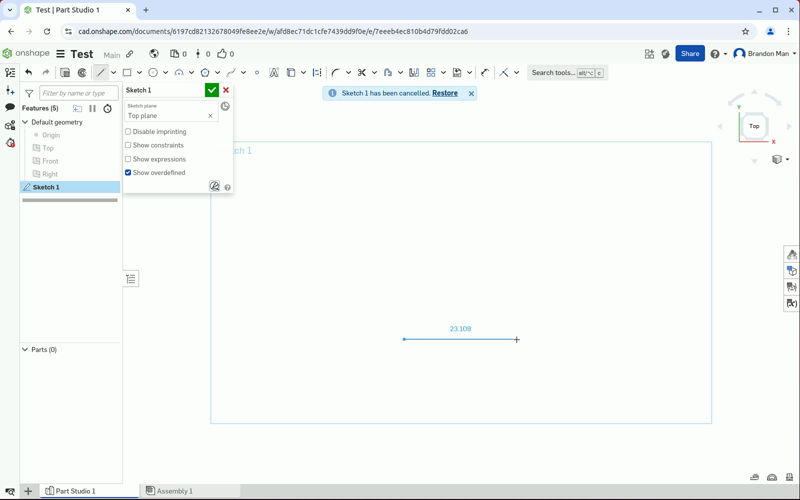
key_down(shift)
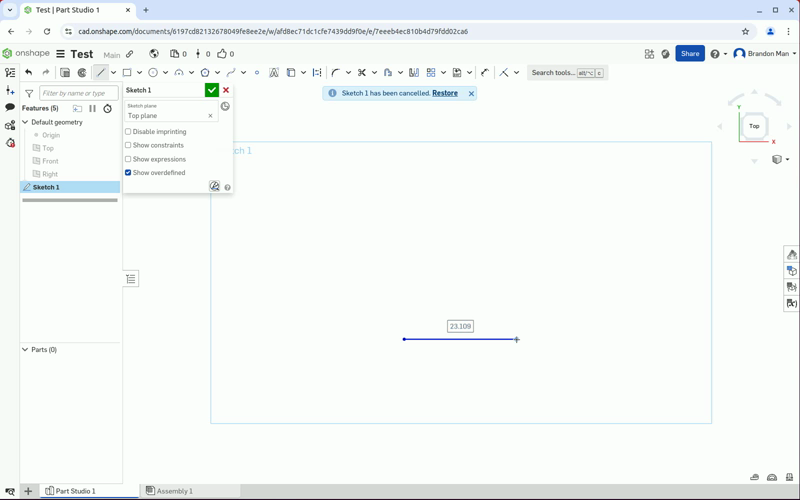
mouse_move(516, 226)
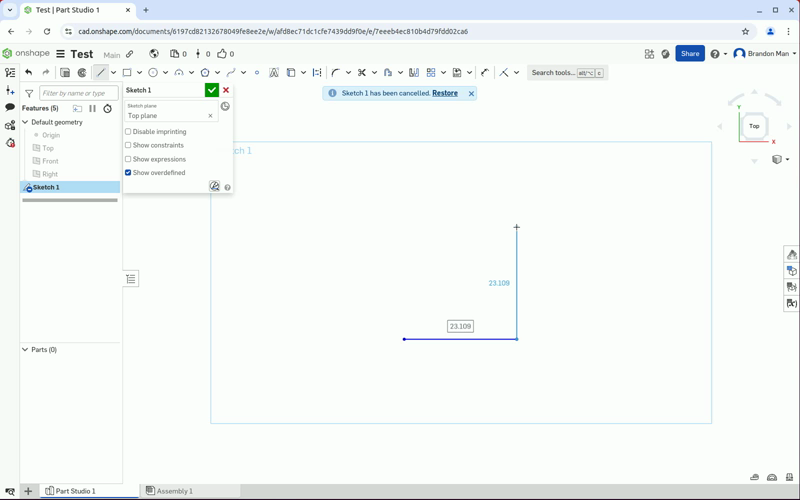
click(516, 226)
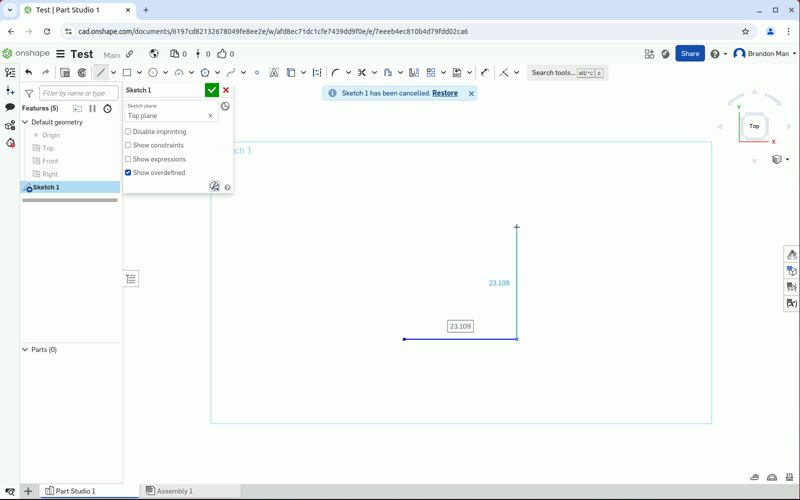
key_up(shift)
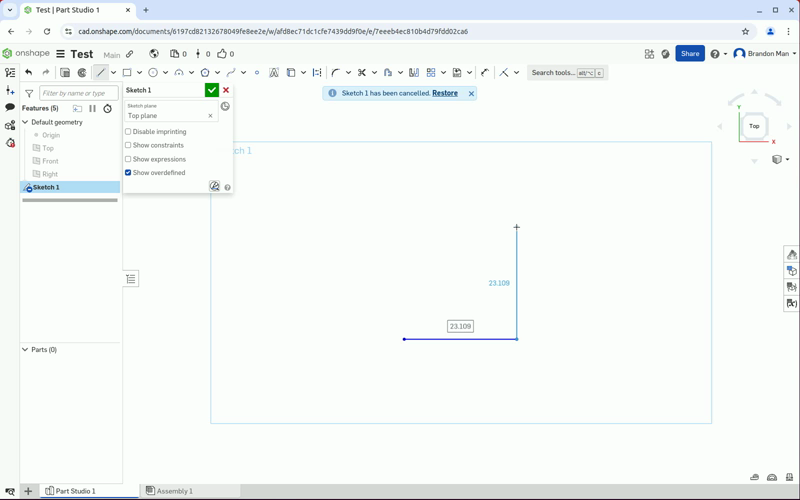
key_down(shift)
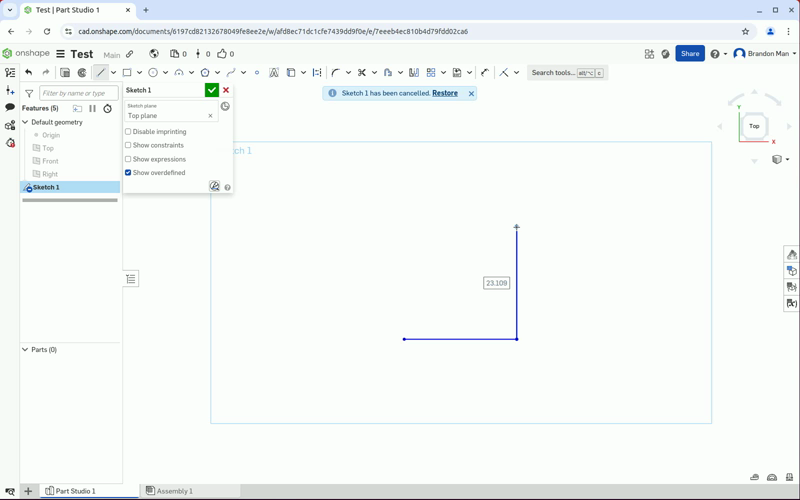
mouse_move(404, 226)
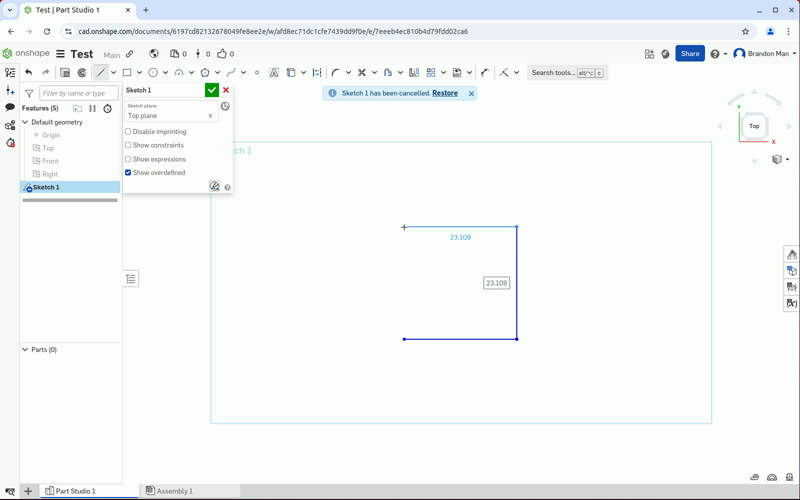
click(404, 226)
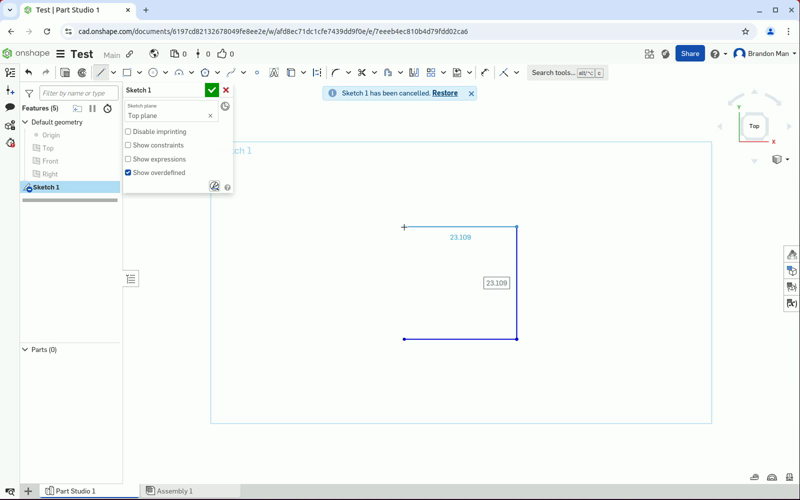
key_up(shift)
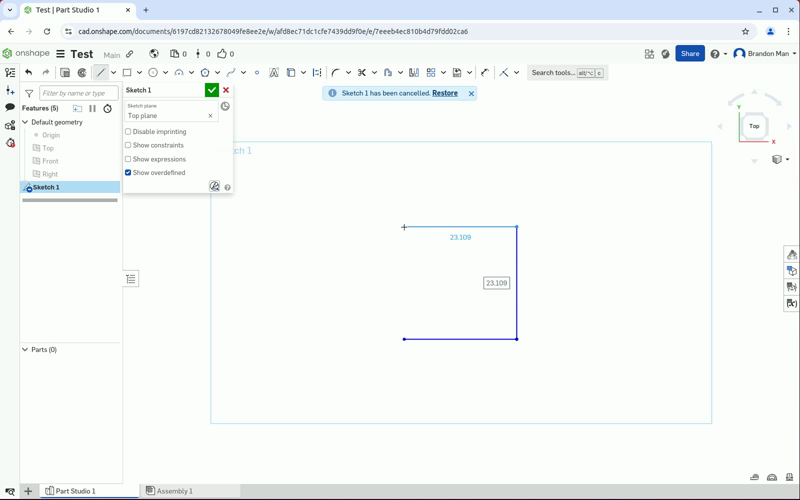
key_down(shift)
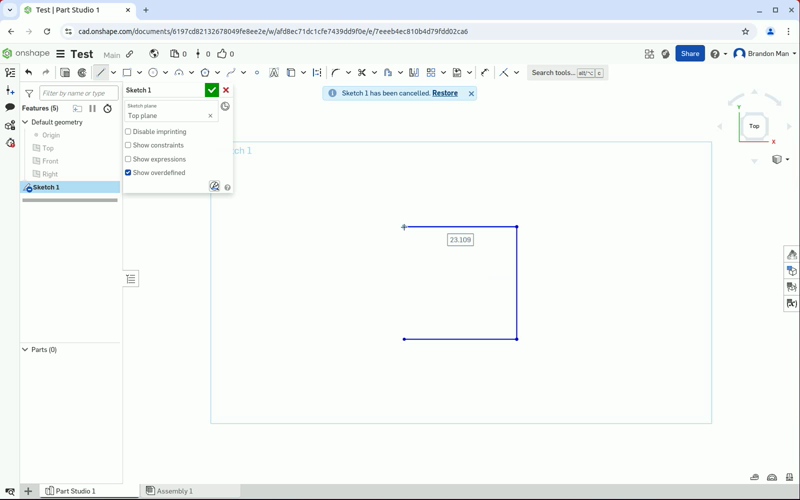
mouse_move(404, 339)
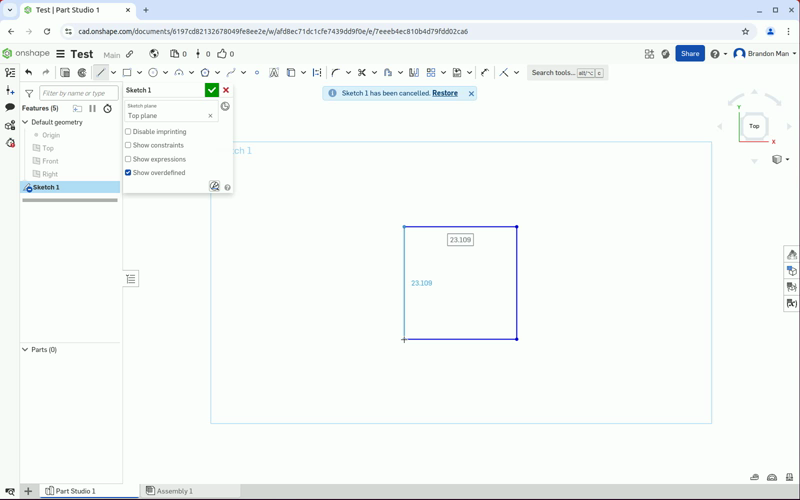
key_up(shift)
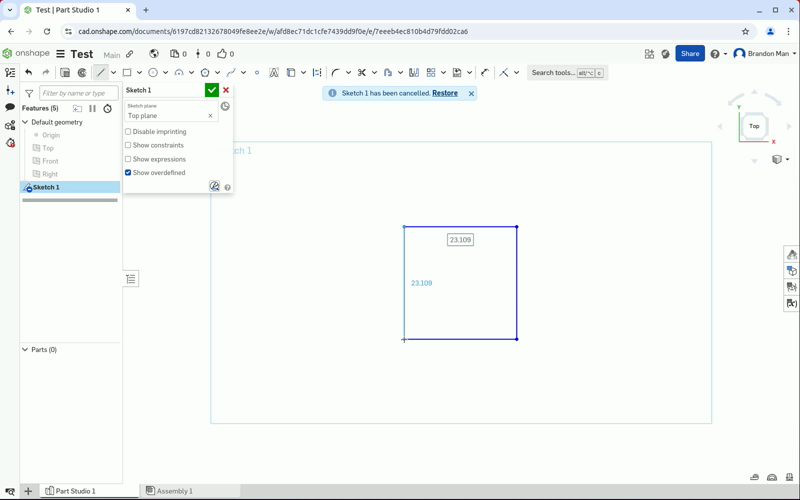
click(404, 339)
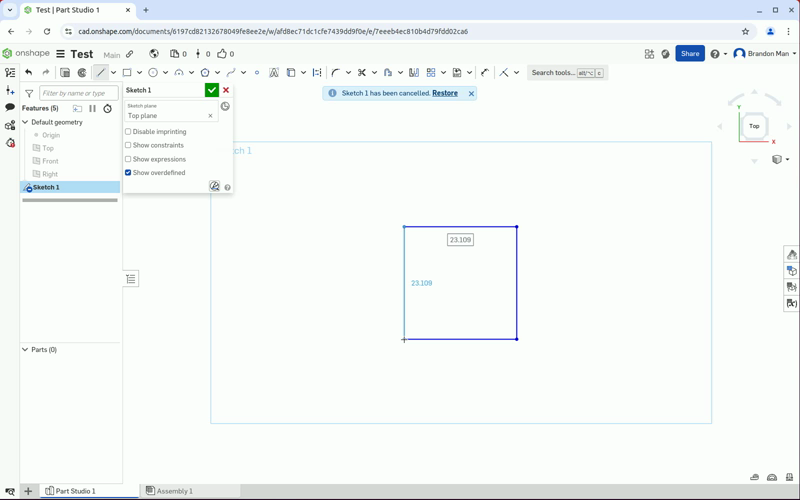
key(esc)
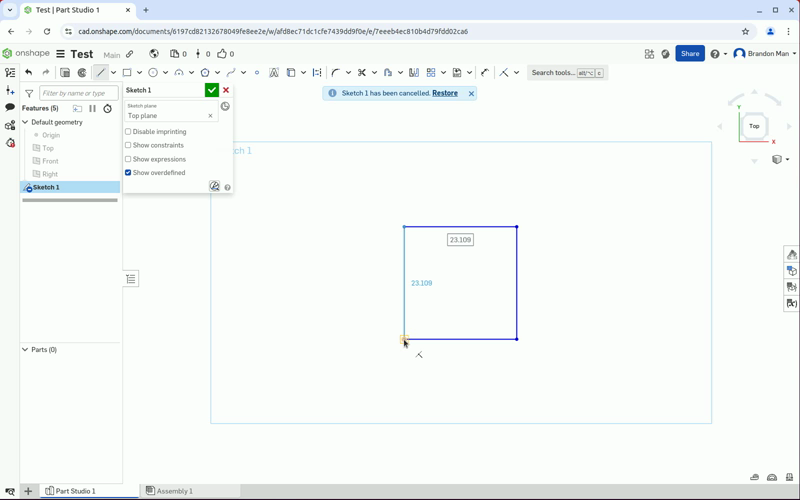
key(c)
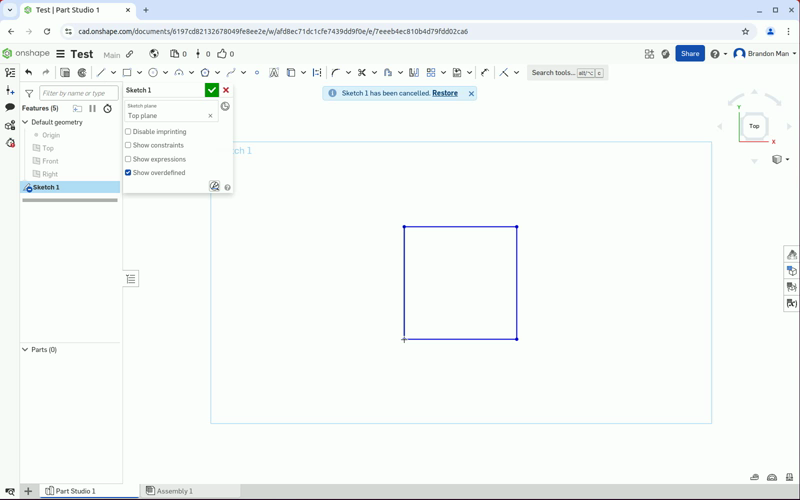
key_down(shift)
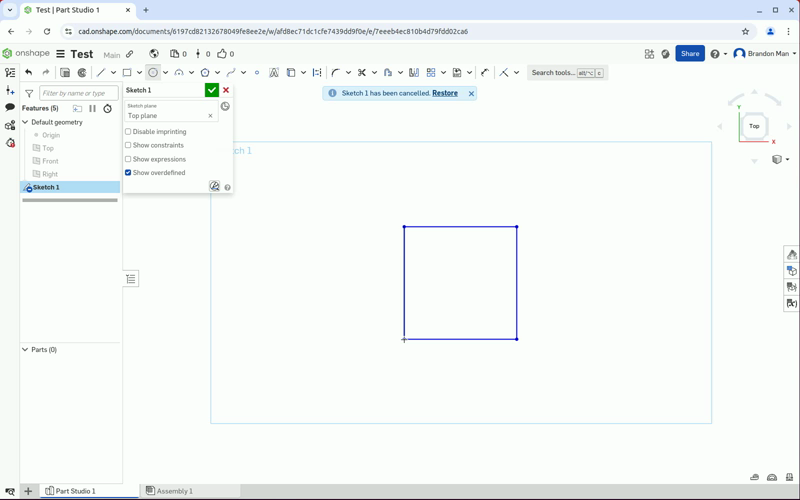
mouse_move(461, 282)
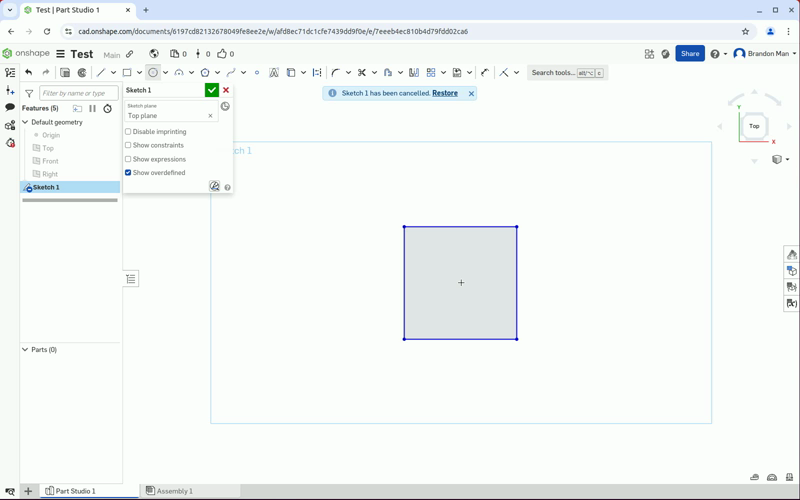
click(461, 282)
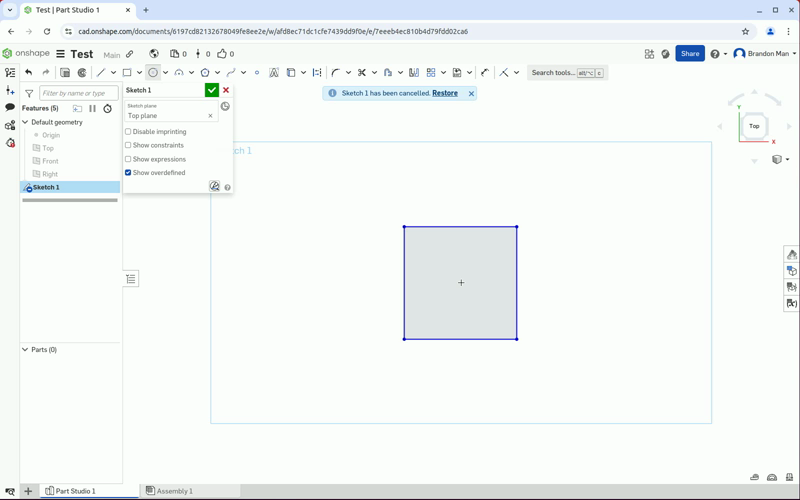
key_up(shift)
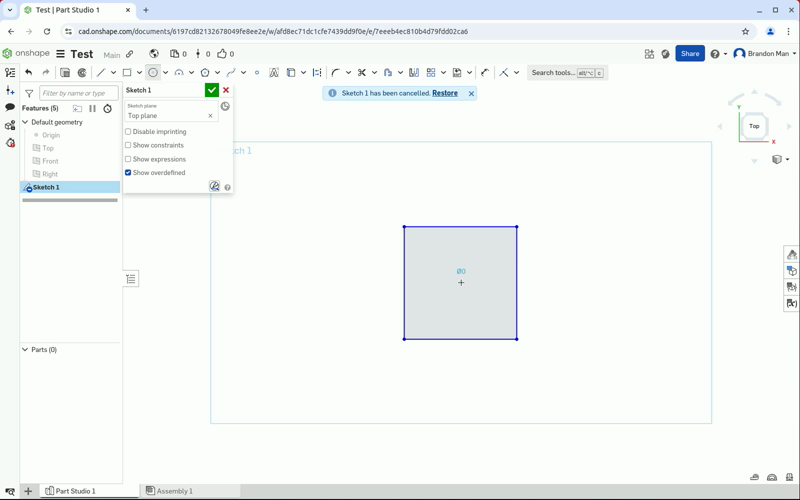
mouse_move(499, 282)
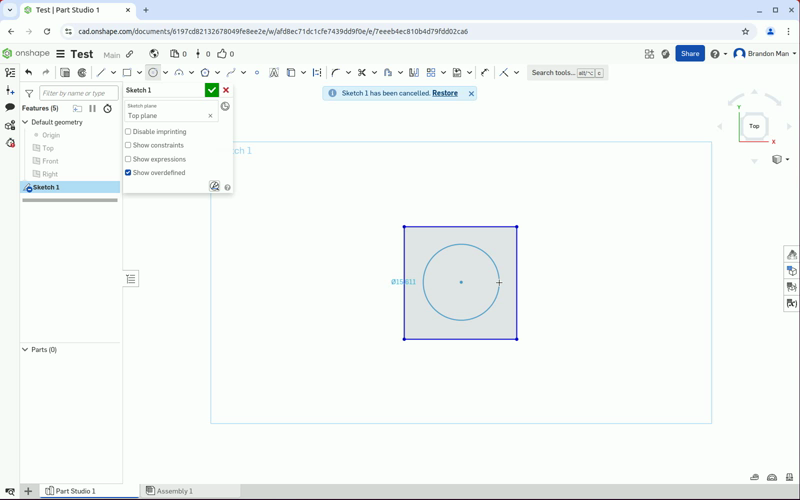
click(499, 282)
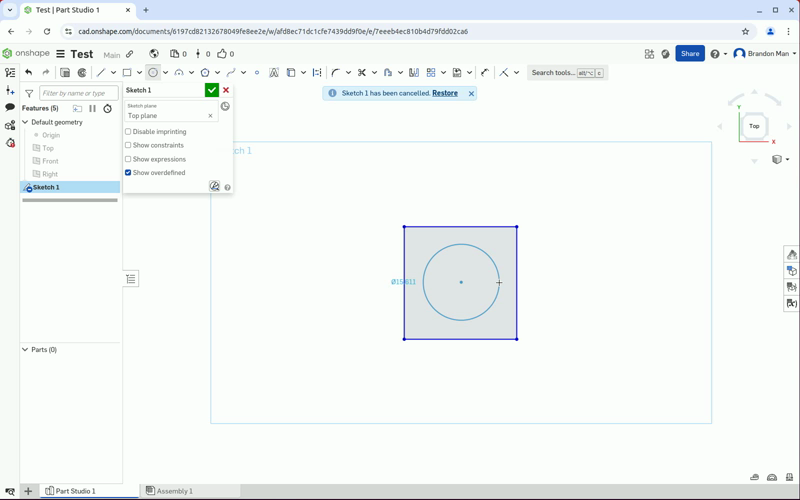
key(esc)
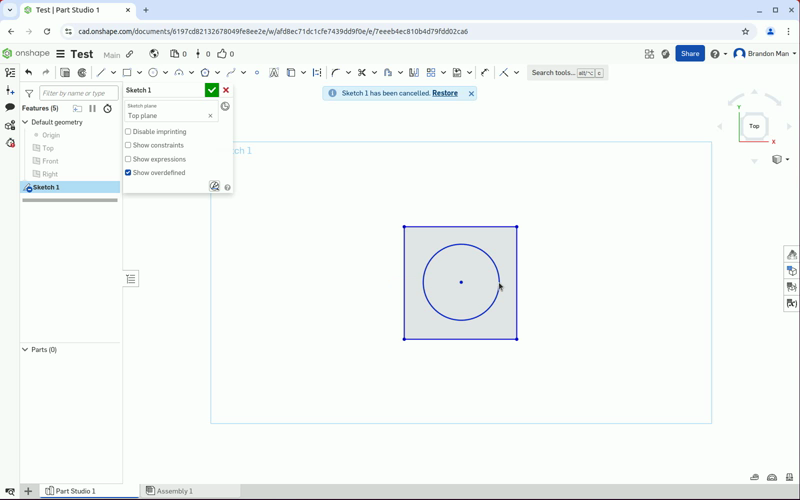
mouse_move(429, 247)
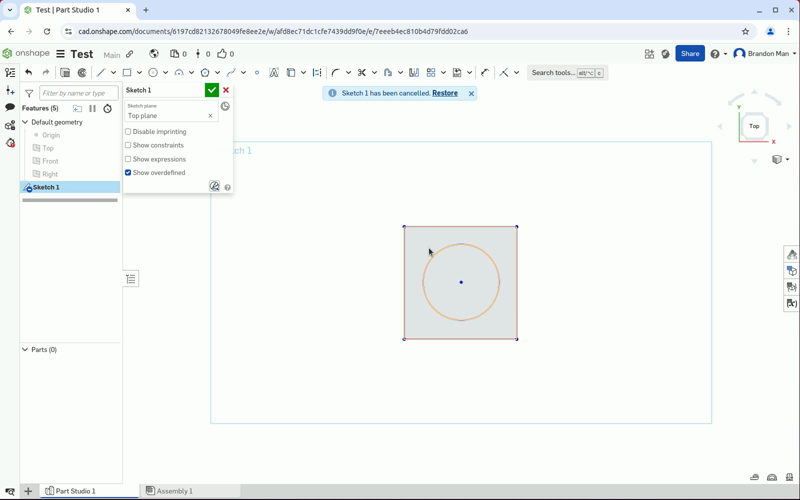
click(429, 247)
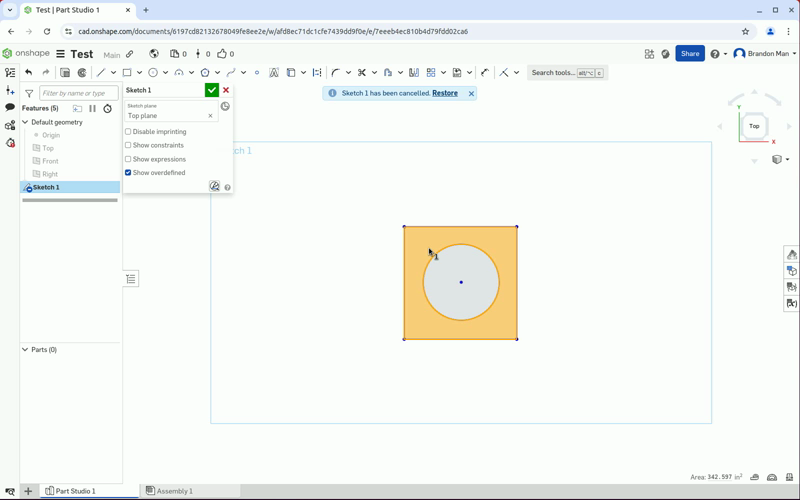
mouse_move(73, 352)
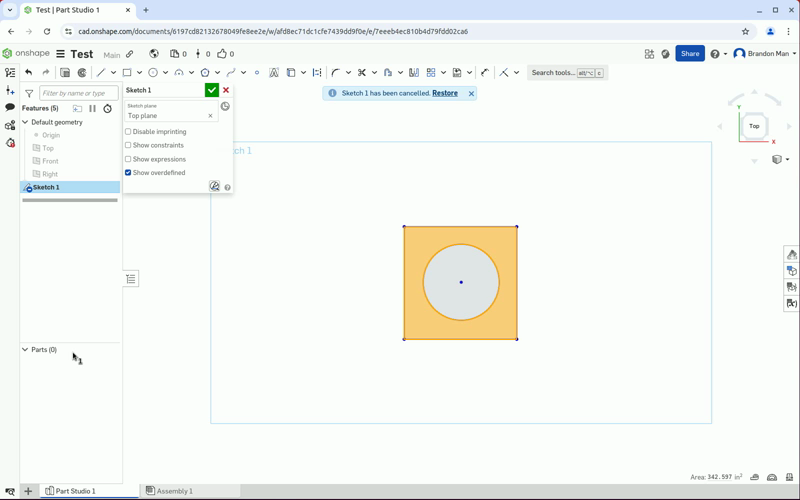
key(shift+y)
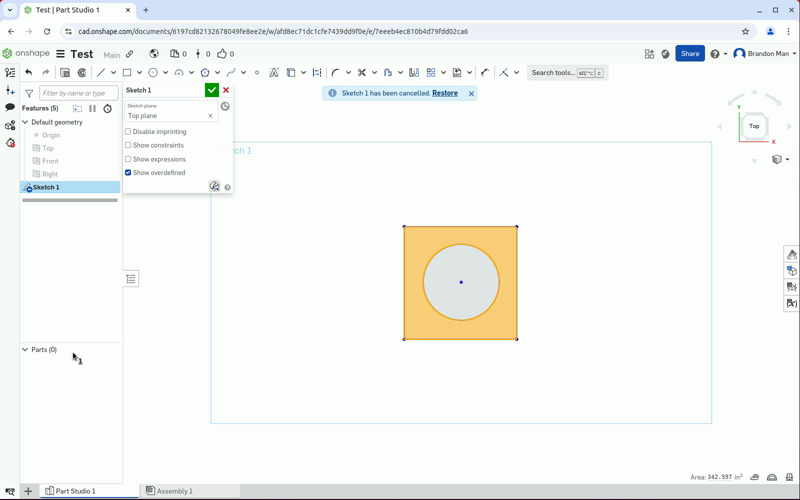
key(shift+e)
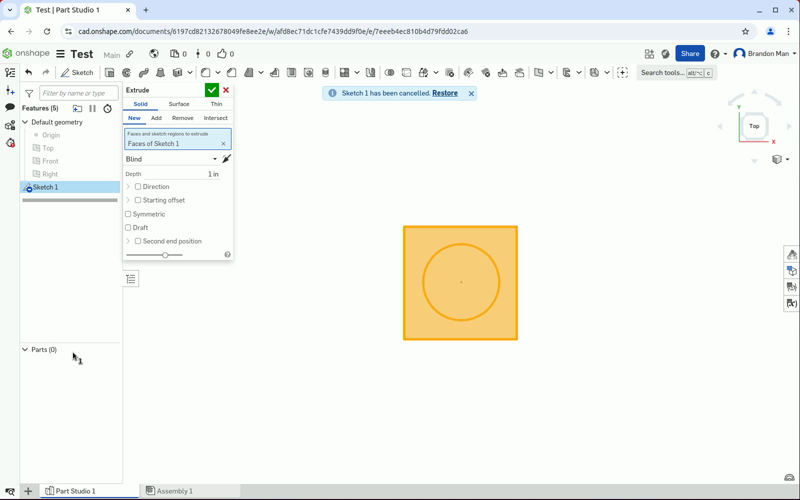
mouse_move(143, 106)
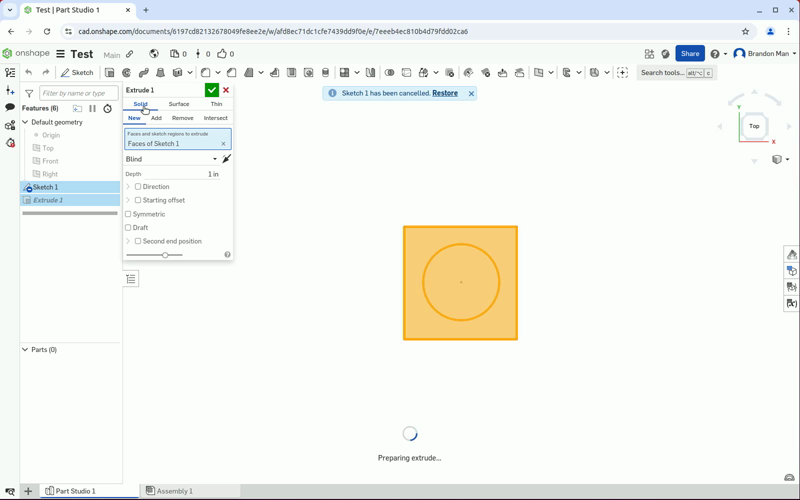
click(143, 106)
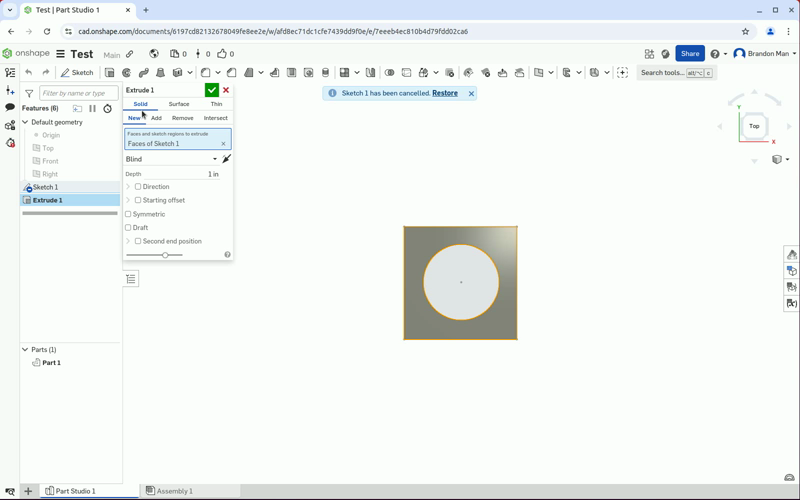
mouse_move(137, 120)
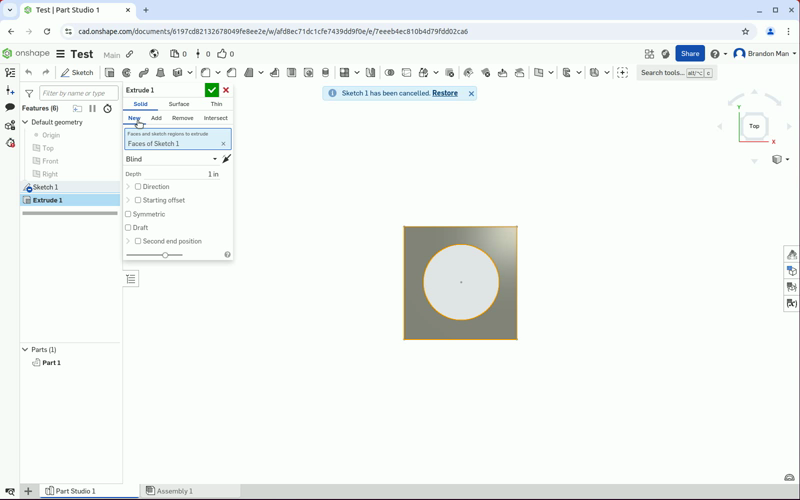
click(137, 120)
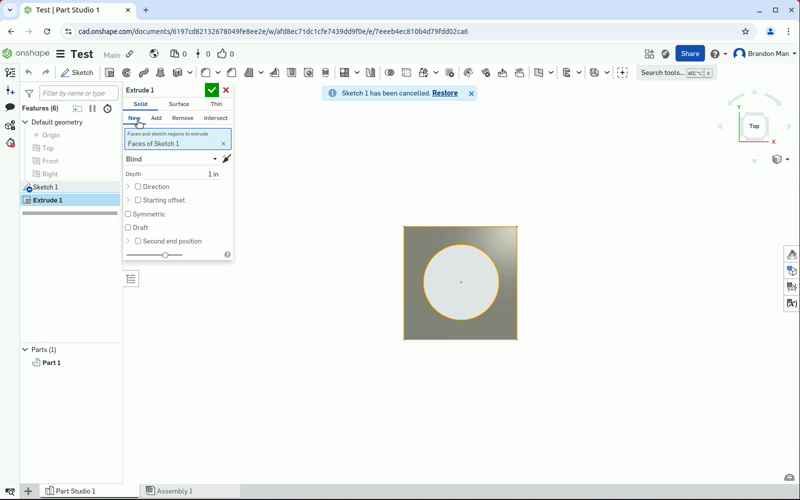
key(tab, 4)
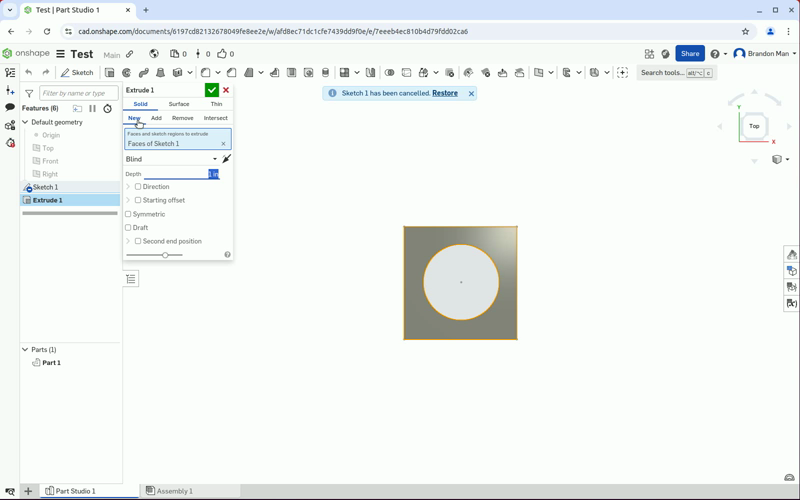
text(23.108)
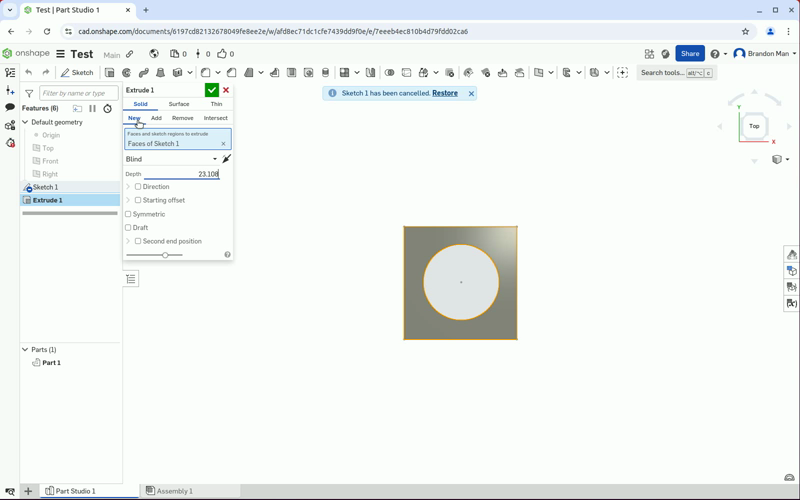
key(enter)
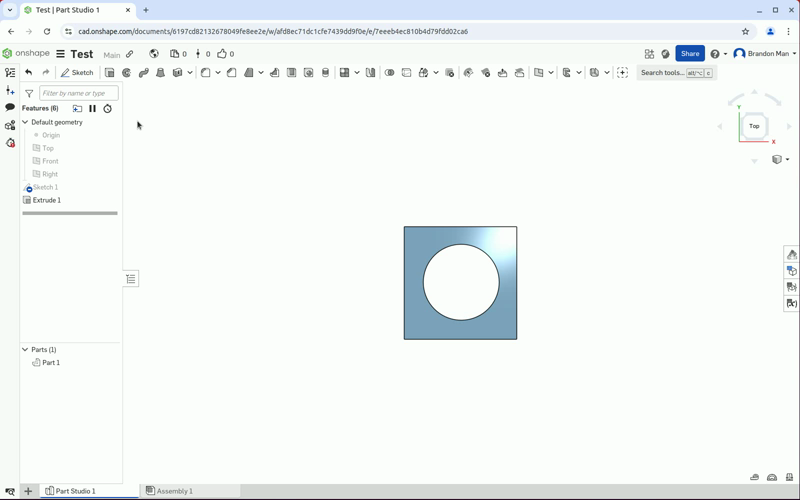
key(shift+h)
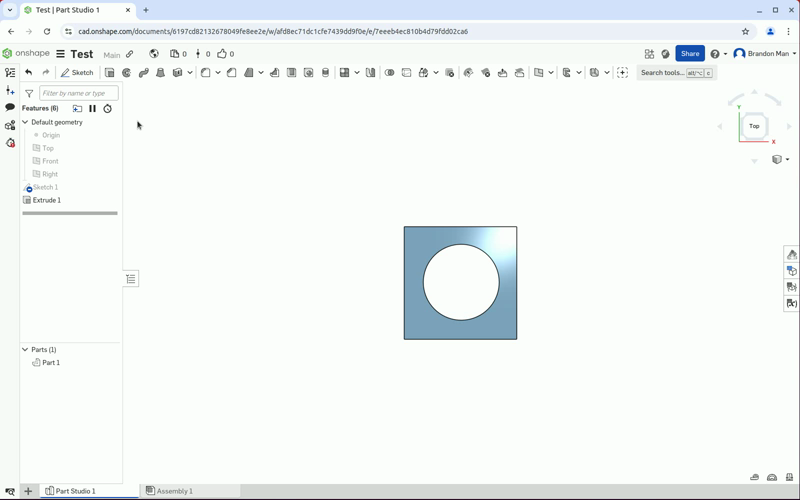
key(shift+h)
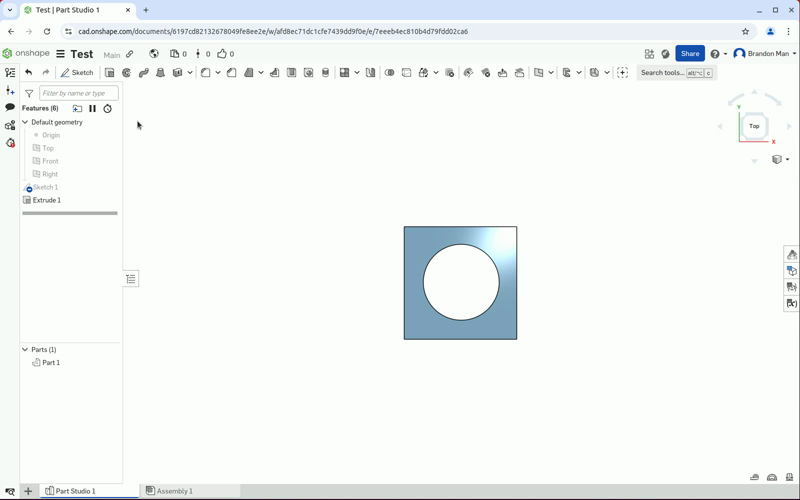
mouse_move(73, 189)
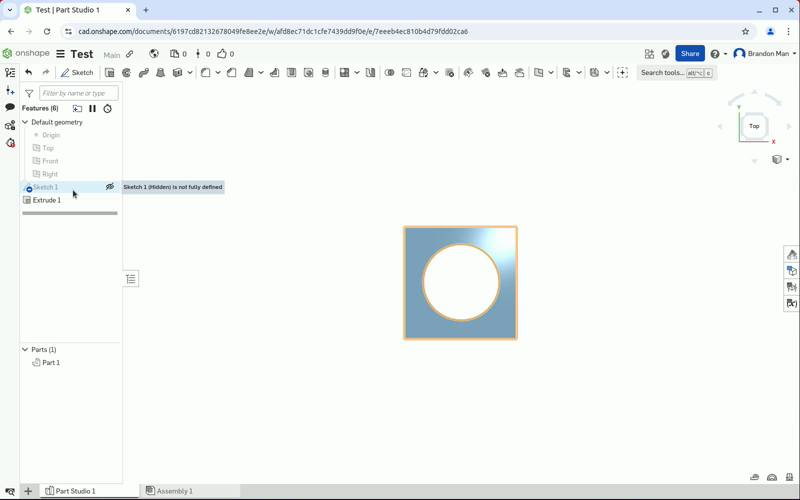
click(73, 189)
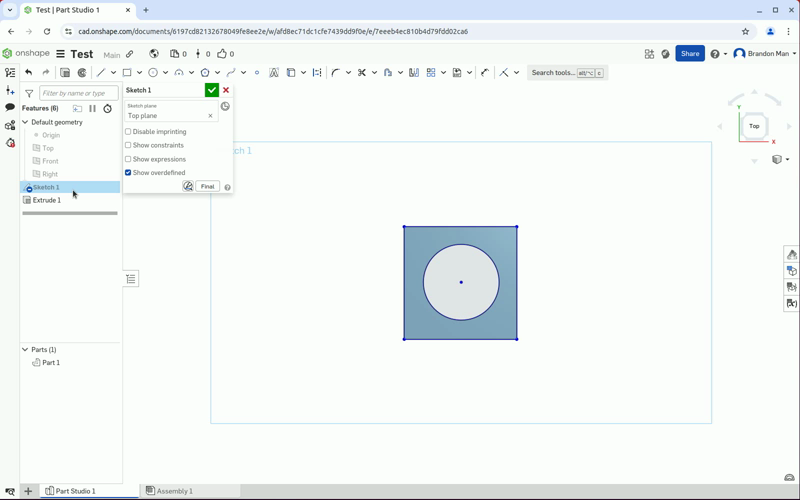
mouse_move(229, 92)
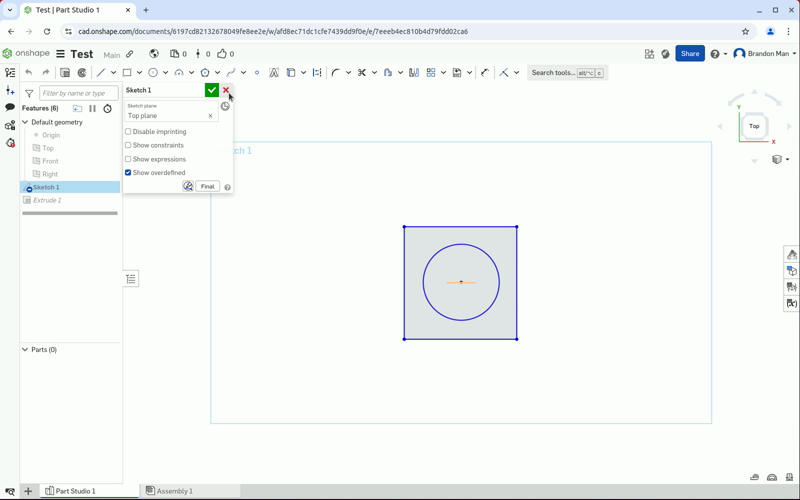
click(229, 92)
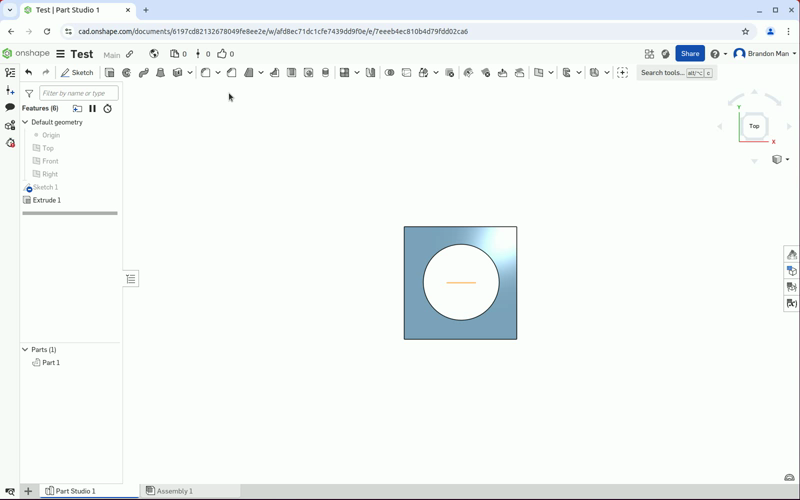
mouse_move(73, 352)
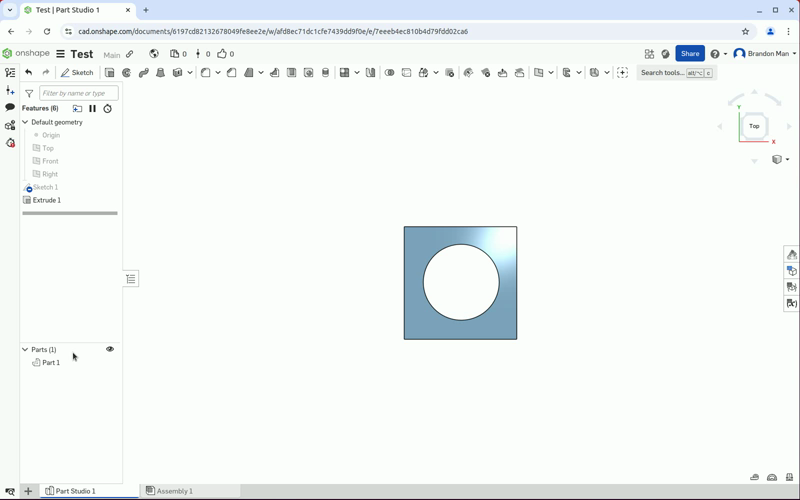
key(y)
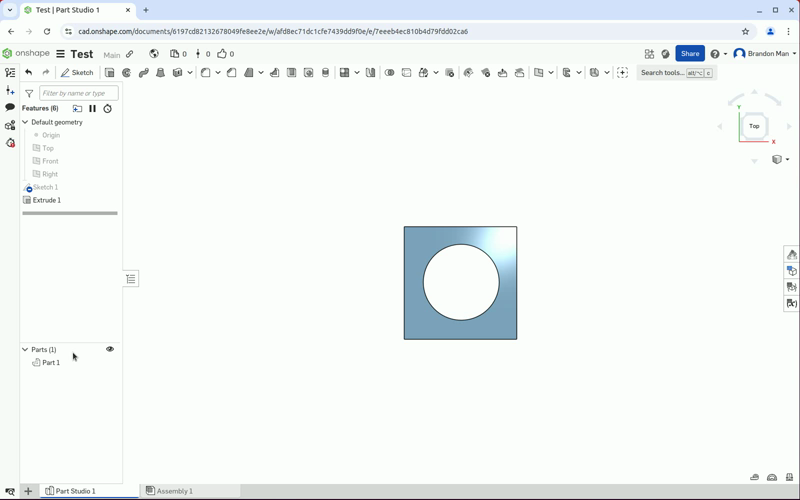
key(shift+p)
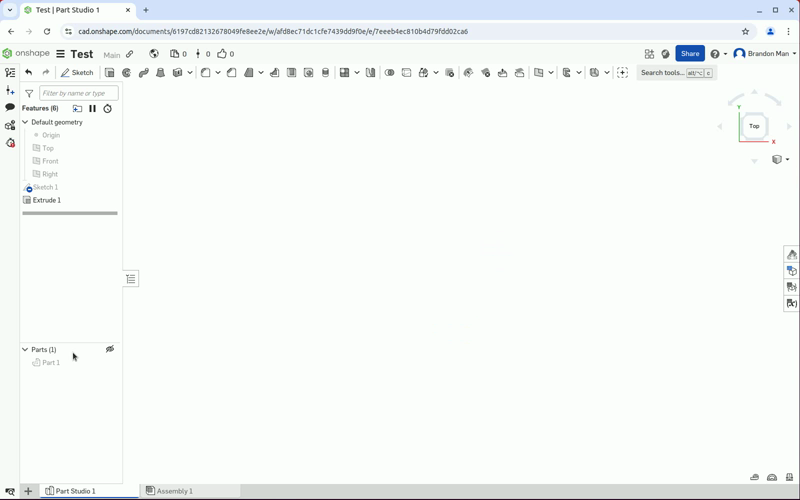
key(space)
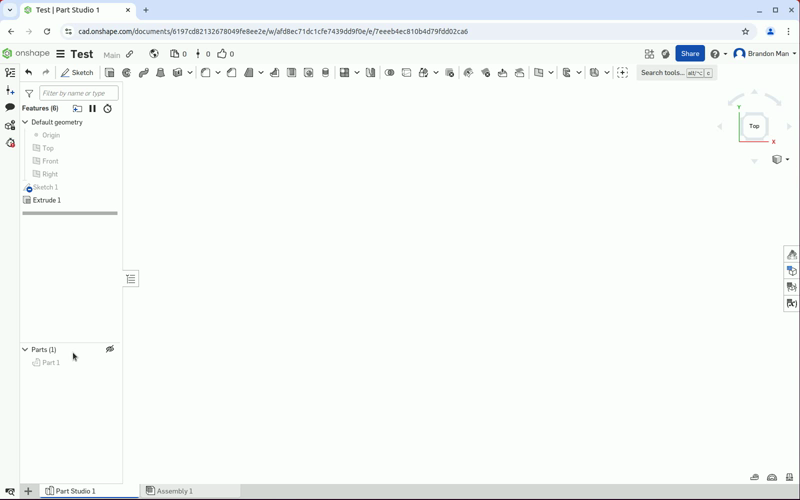
key_down(shift)
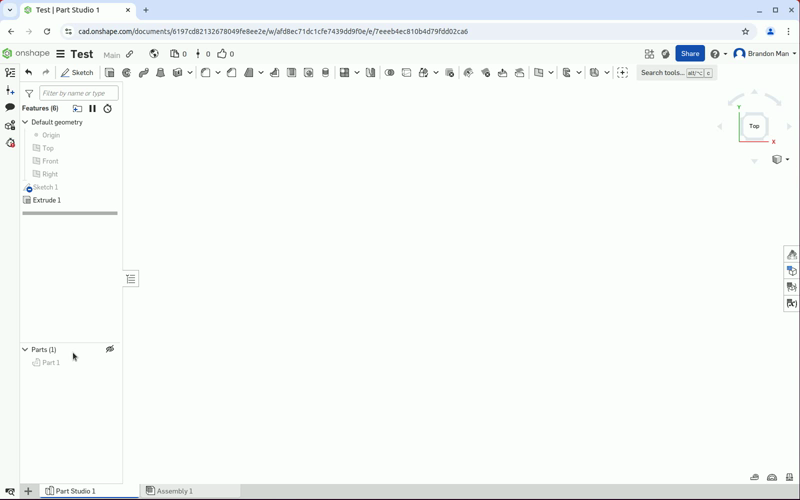
key(up)
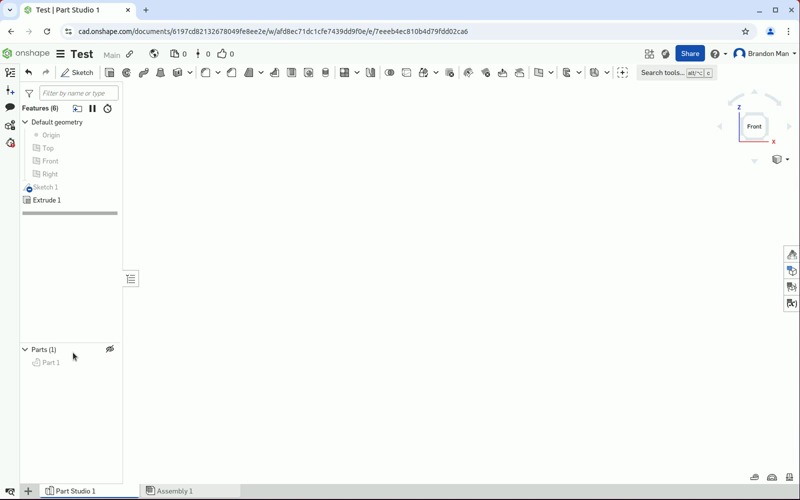
key_up(shift)
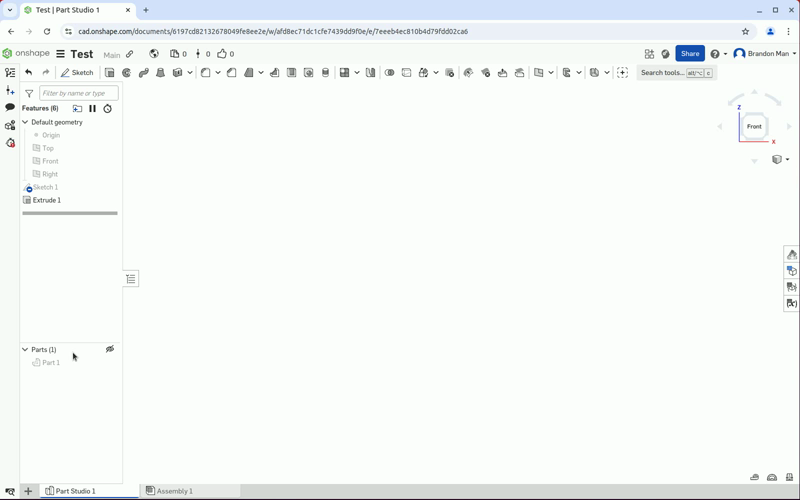
key(space)
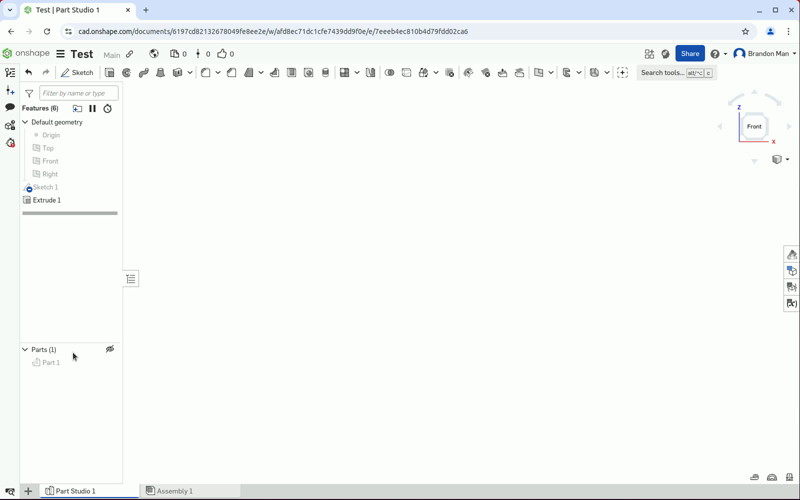
key_down(shift)
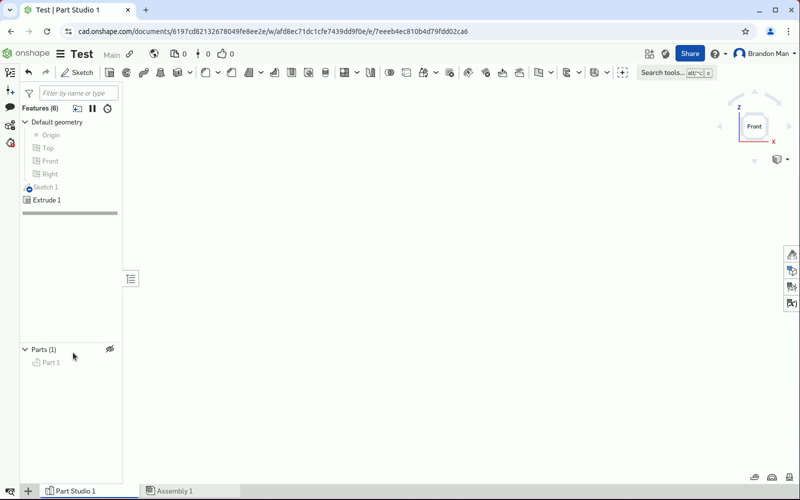
key(left)
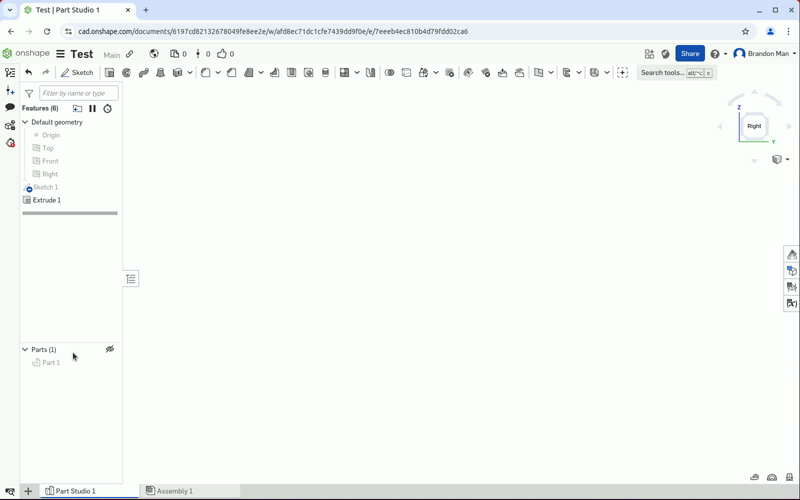
key_up(shift)
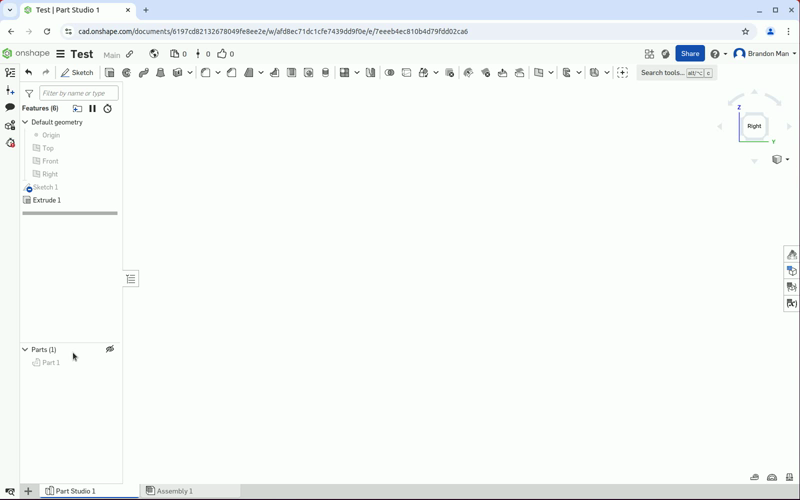
mouse_move(73, 352)
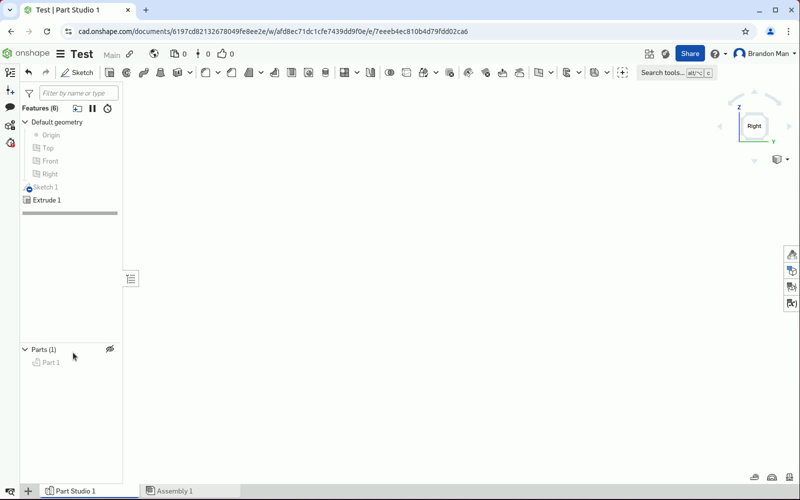
key(shift+y)
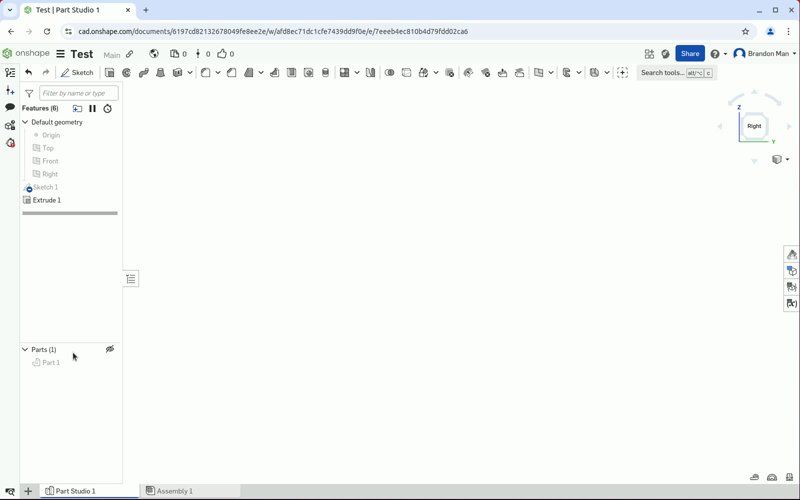
key(shift+s)
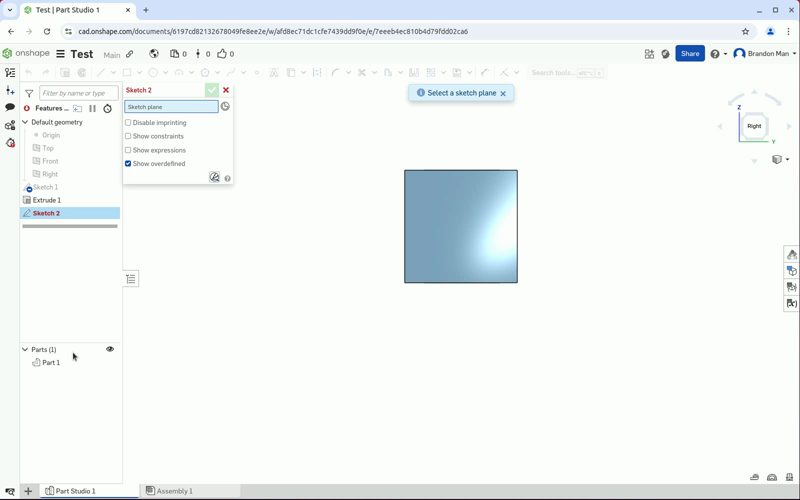
mouse_move(73, 176)
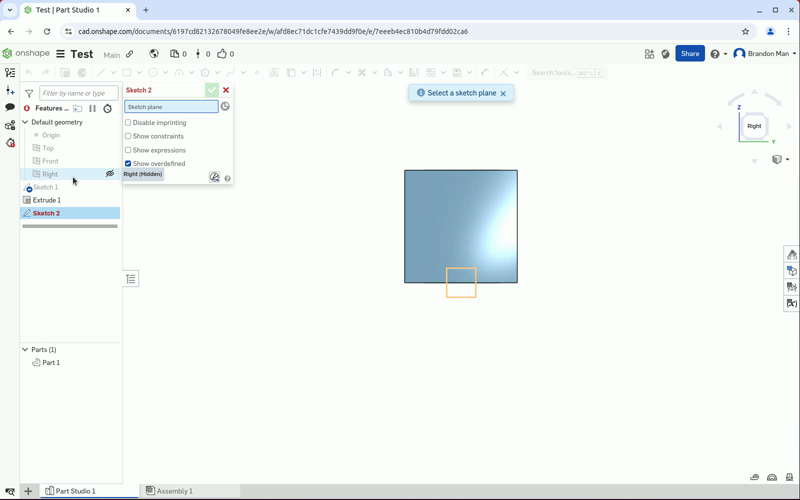
click(73, 176)
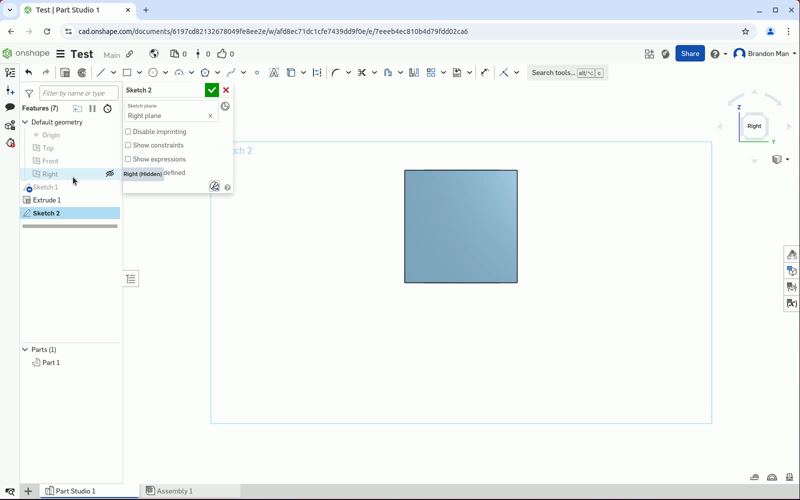
mouse_move(73, 352)
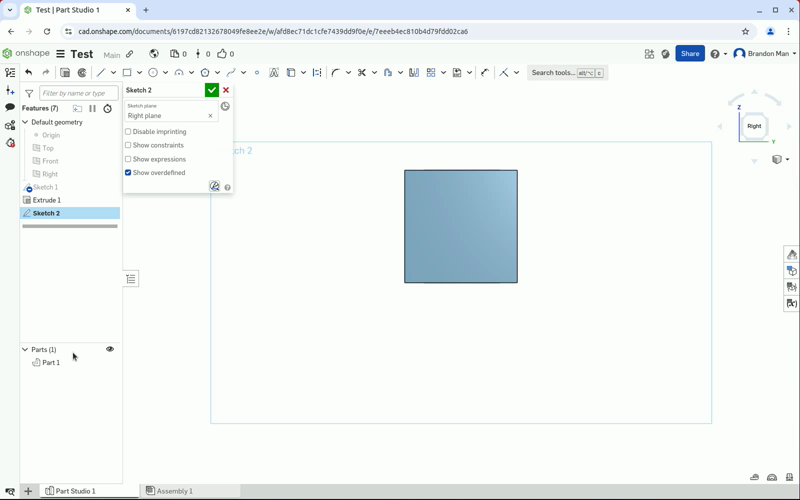
key(y)
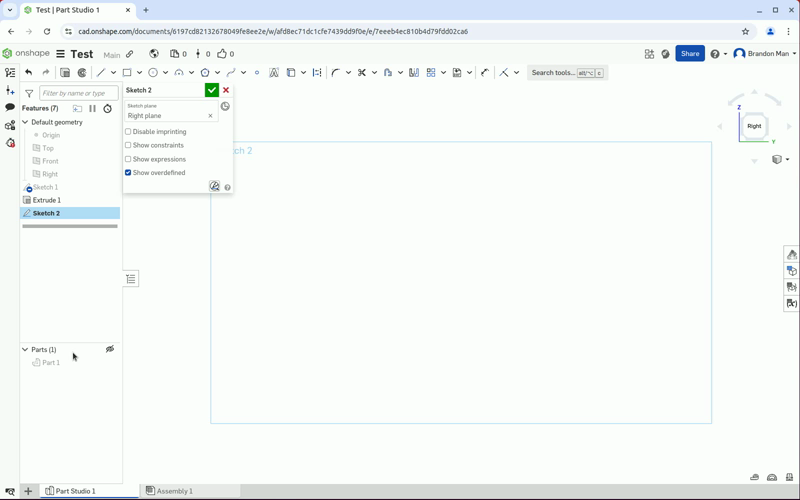
key(c)
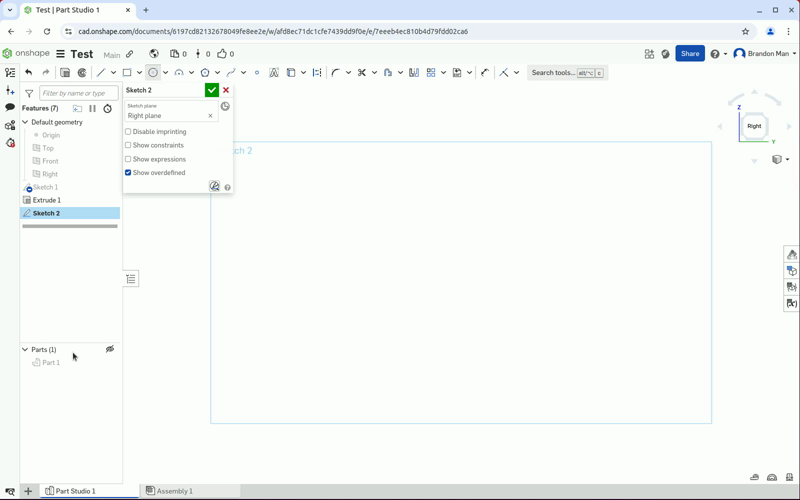
key_down(shift)
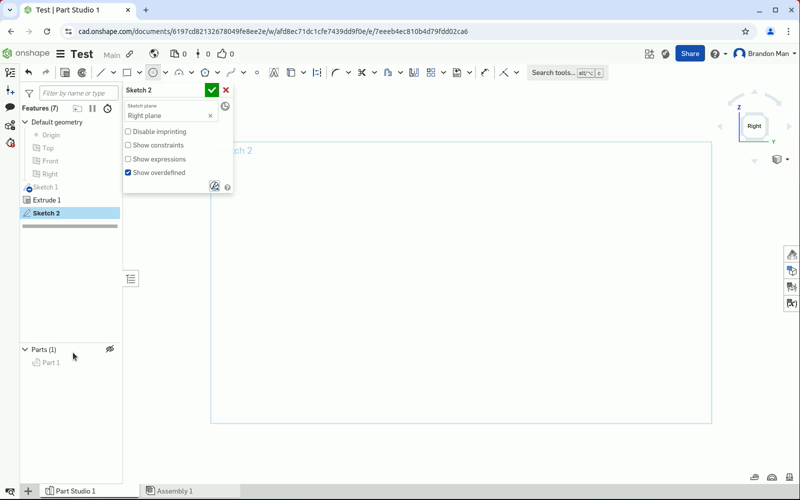
mouse_move(461, 226)
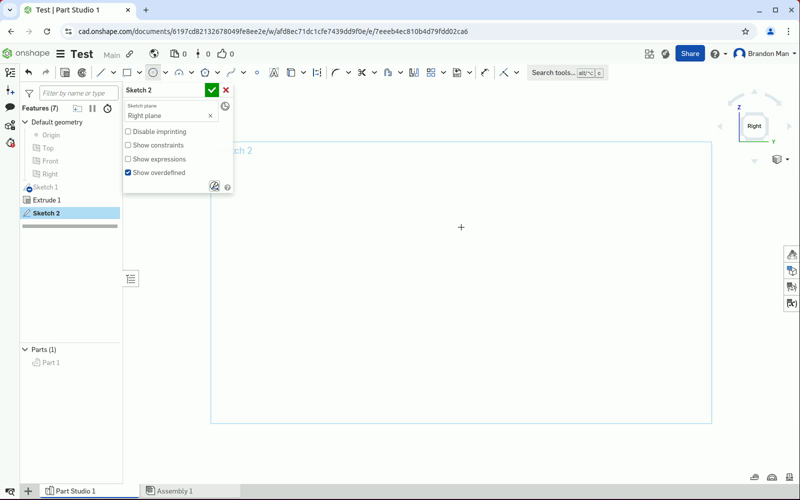
click(461, 226)
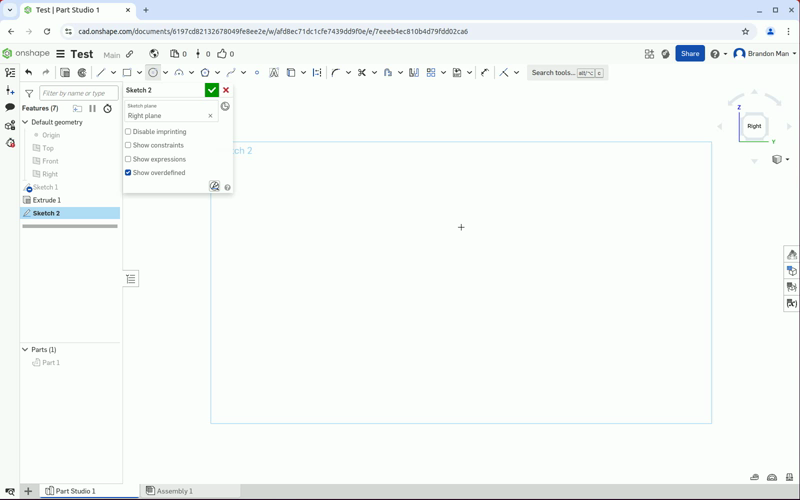
key_up(shift)
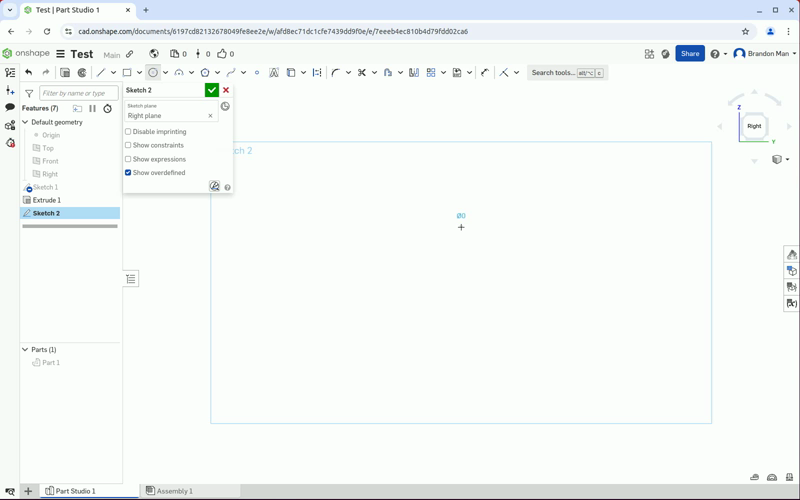
mouse_move(499, 226)
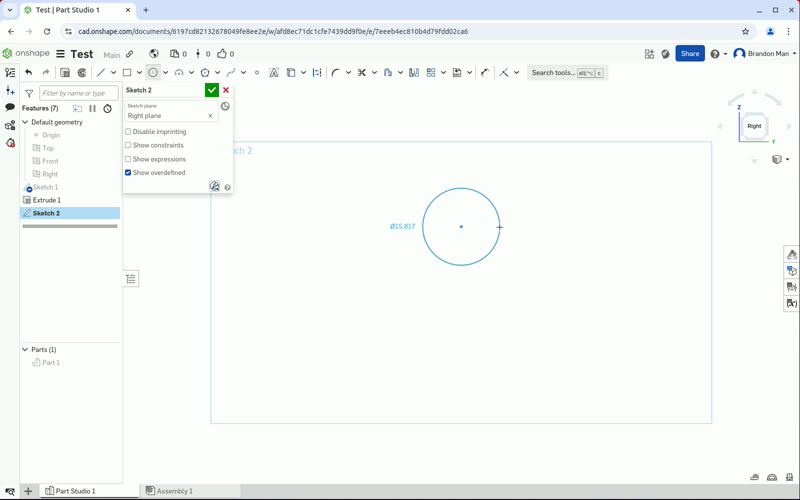
click(499, 226)
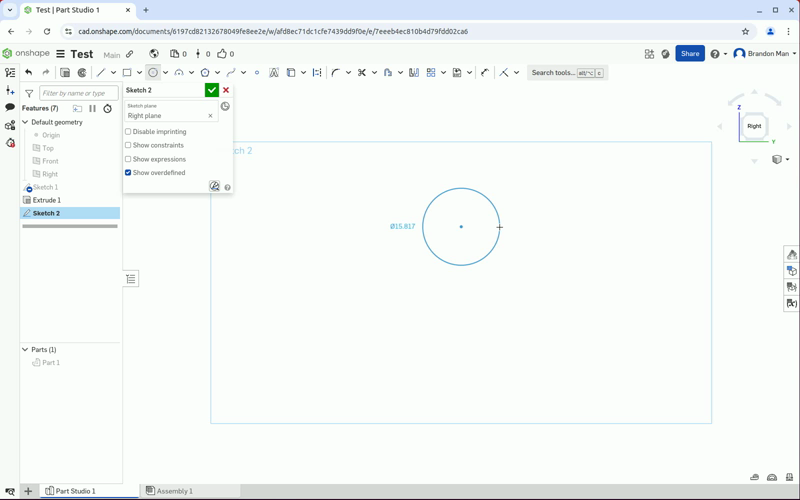
key(esc)
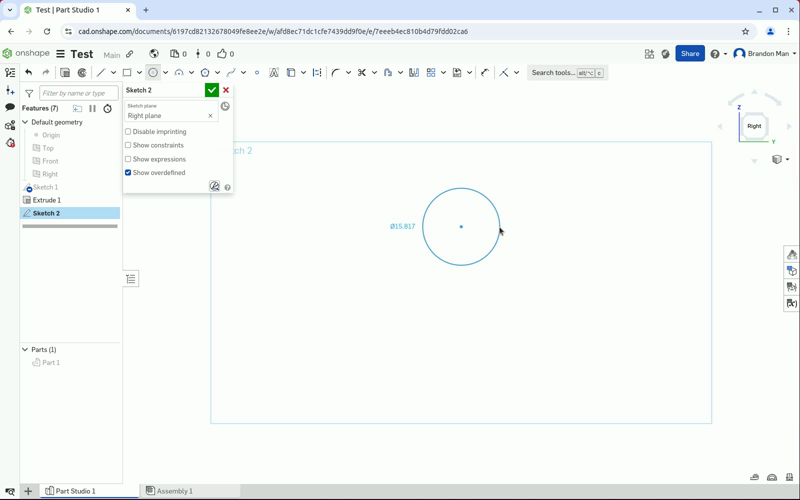
mouse_move(473, 210)
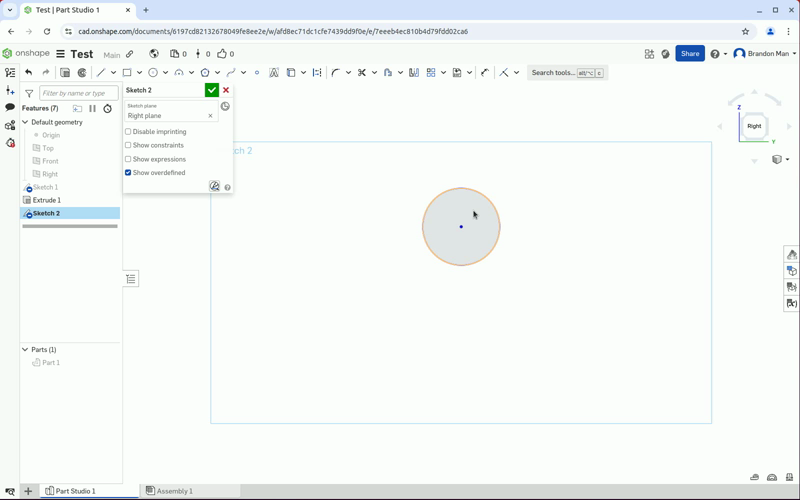
click(473, 210)
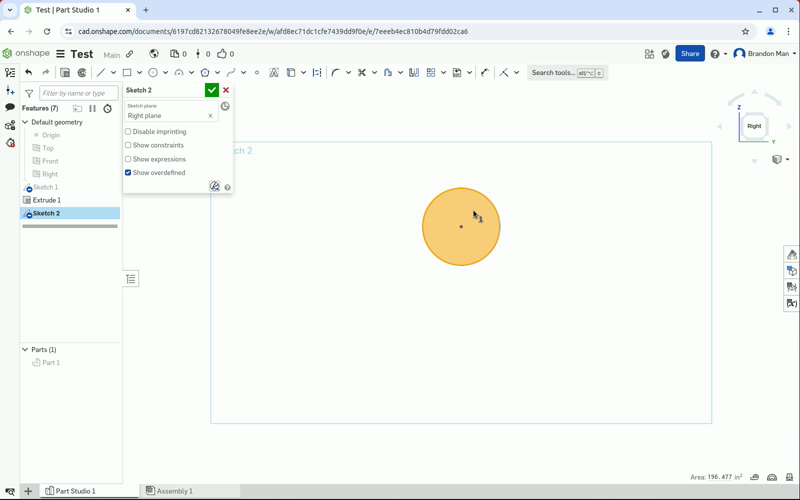
mouse_move(73, 352)
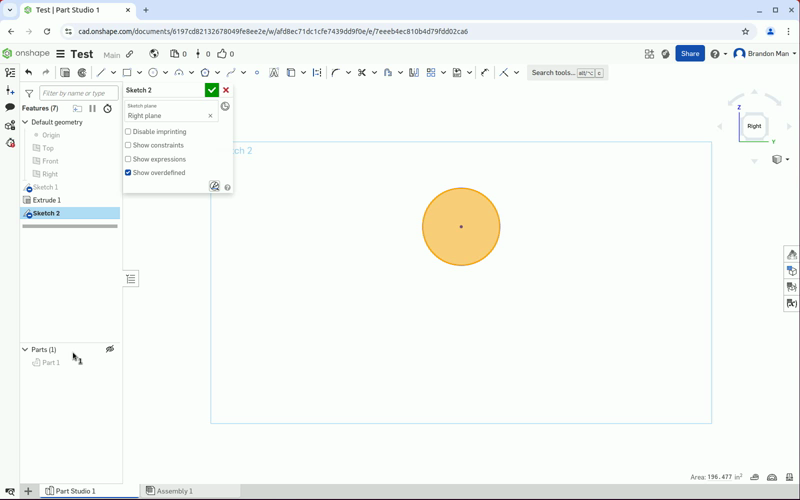
key(shift+y)
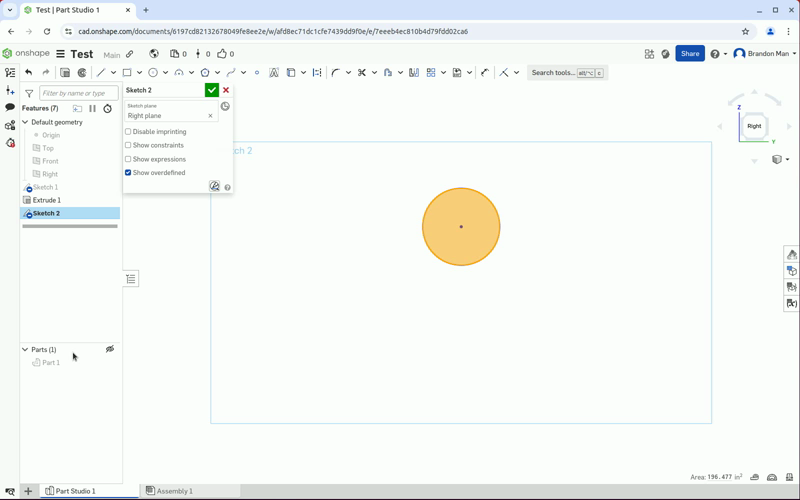
key(shift+e)
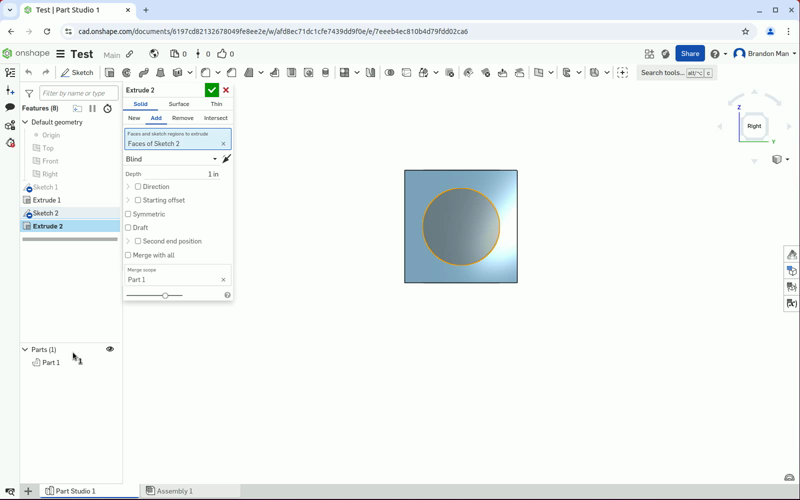
mouse_move(143, 106)
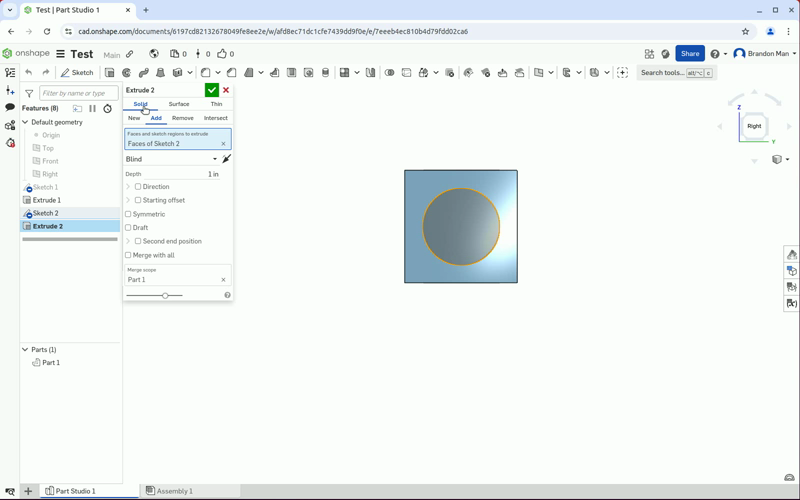
click(143, 106)
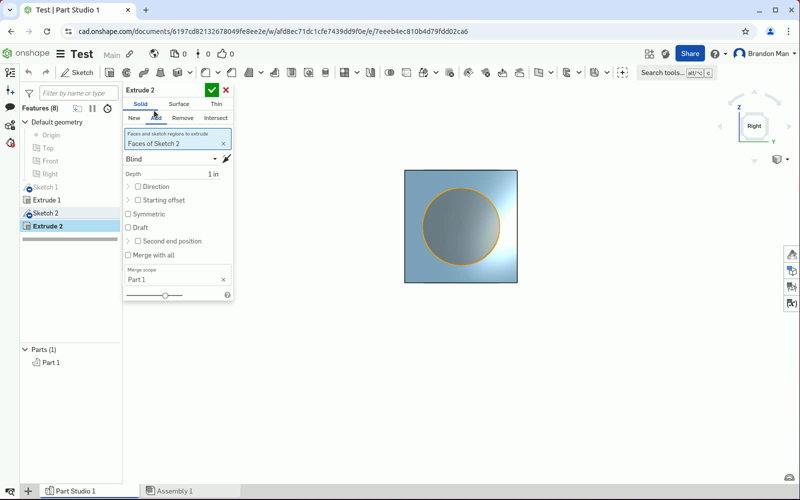
mouse_move(186, 120)
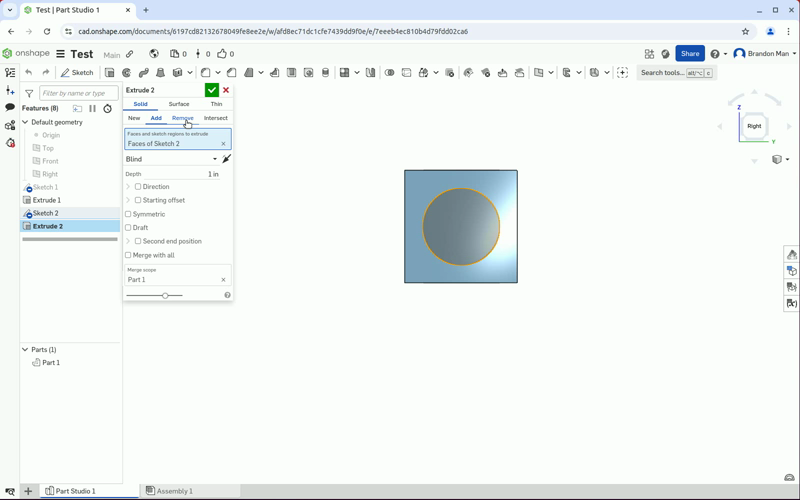
click(186, 120)
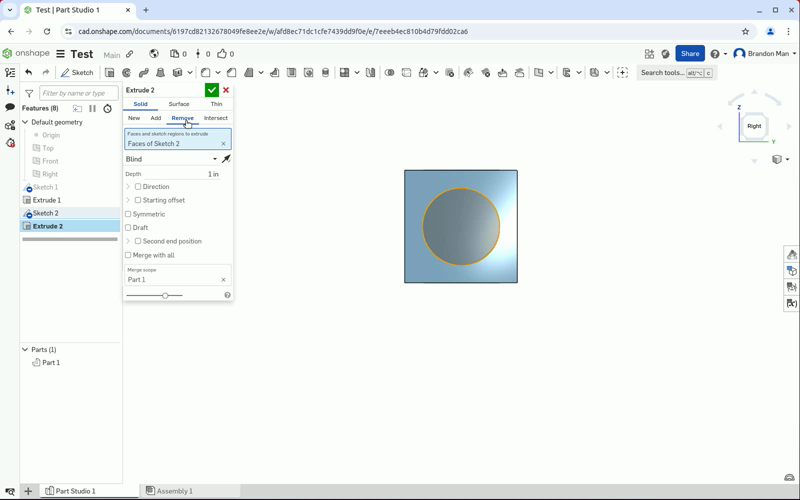
key(tab, 4)
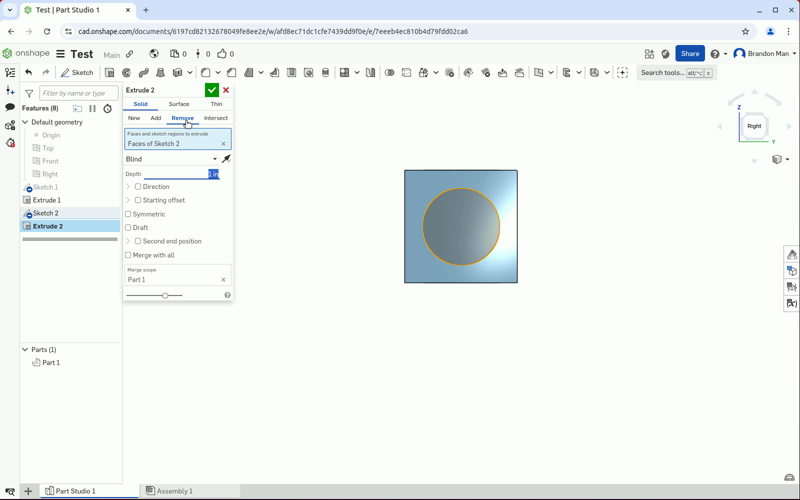
text(23.108)
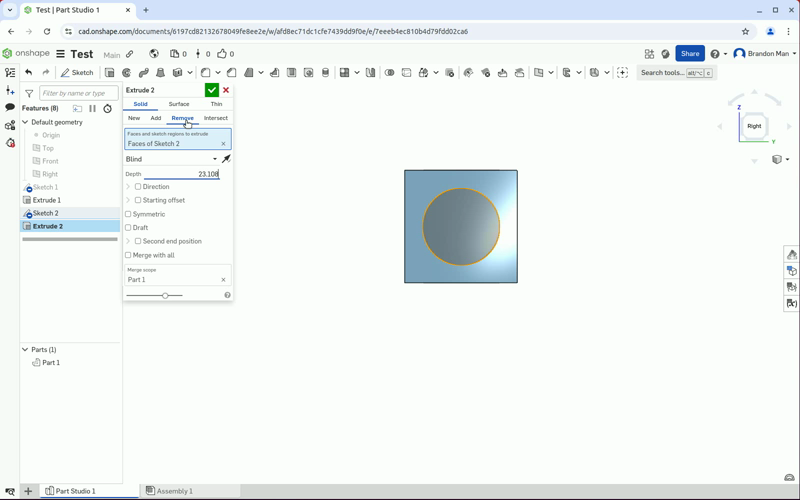
key(tab, 3)
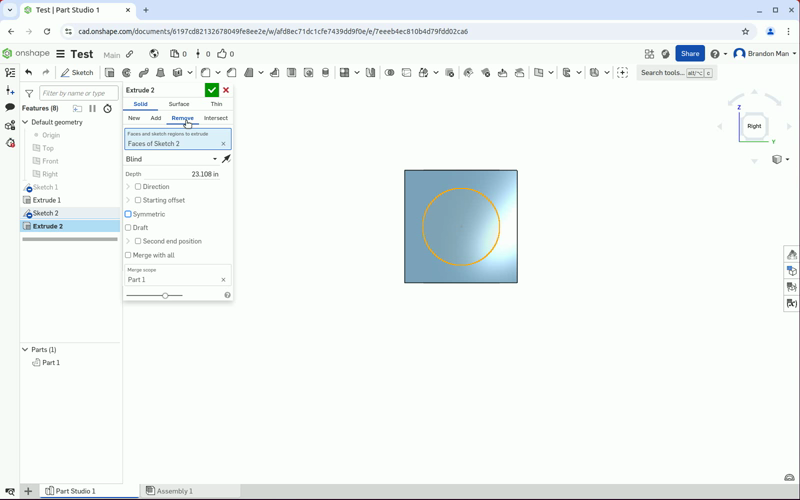
key(space)
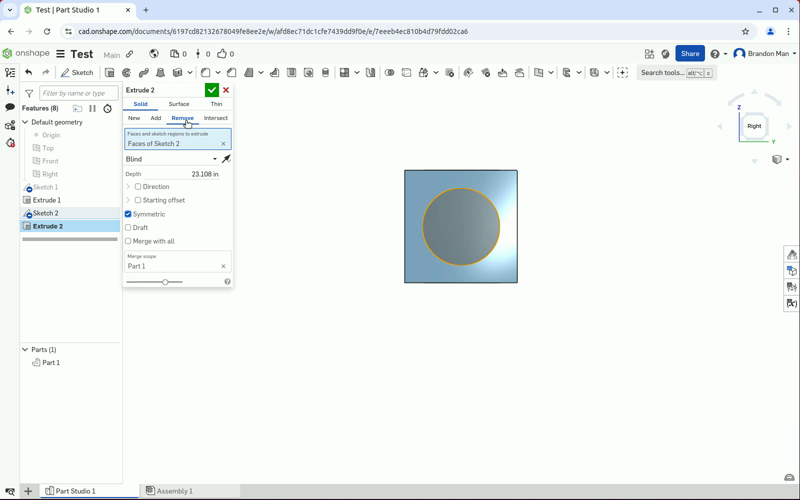
key(tab, 2)
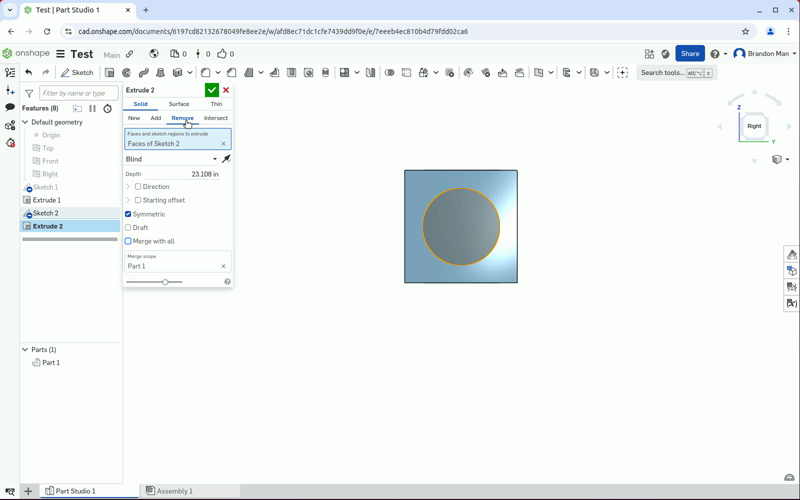
key(space)
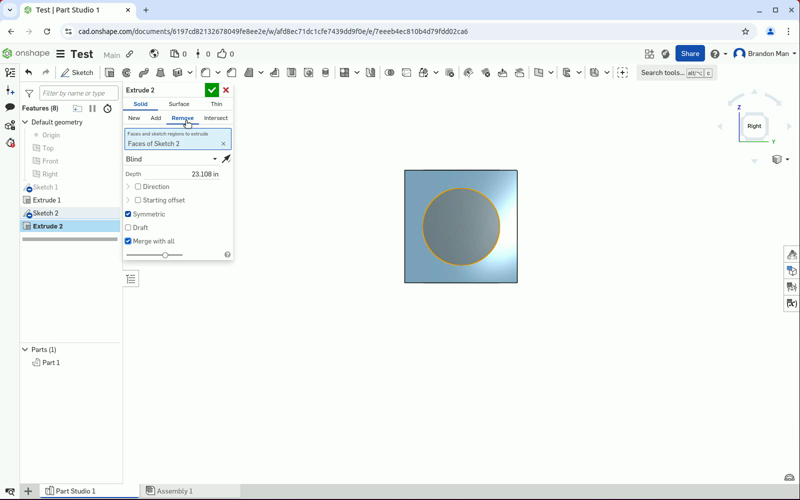
key(enter)
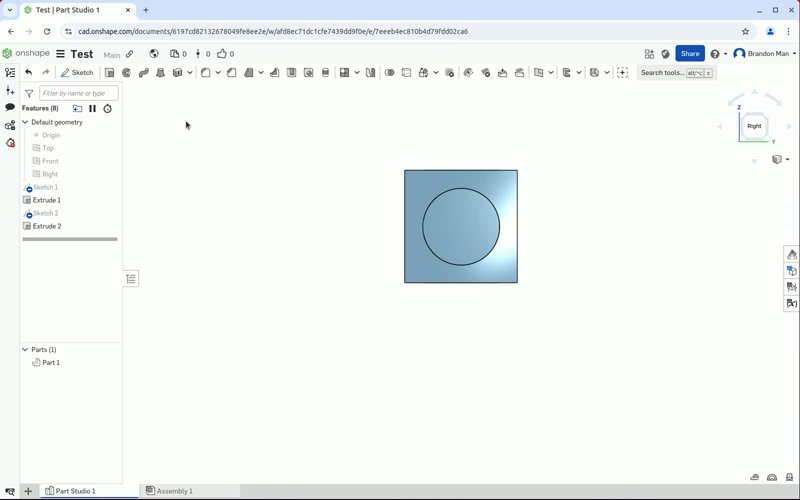
key(shift+h)
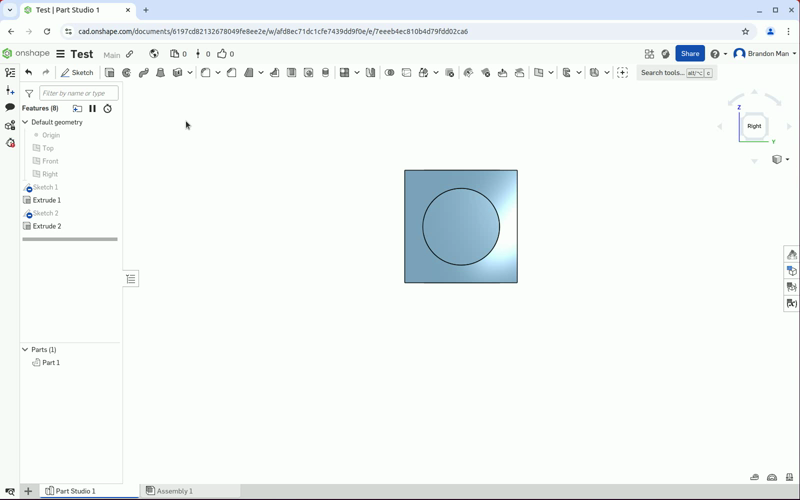
key(shift+h)
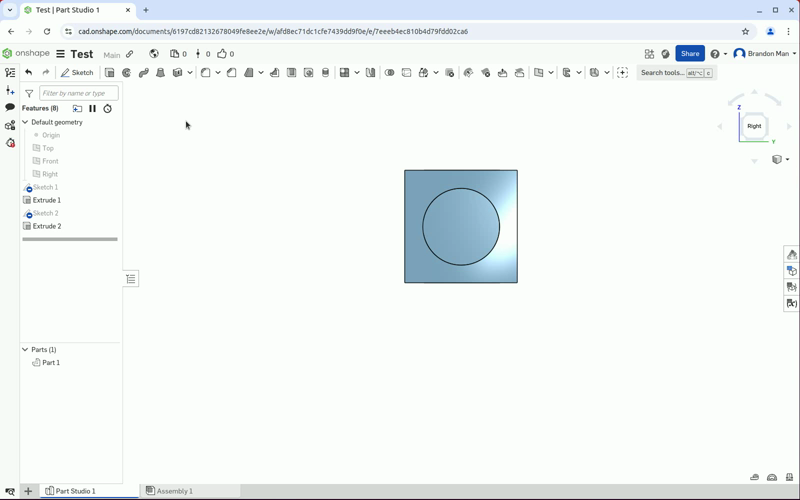
mouse_move(73, 189)
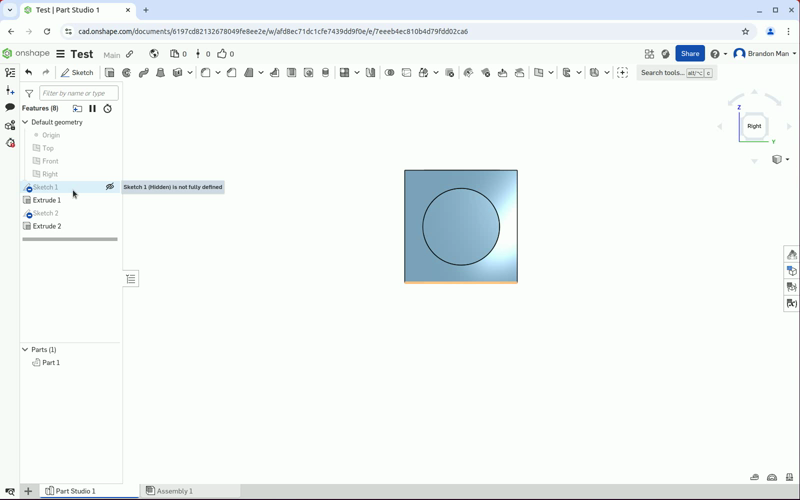
click(73, 189)
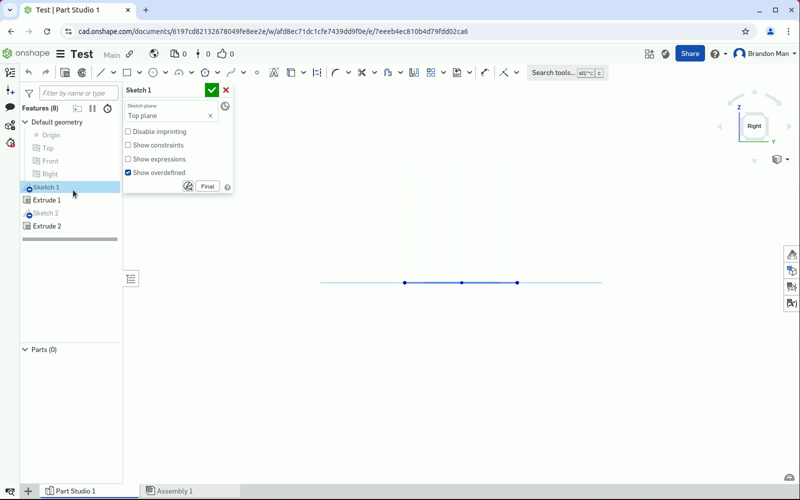
mouse_move(229, 92)
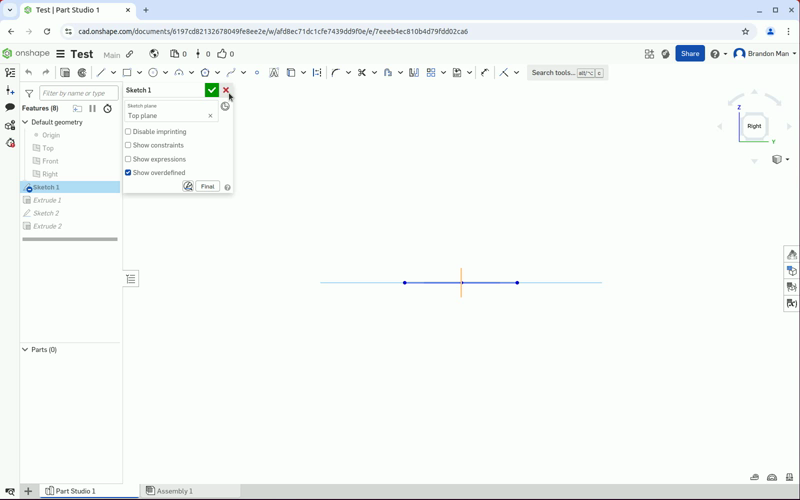
click(229, 92)
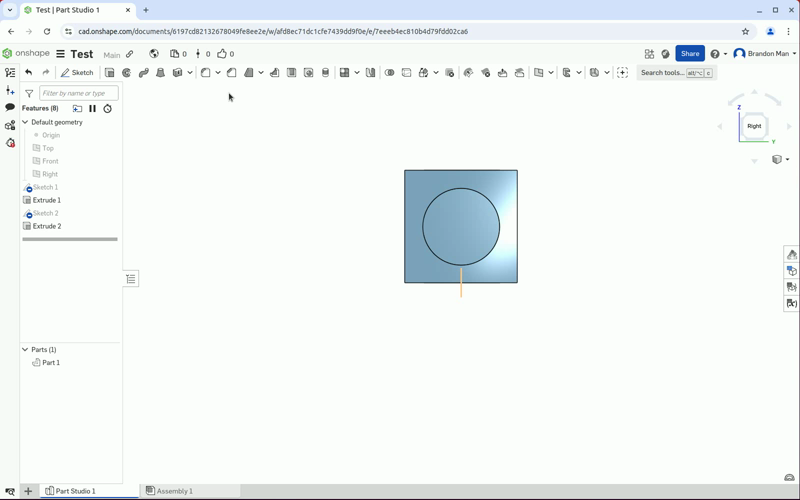
mouse_move(73, 352)
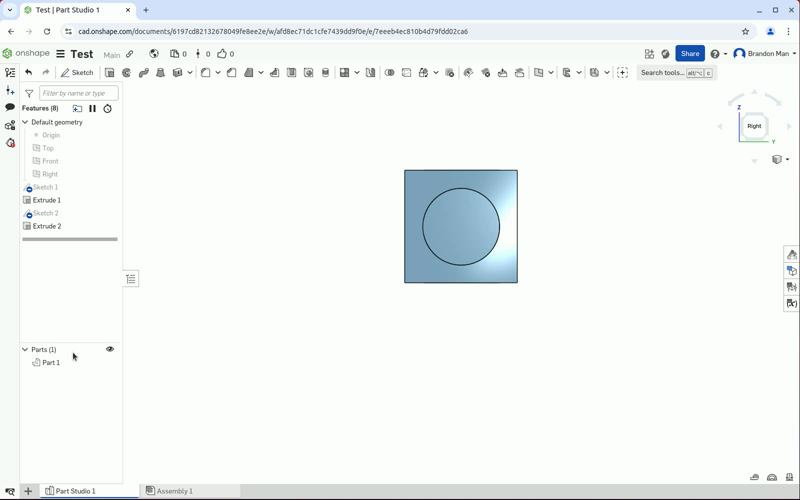
key(y)
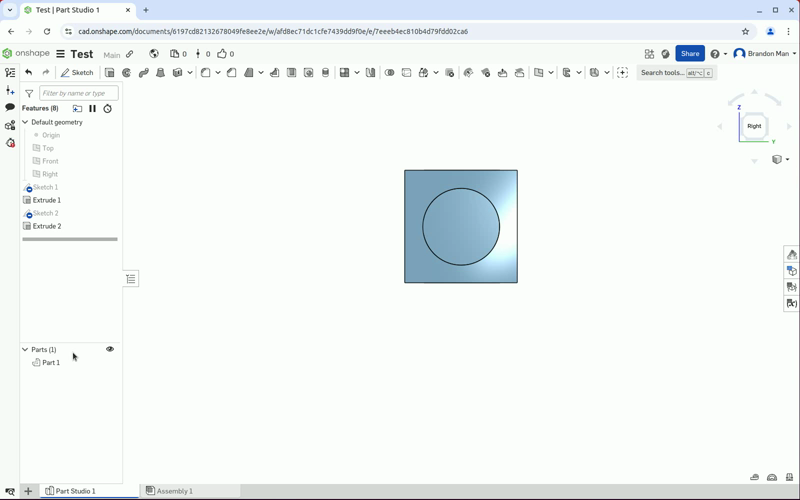
key(shift+p)
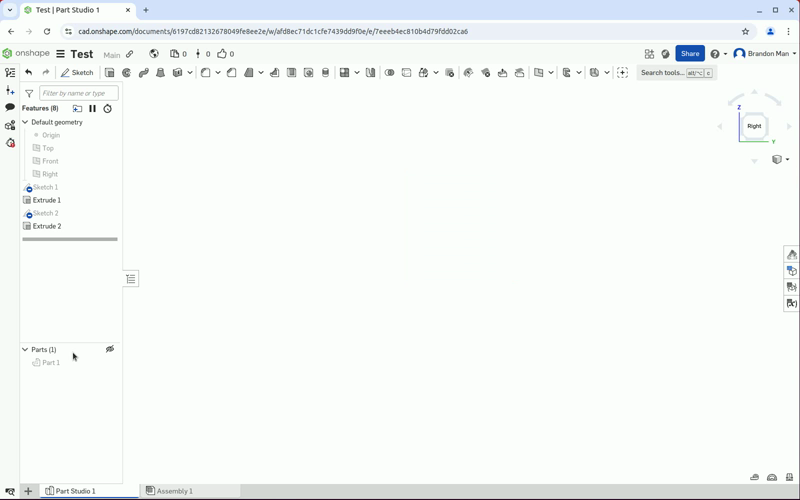
key(space)
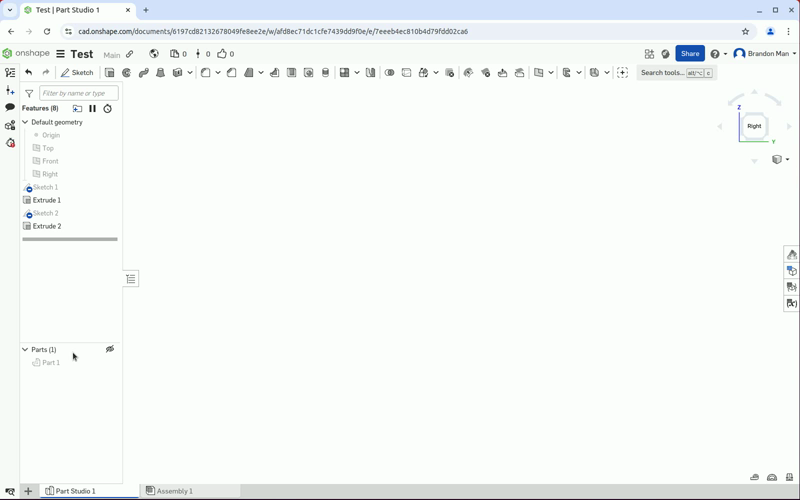
key_down(shift)
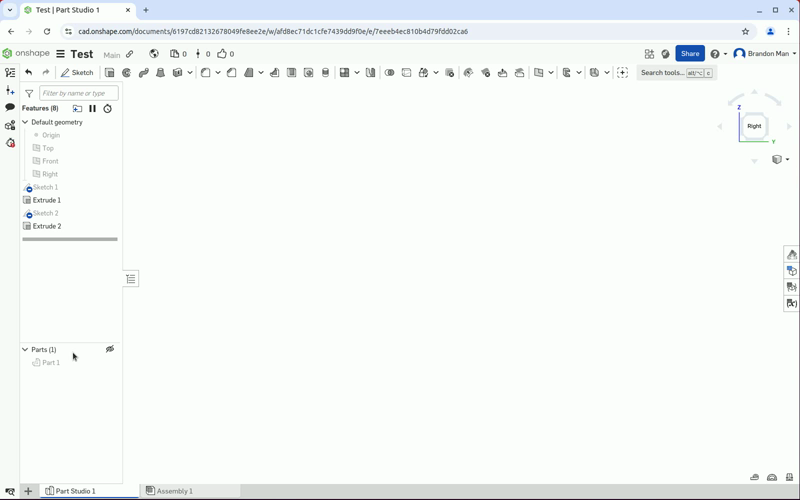
key(right)
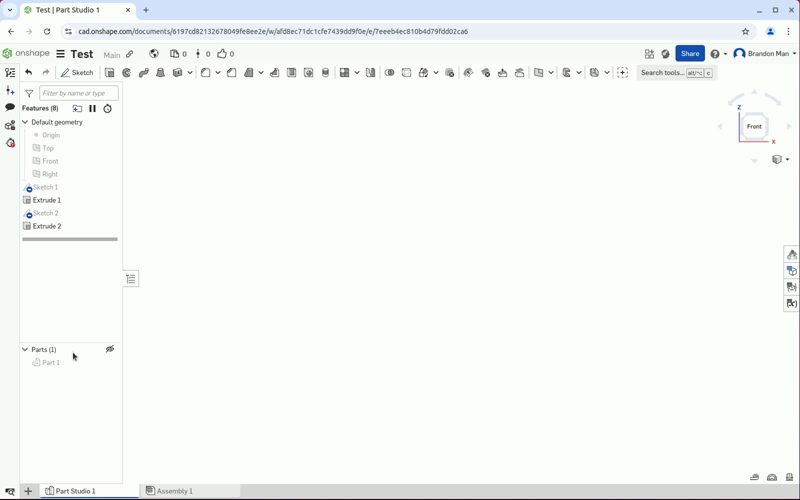
key_up(shift)
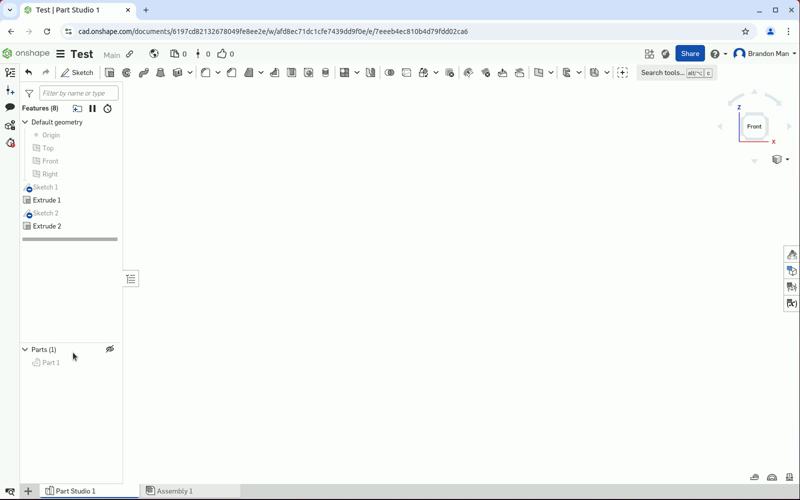
mouse_move(73, 352)
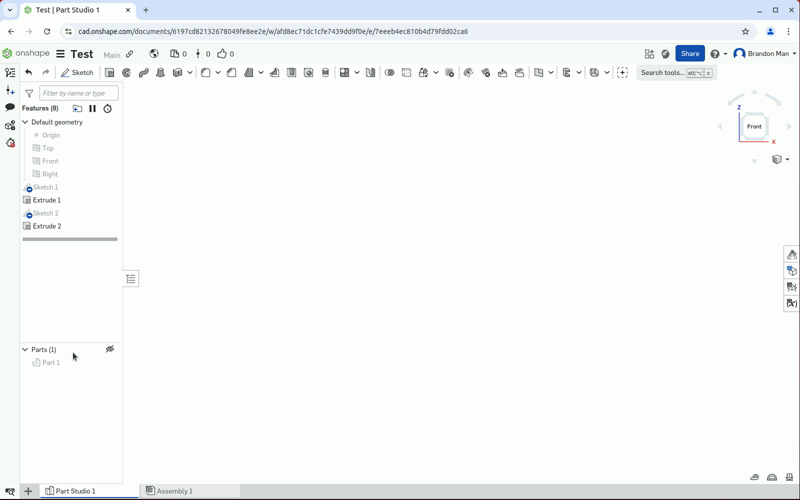
key(shift+y)
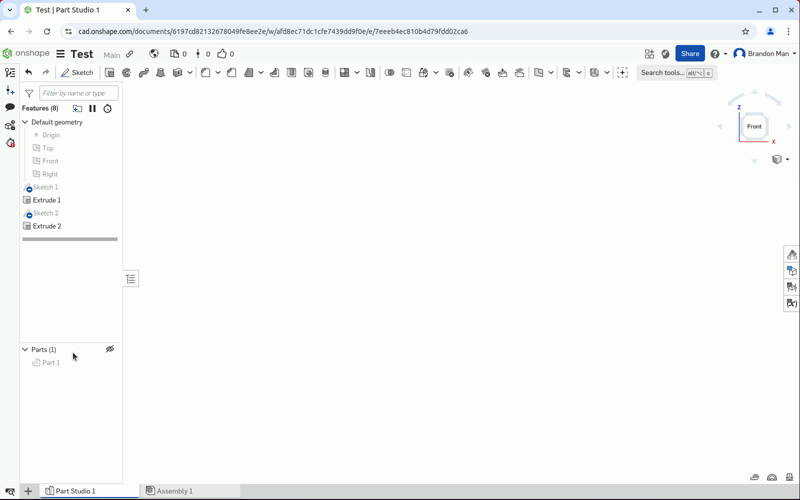
key(shift+s)
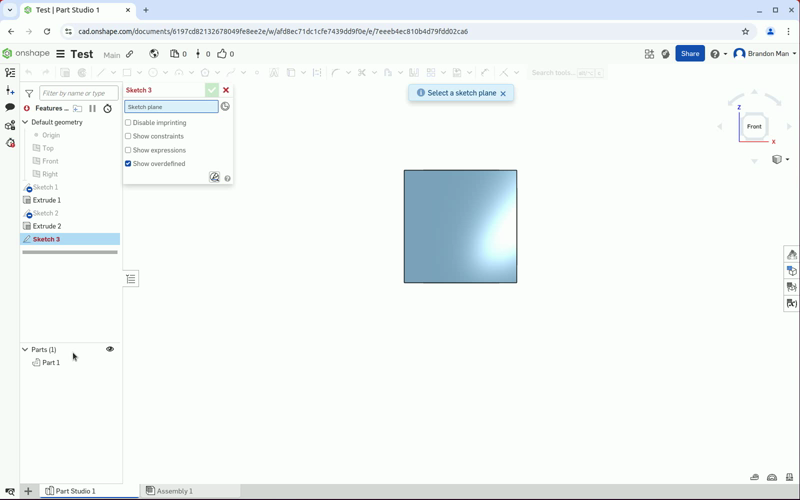
mouse_move(73, 163)
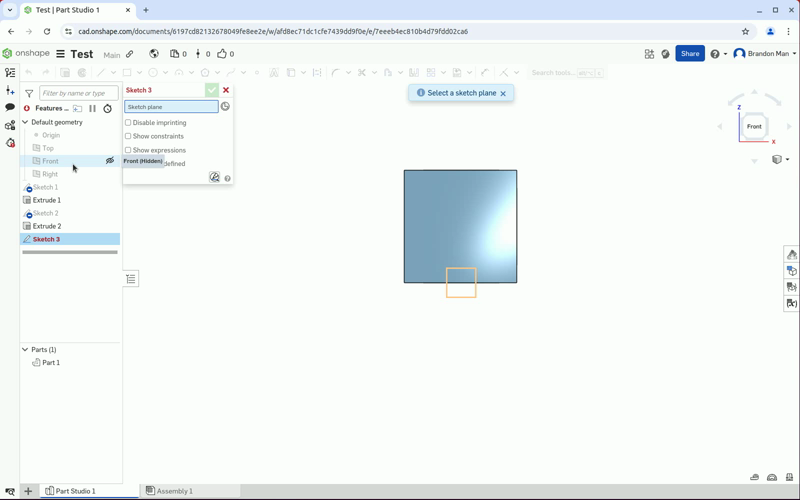
click(73, 163)
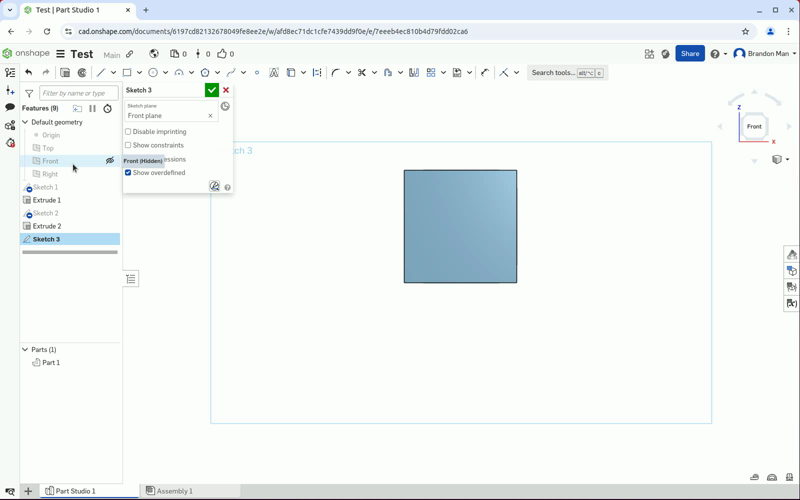
mouse_move(73, 352)
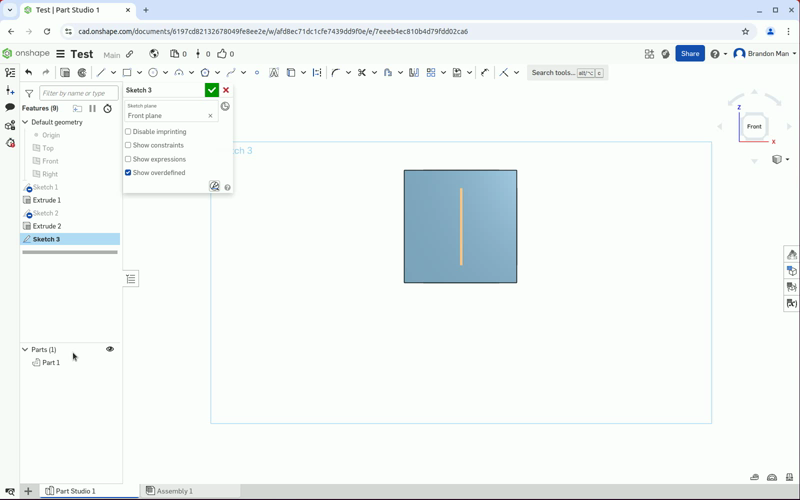
key(y)
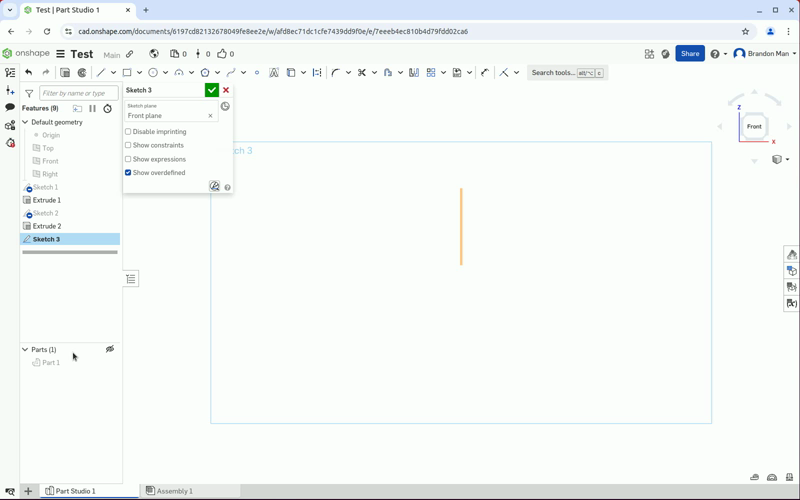
key(c)
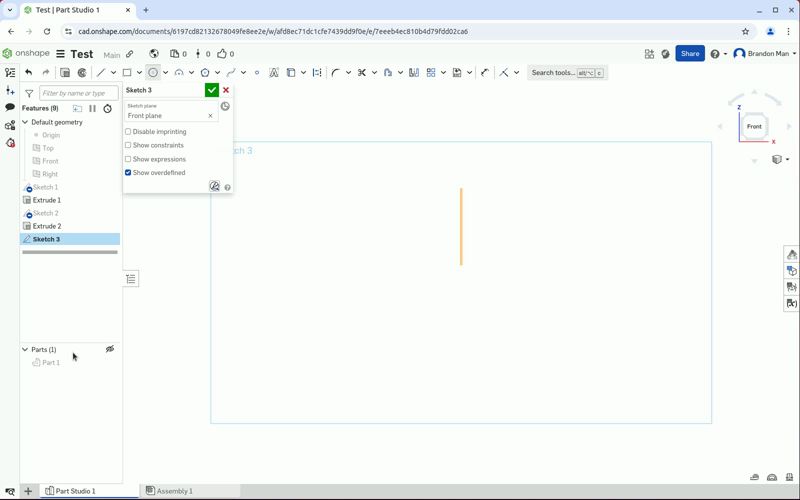
key_down(shift)
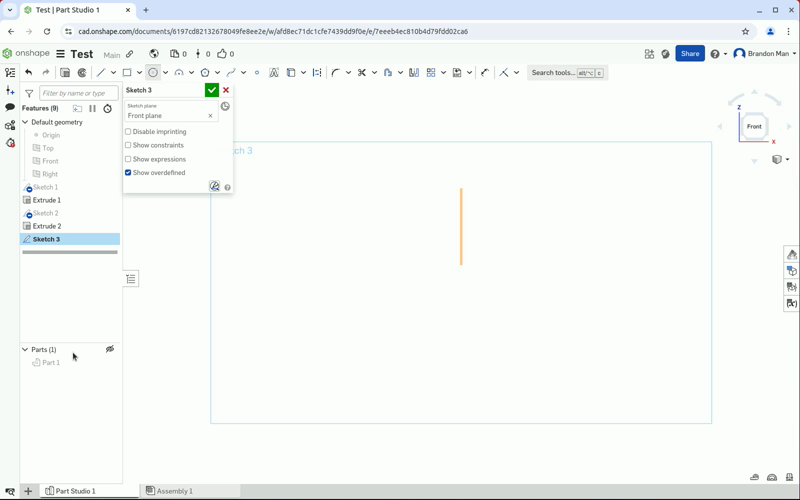
mouse_move(461, 226)
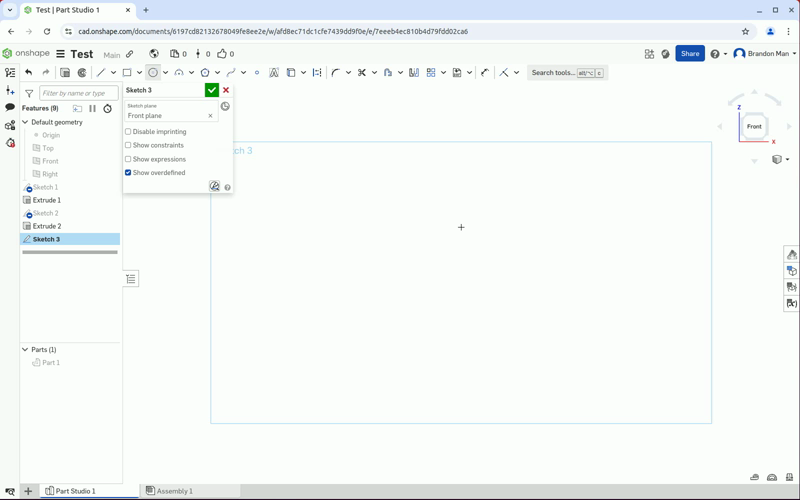
click(461, 226)
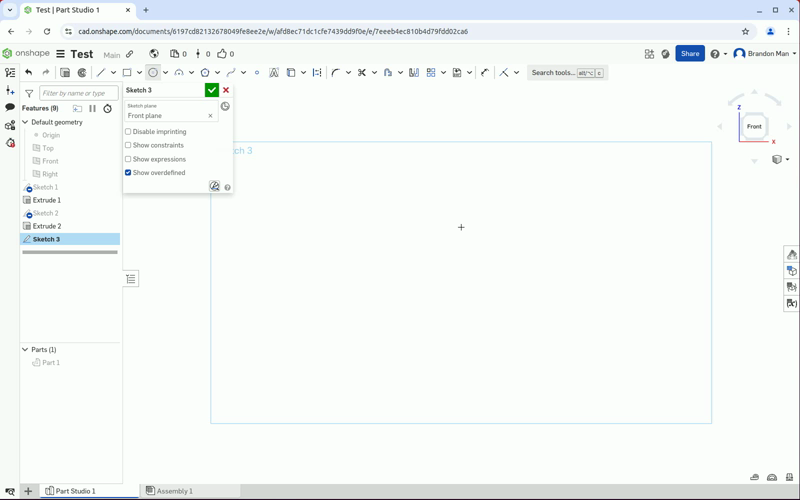
key_up(shift)
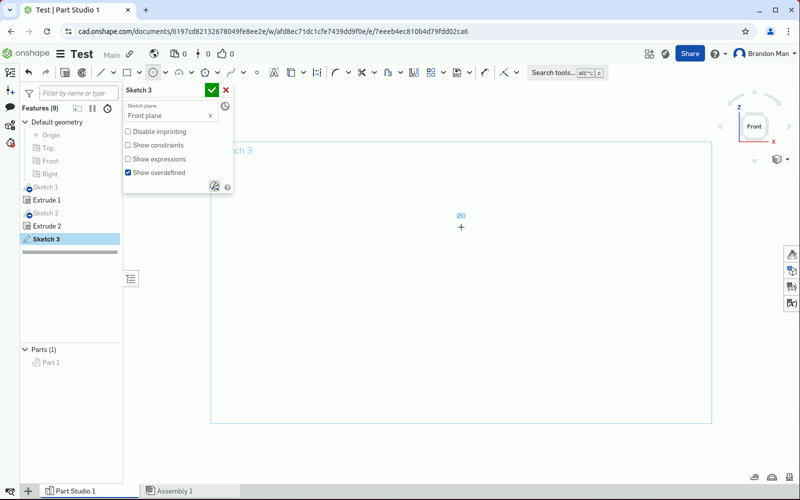
mouse_move(499, 226)
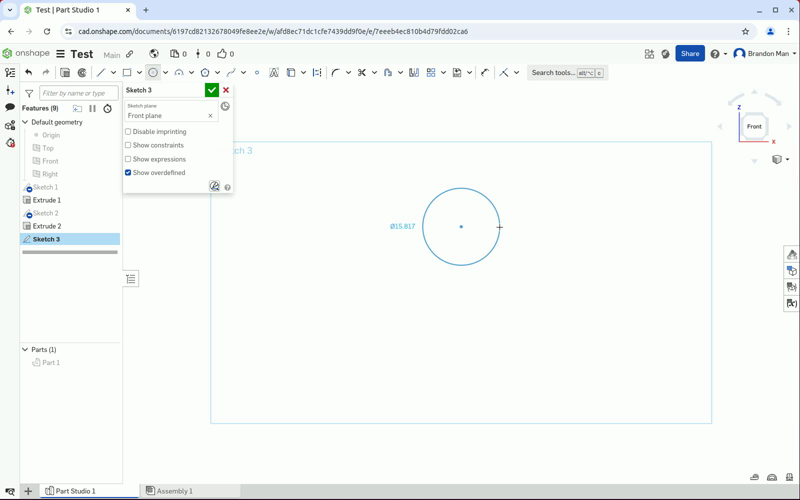
click(499, 226)
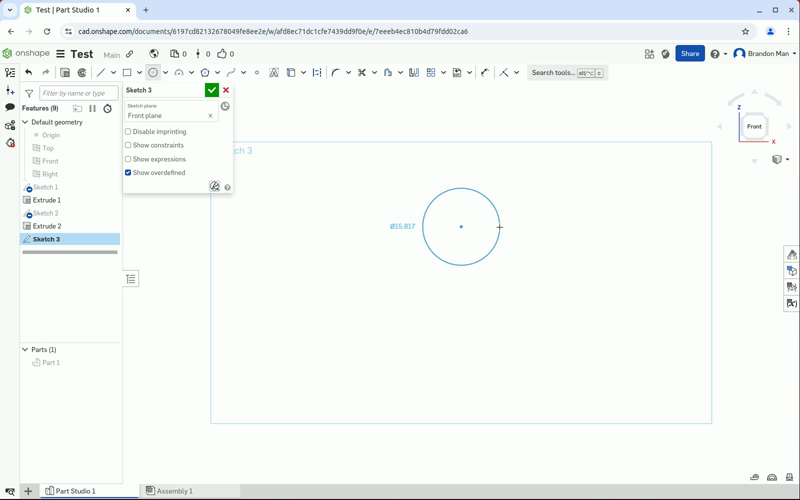
key(esc)
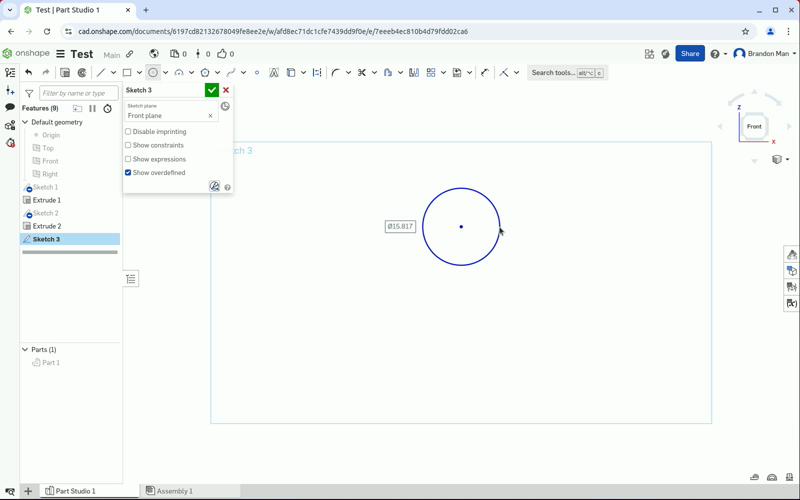
mouse_move(480, 217)
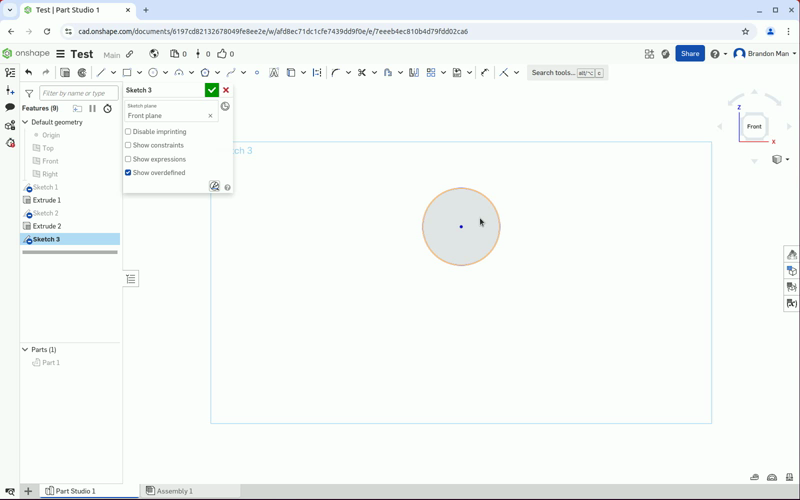
click(480, 217)
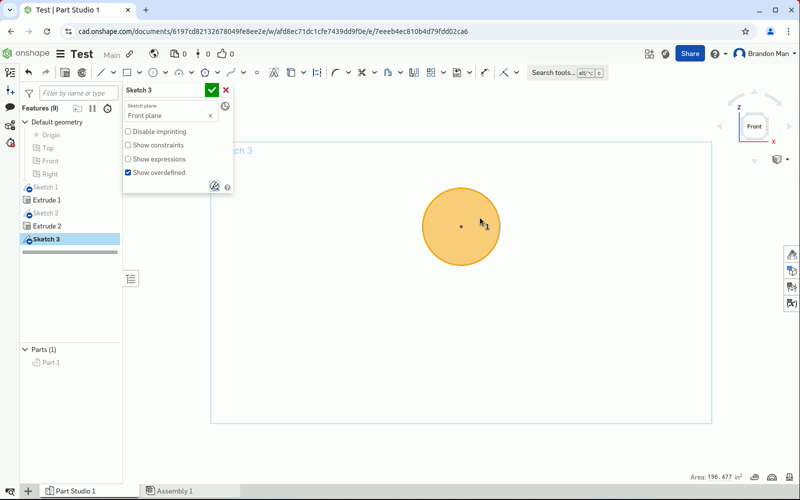
mouse_move(73, 352)
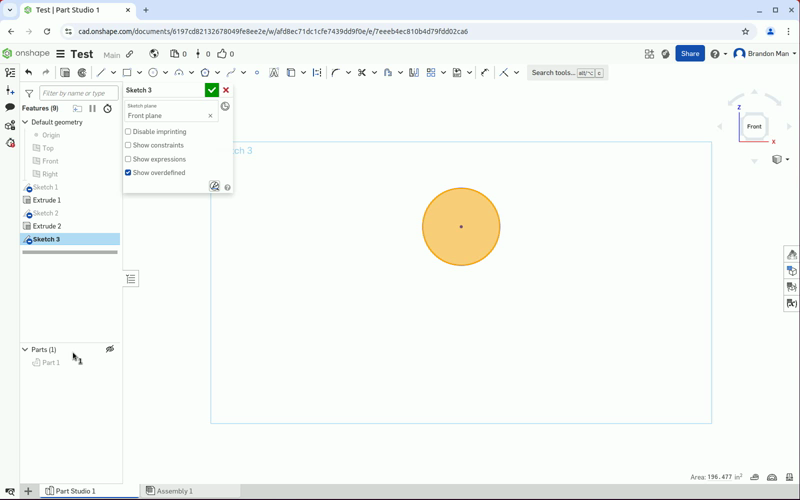
key(shift+y)
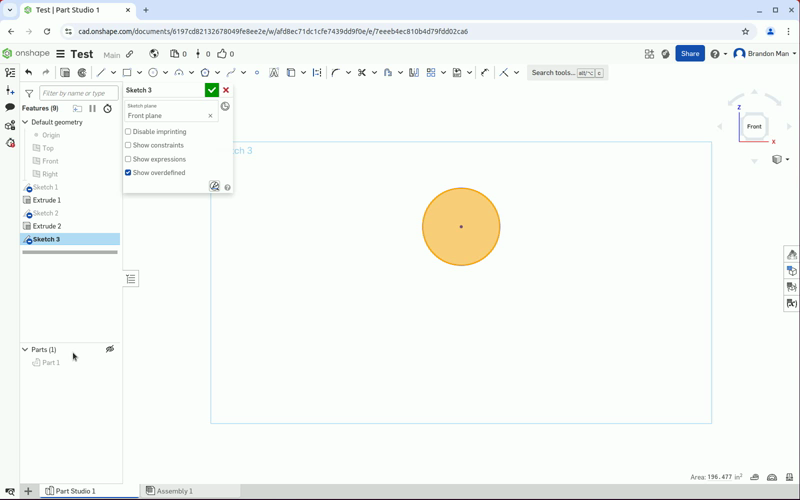
key(shift+e)
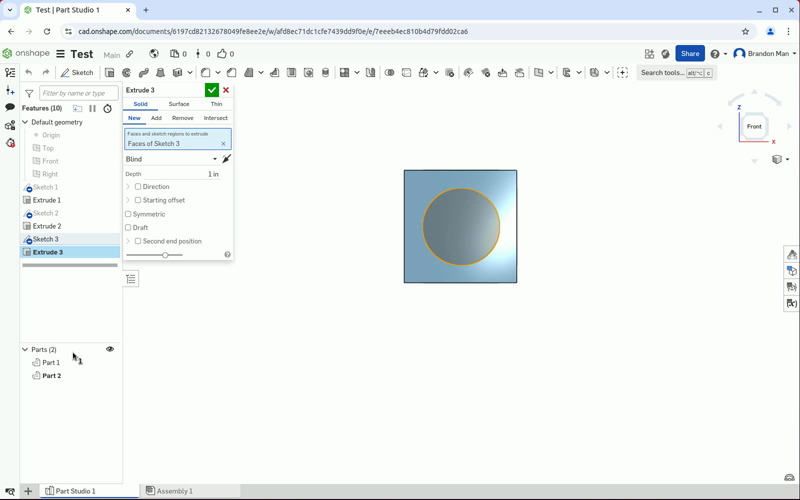
mouse_move(143, 106)
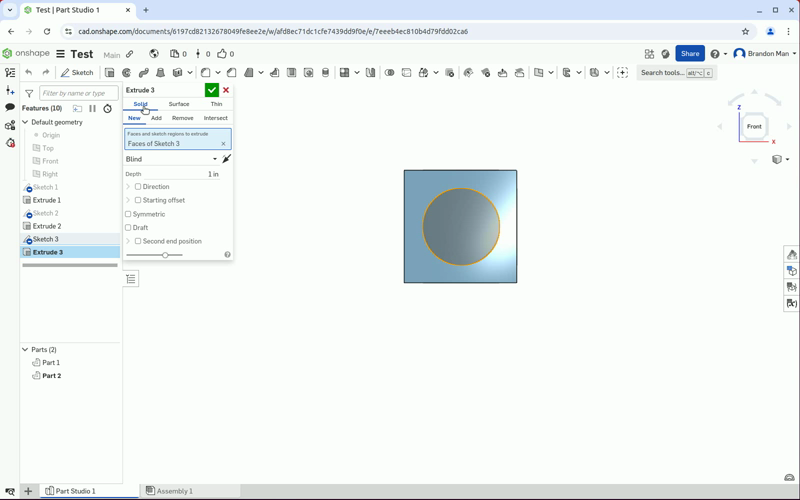
click(143, 106)
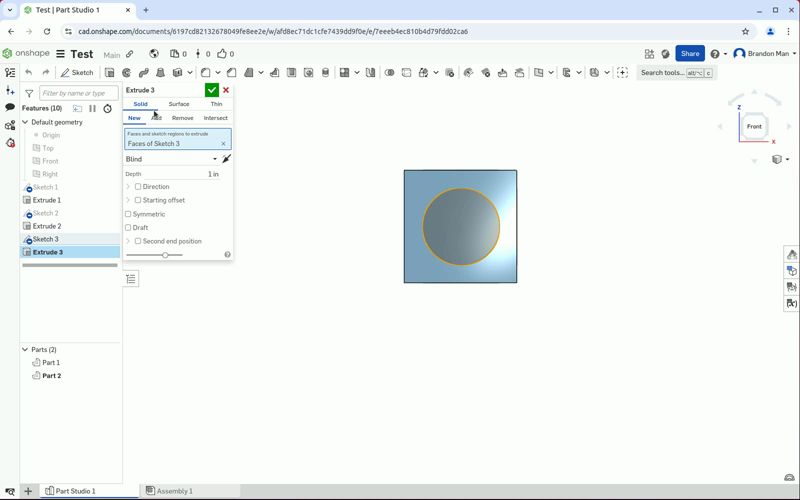
mouse_move(186, 120)
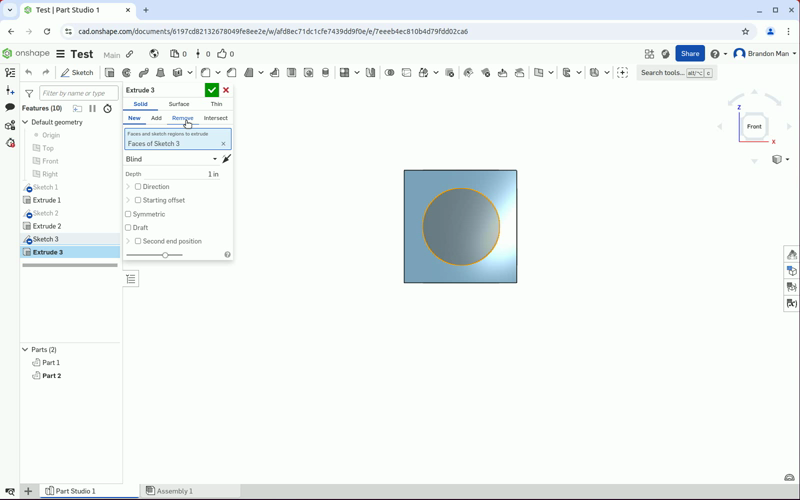
click(186, 120)
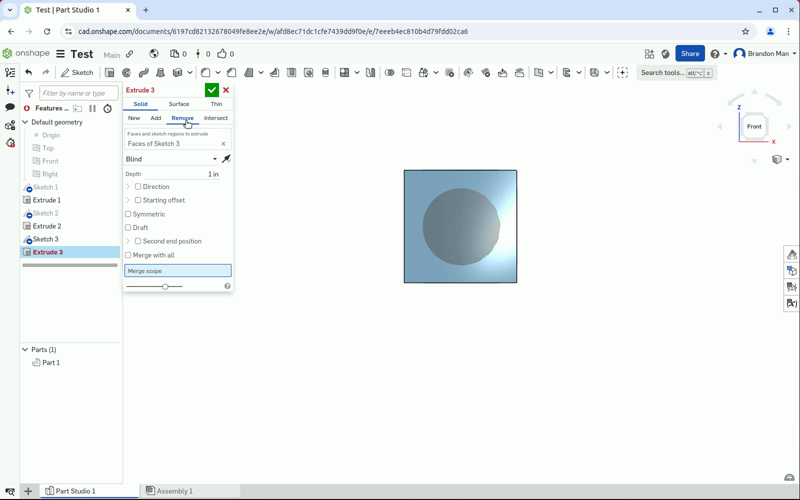
key(tab, 4)
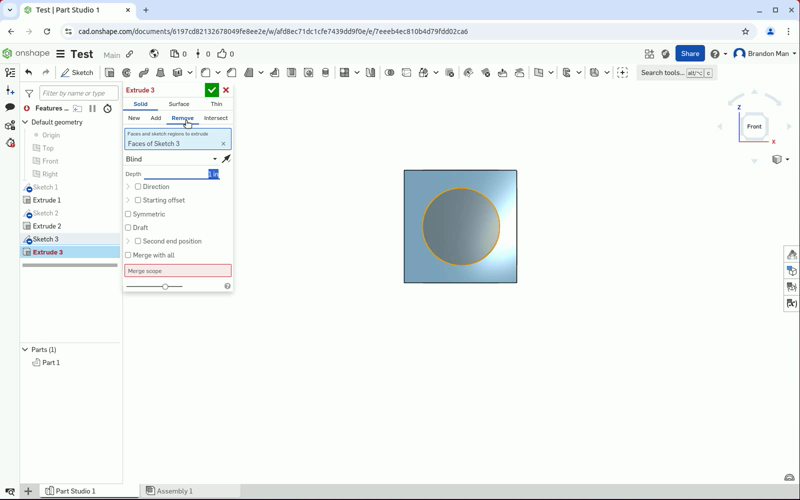
text(23.108)
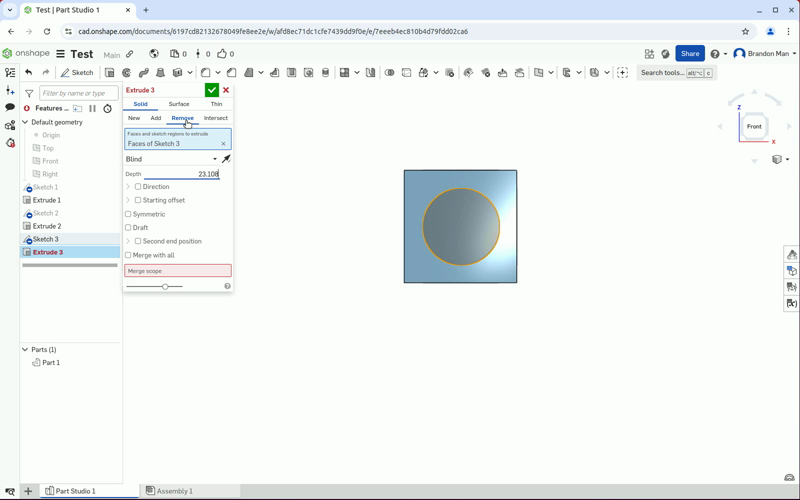
key(tab, 3)
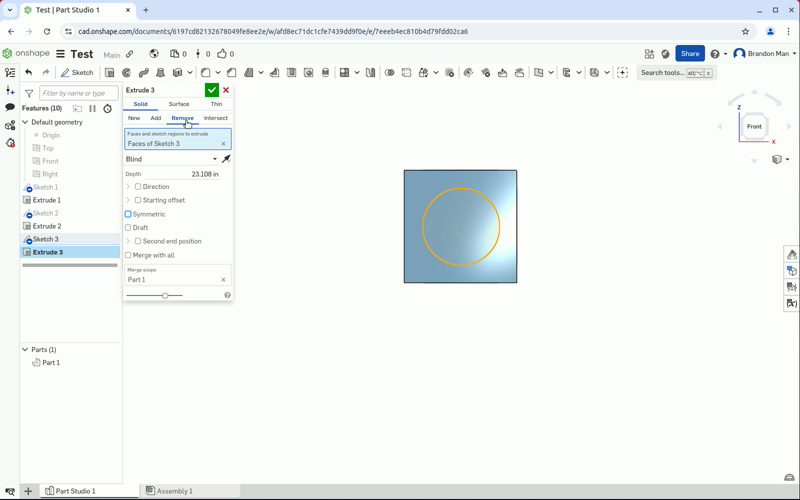
key(space)
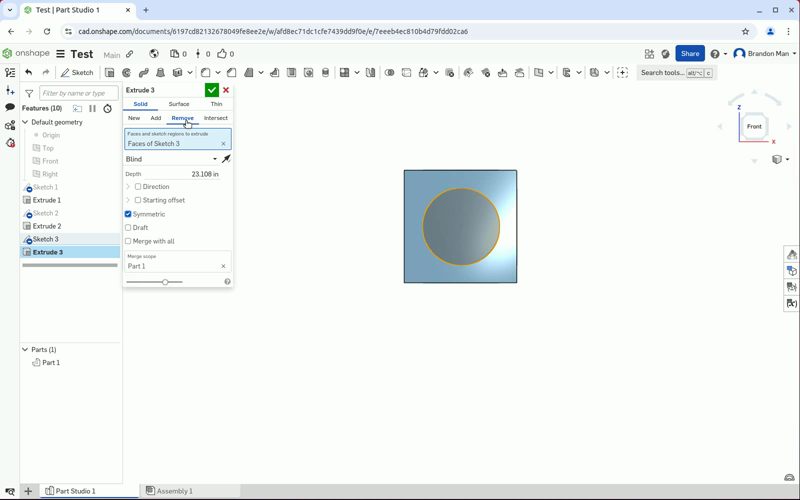
key(tab, 2)
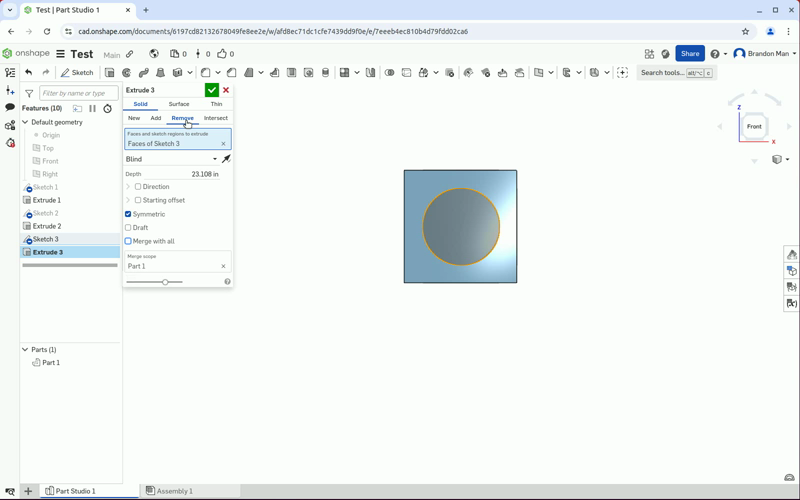
key(space)
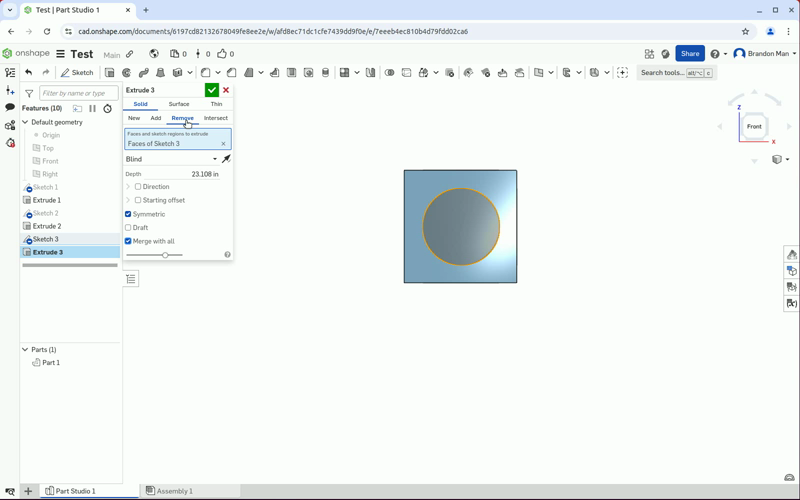
key(enter)
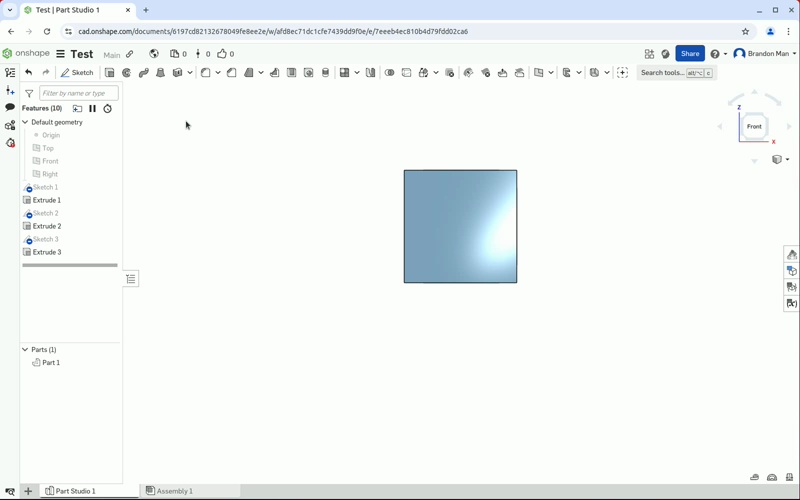
key(shift+h)
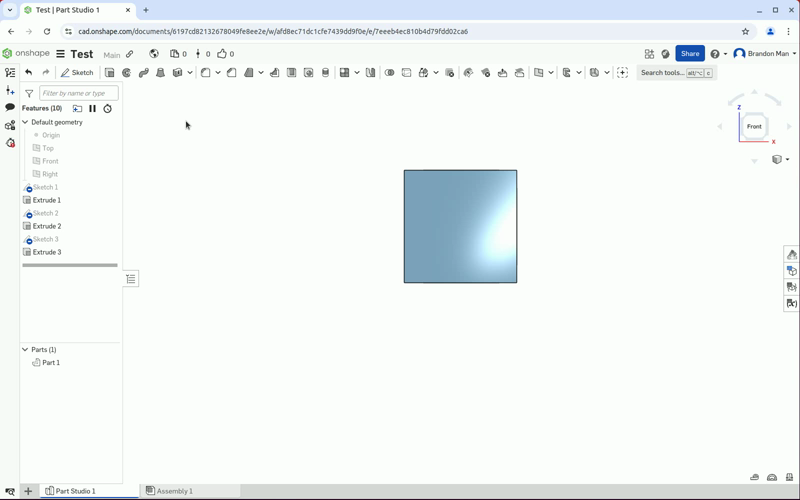
key(shift+h)
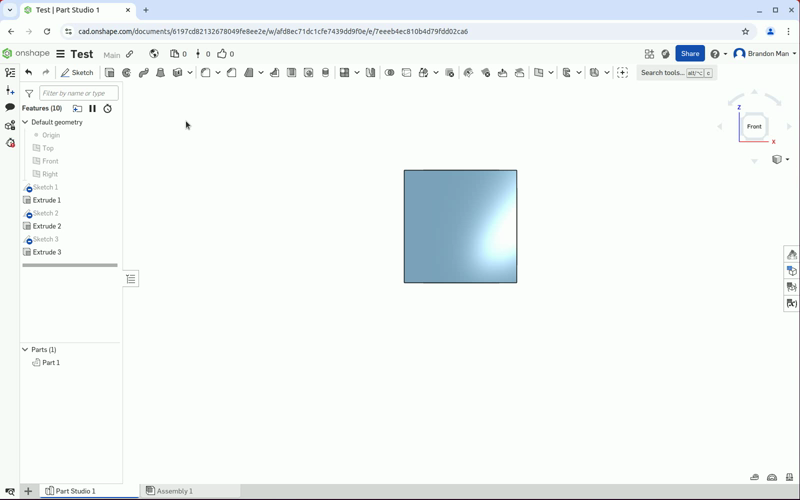
mouse_move(73, 189)
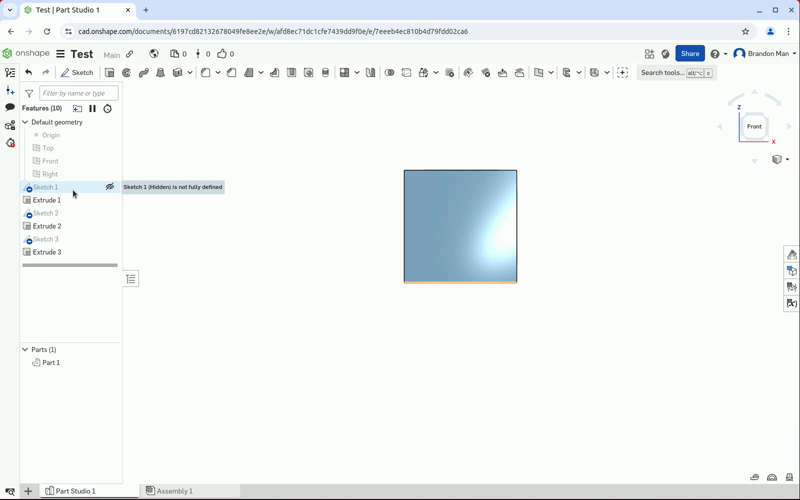
click(73, 189)
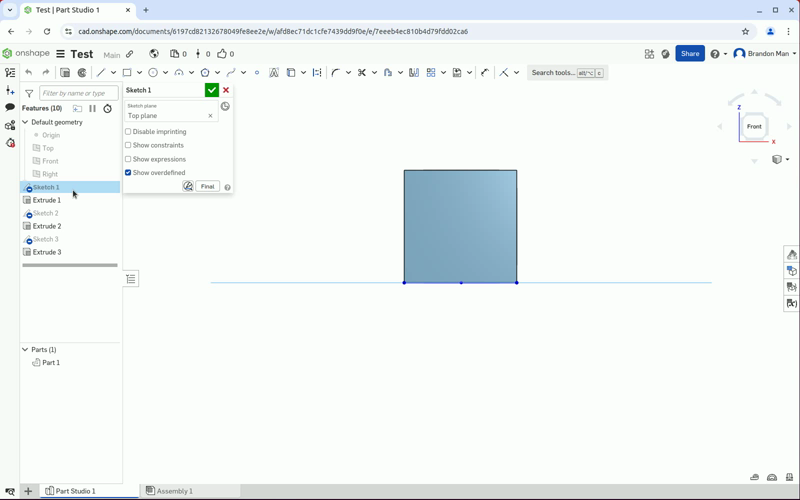
mouse_move(229, 92)
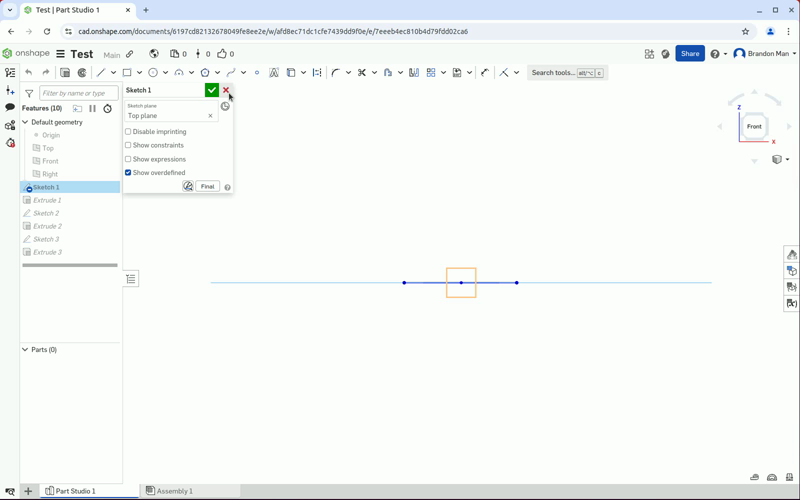
click(229, 92)
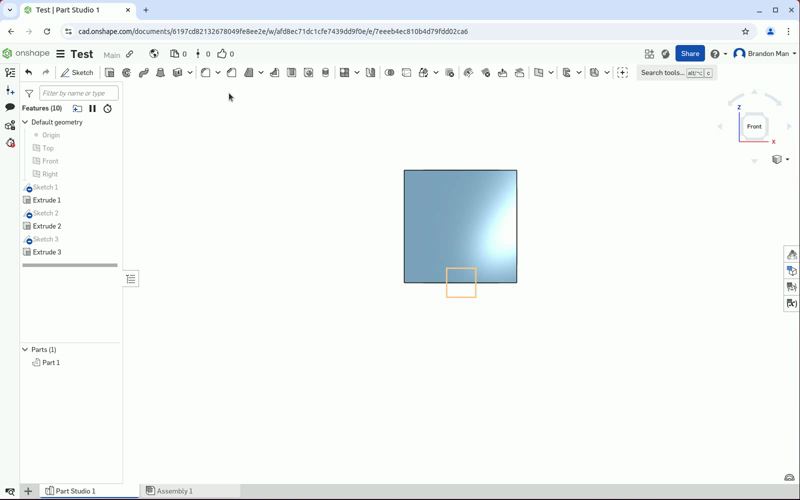
mouse_move(73, 352)
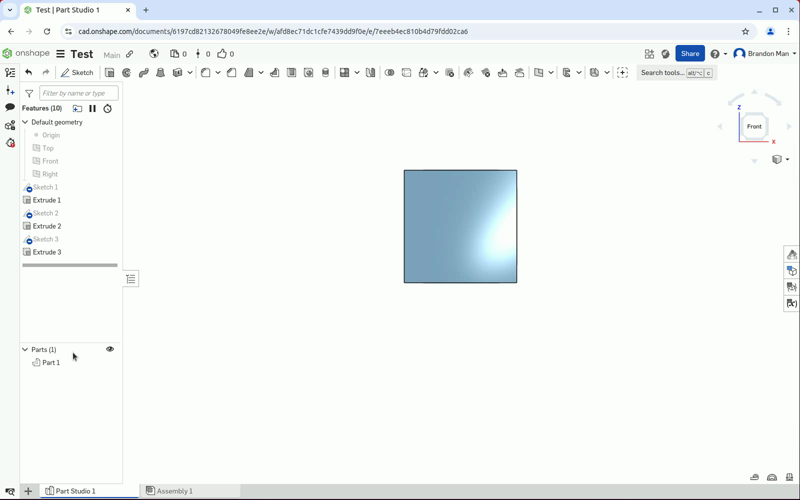
key(y)
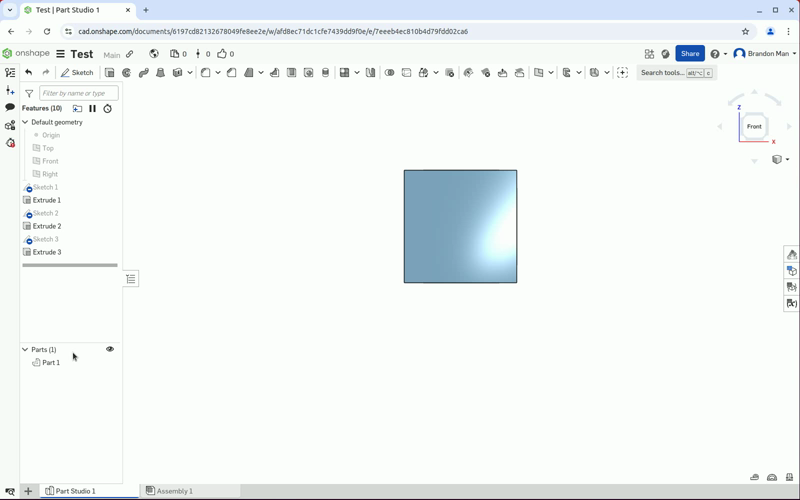
key(shift+p)
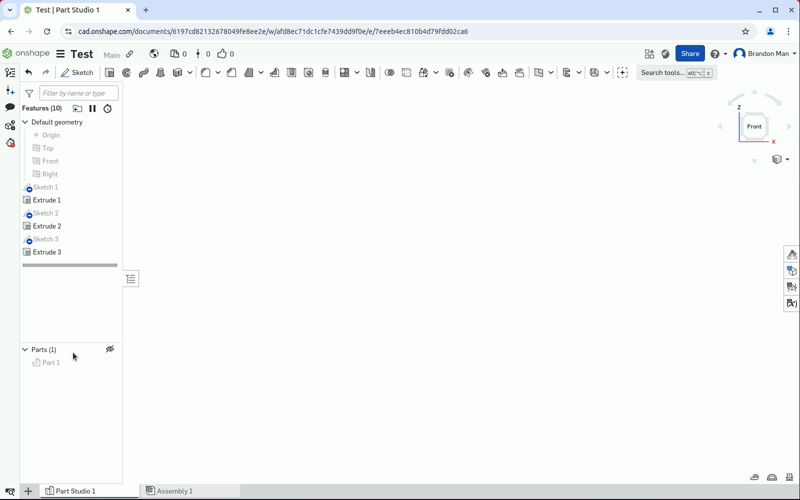
key(space)
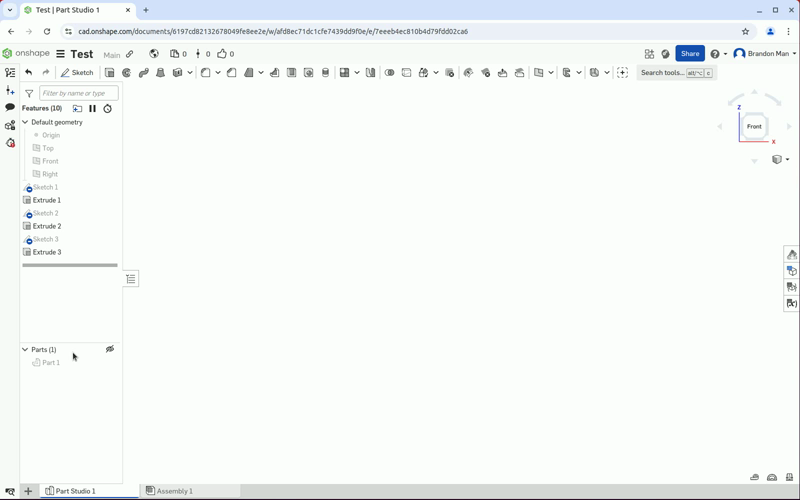
key_down(shift)
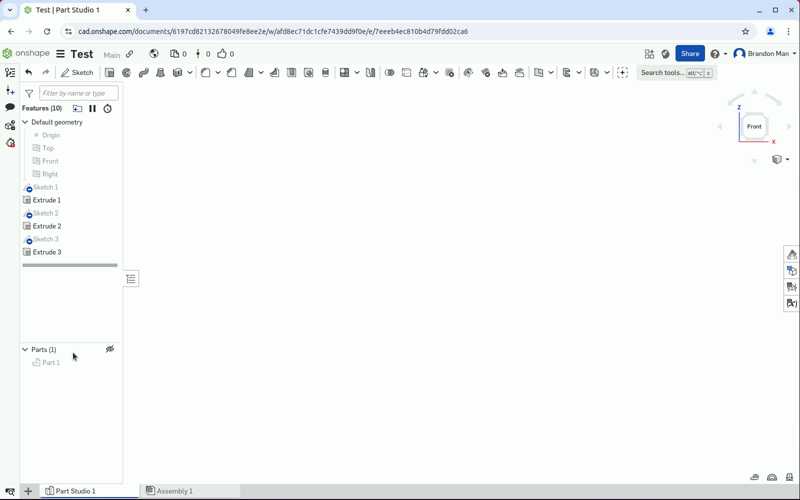
key(down)
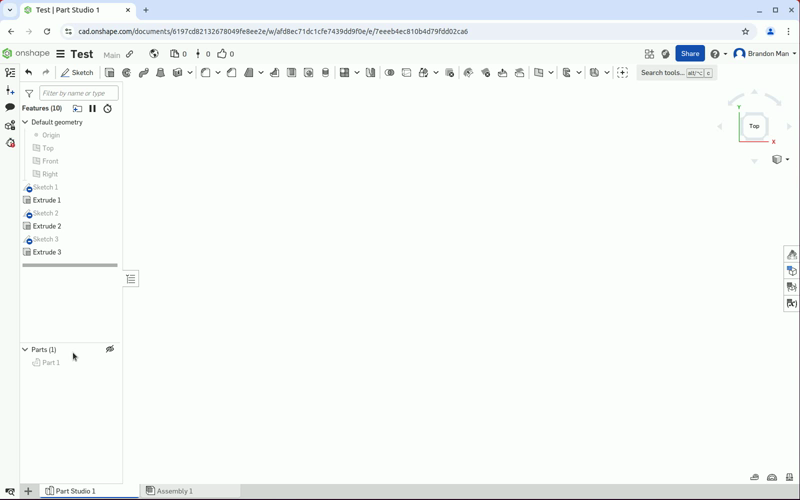
key_up(shift)
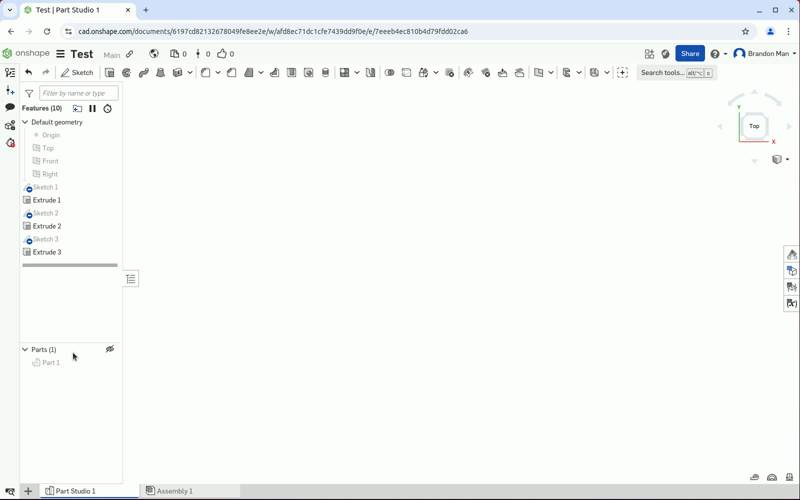
mouse_move(73, 352)
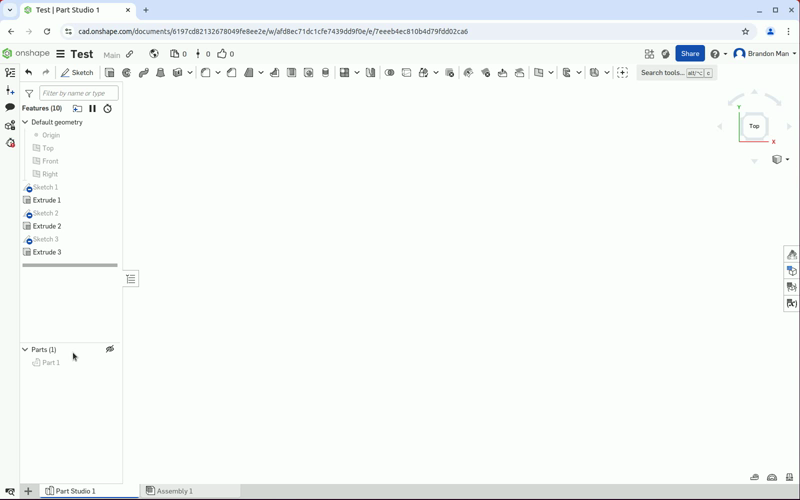
key(shift+y)
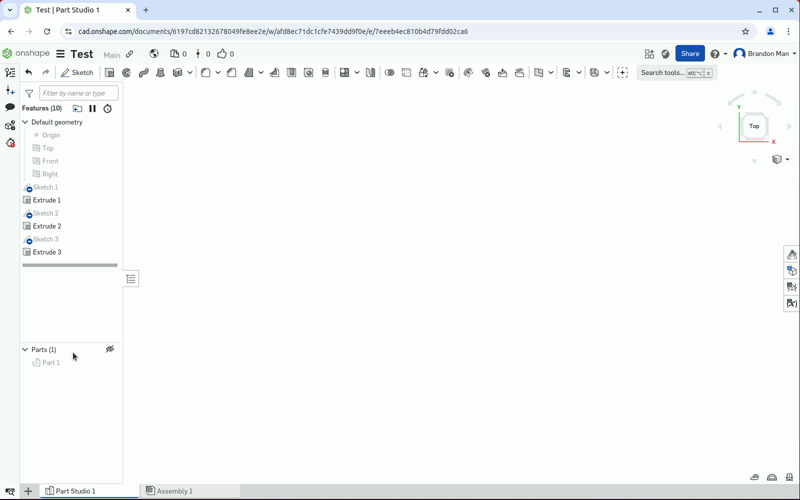
key(shift+s)
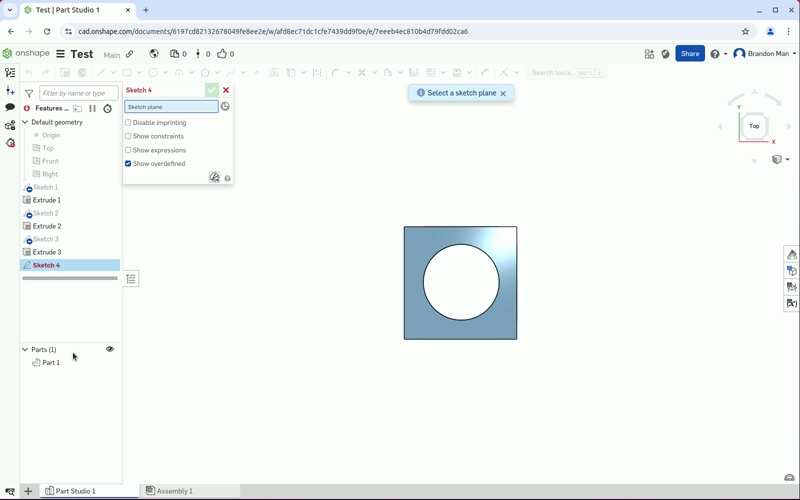
mouse_move(73, 150)
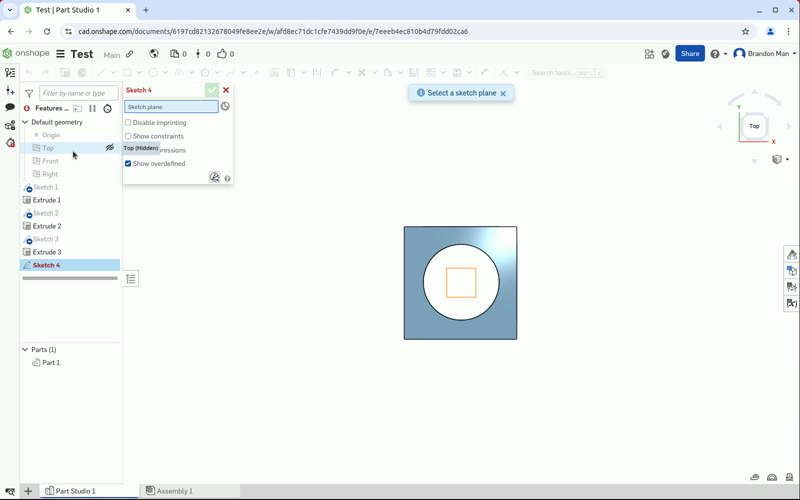
click(73, 150)
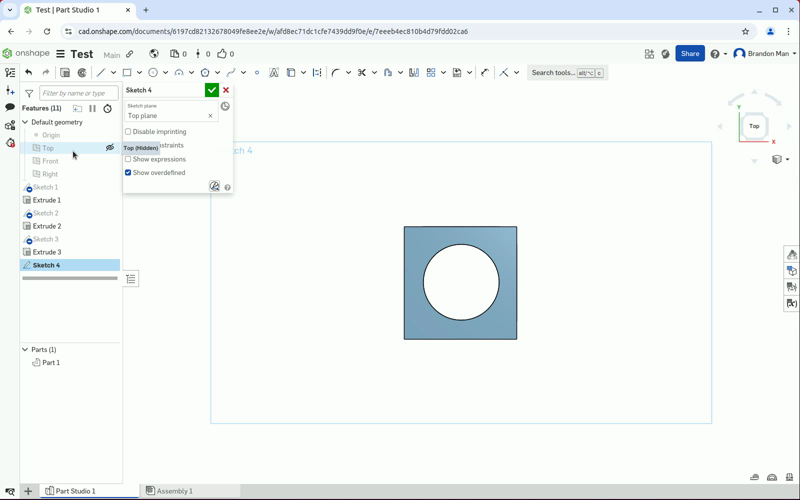
mouse_move(73, 352)
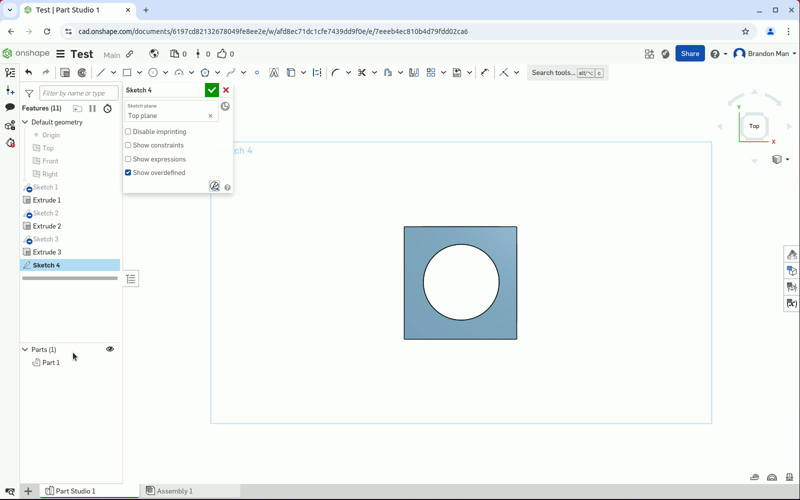
key(y)
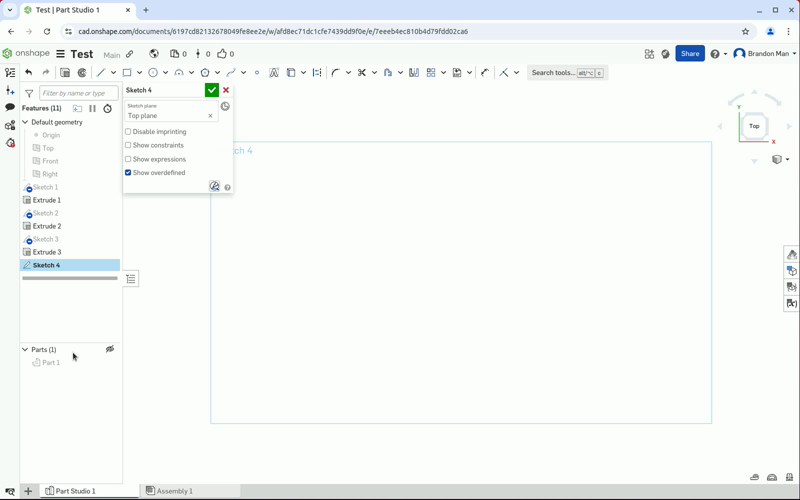
key(l)
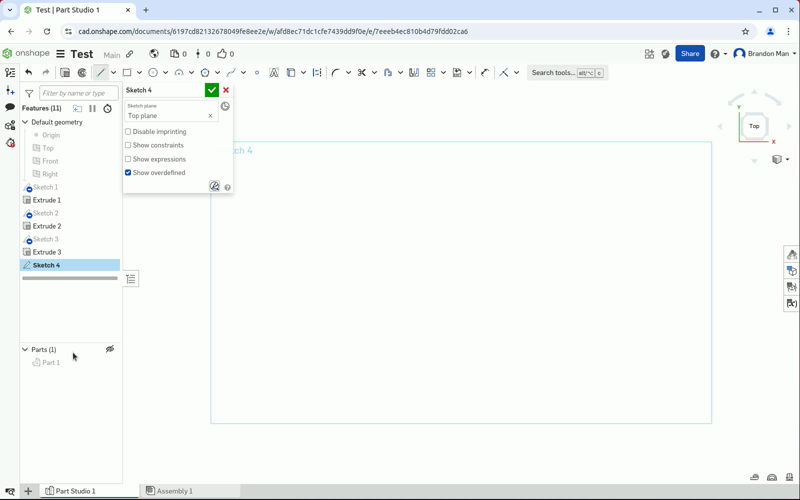
key_down(shift)
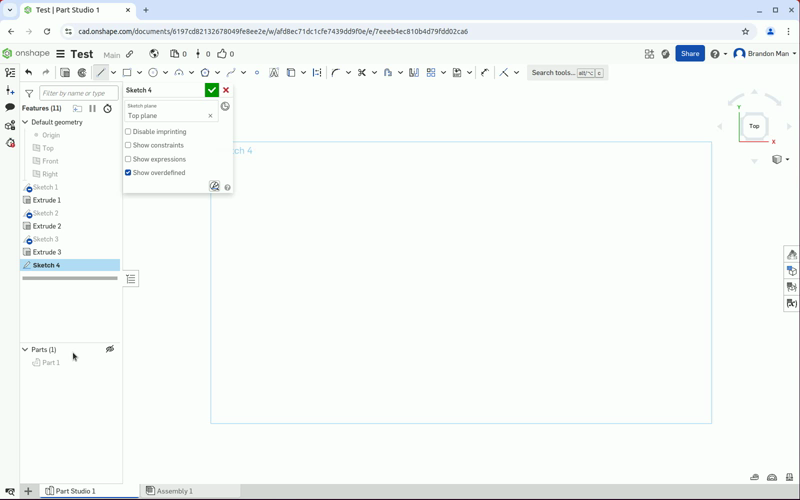
mouse_move(434, 308)
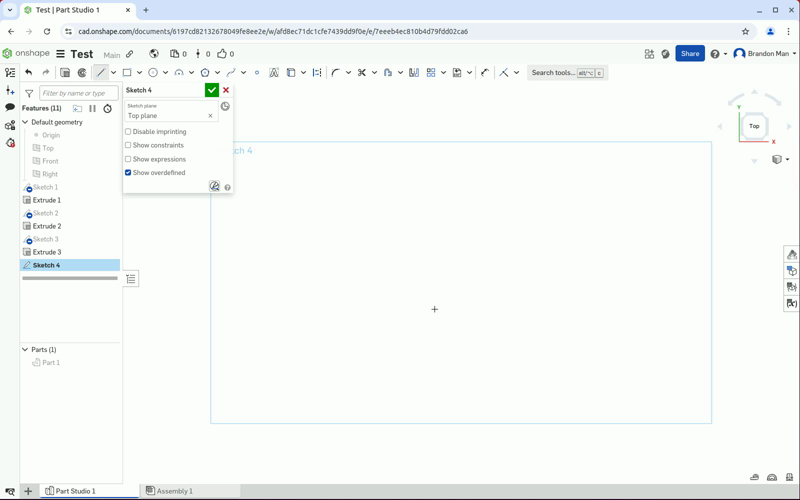
click(434, 308)
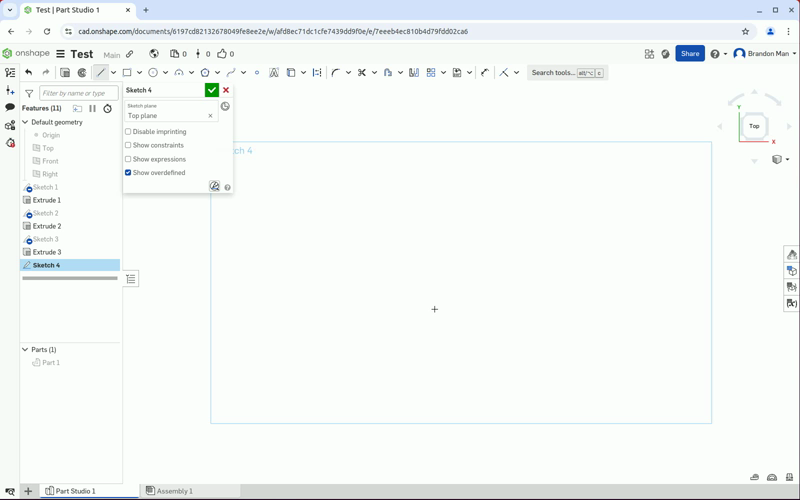
key_up(shift)
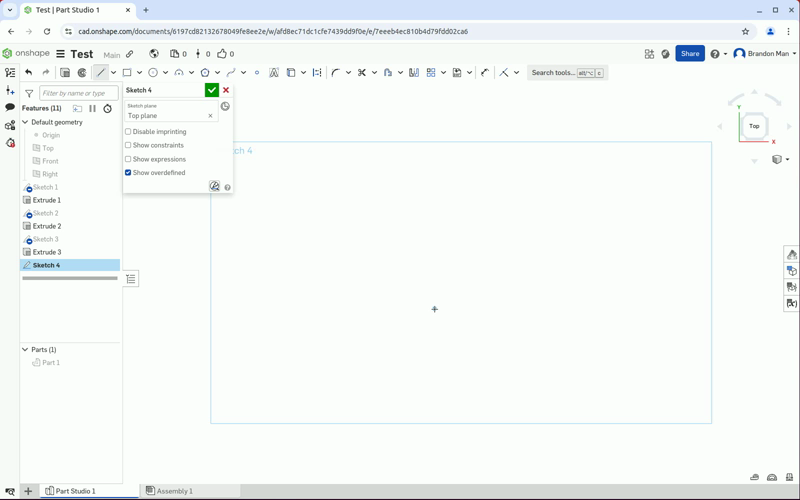
key_down(shift)
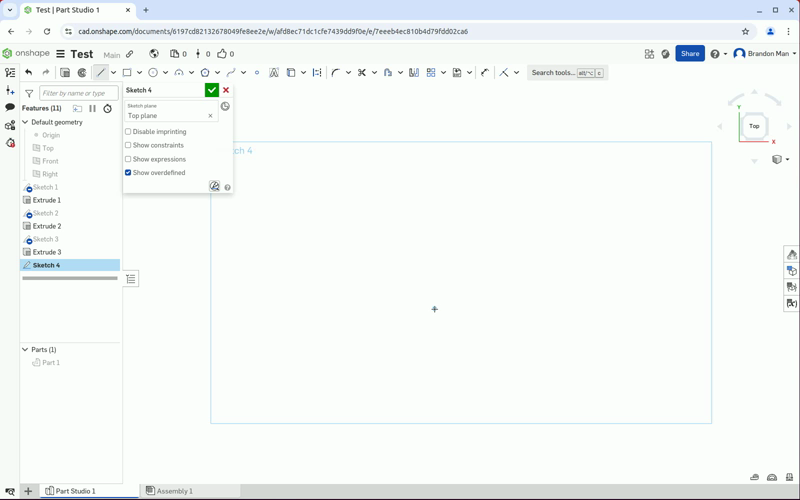
mouse_move(464, 308)
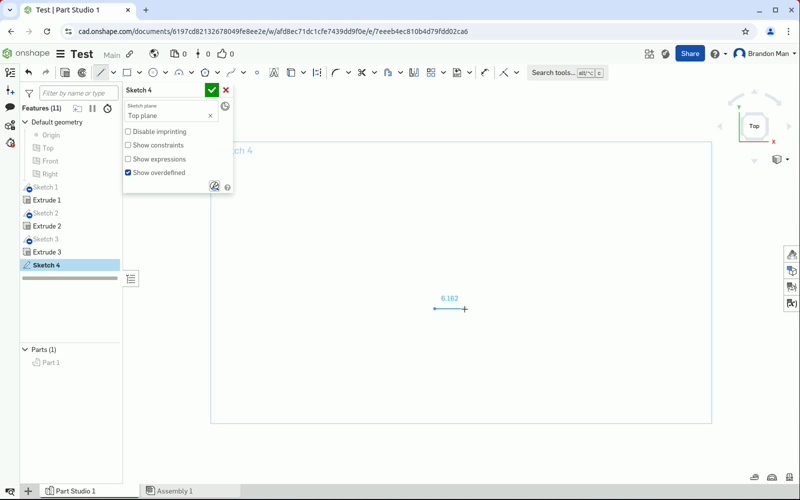
mouse_move(488, 308)
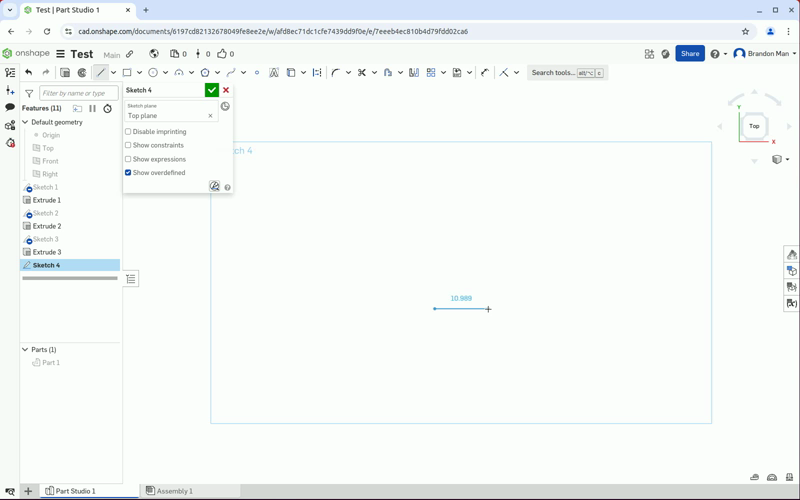
click(488, 308)
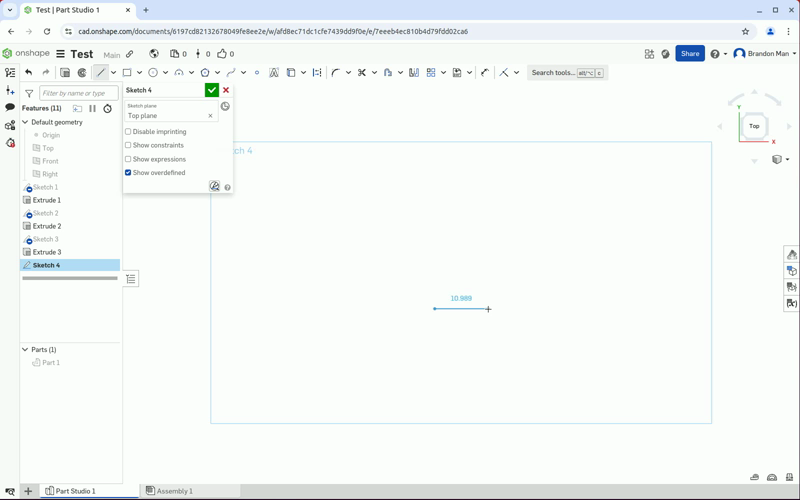
key_up(shift)
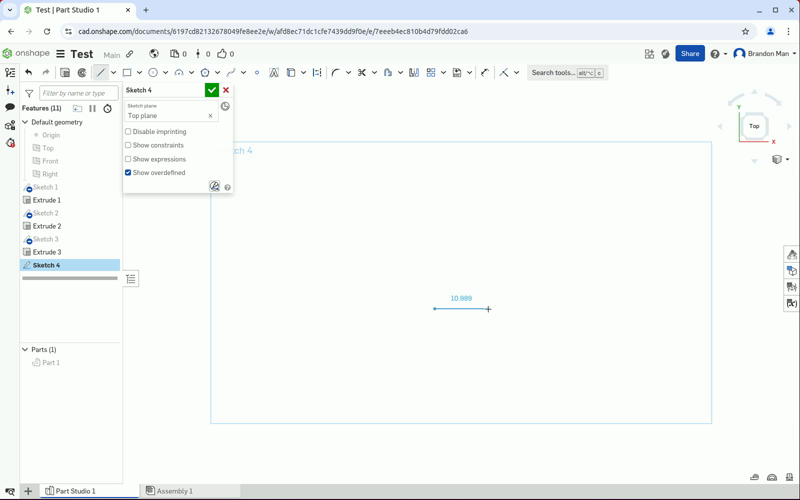
key_down(shift)
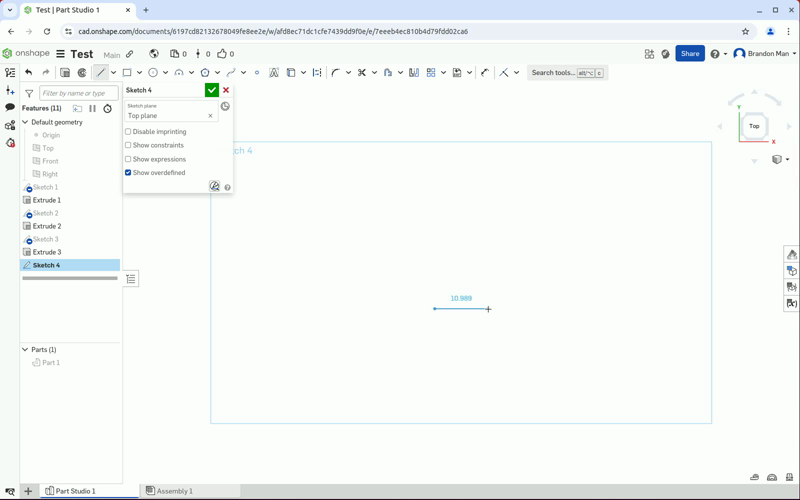
mouse_move(518, 308)
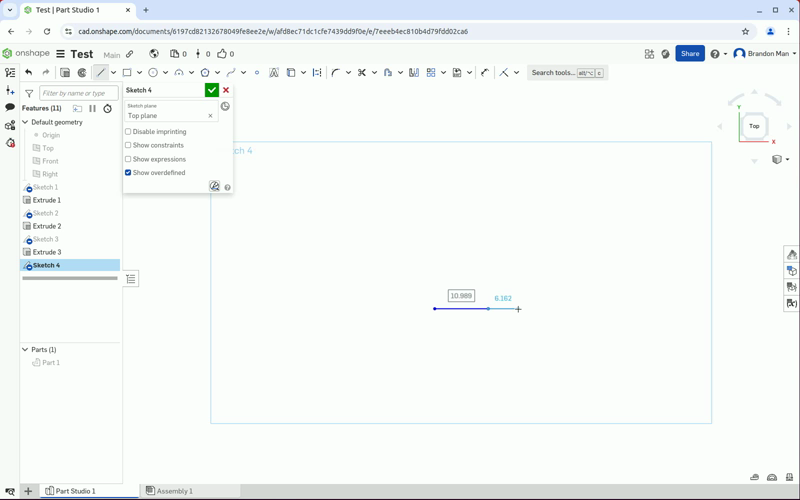
mouse_move(488, 255)
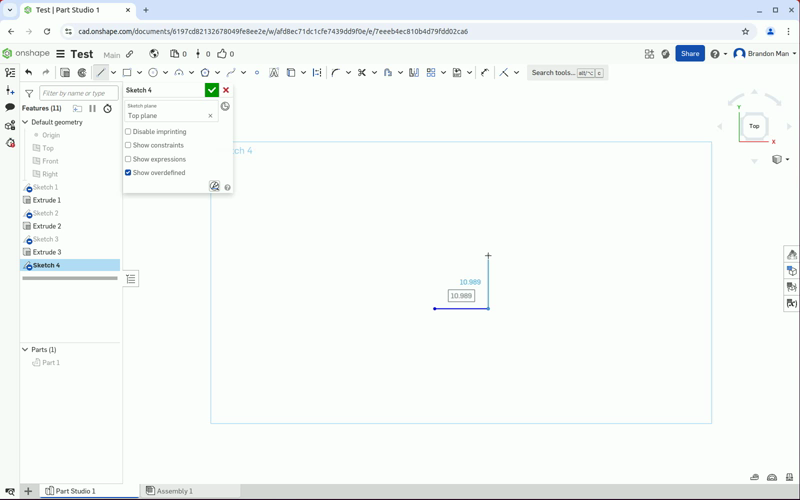
click(488, 255)
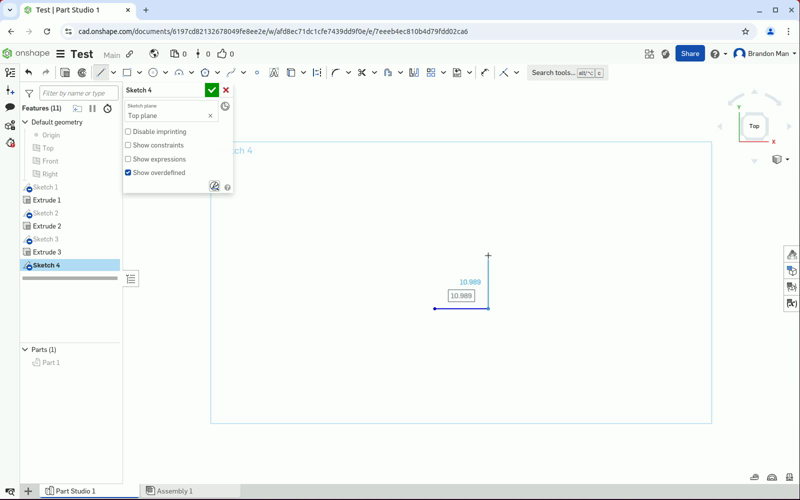
key_up(shift)
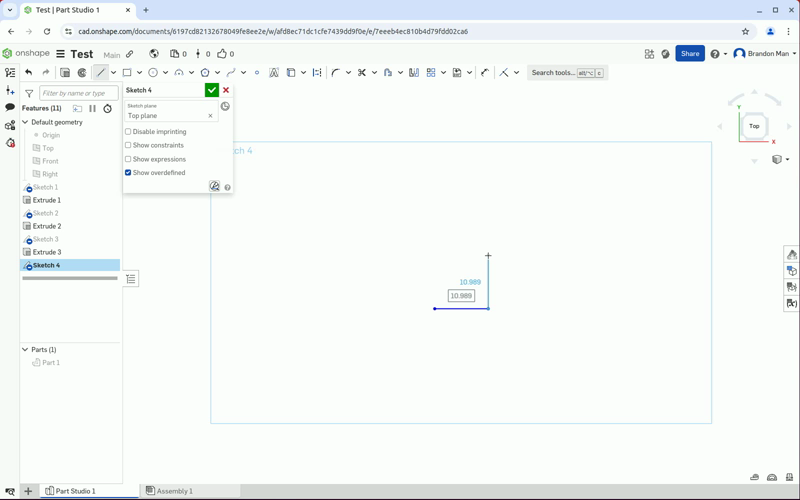
key_down(shift)
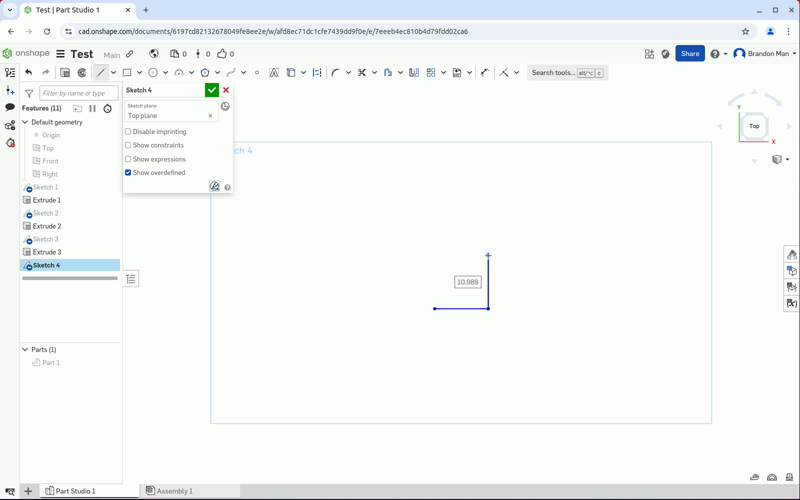
mouse_move(518, 255)
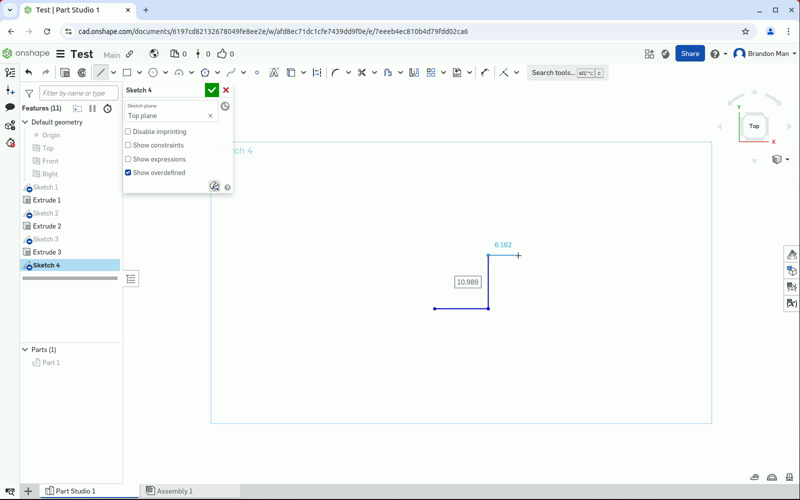
mouse_move(434, 255)
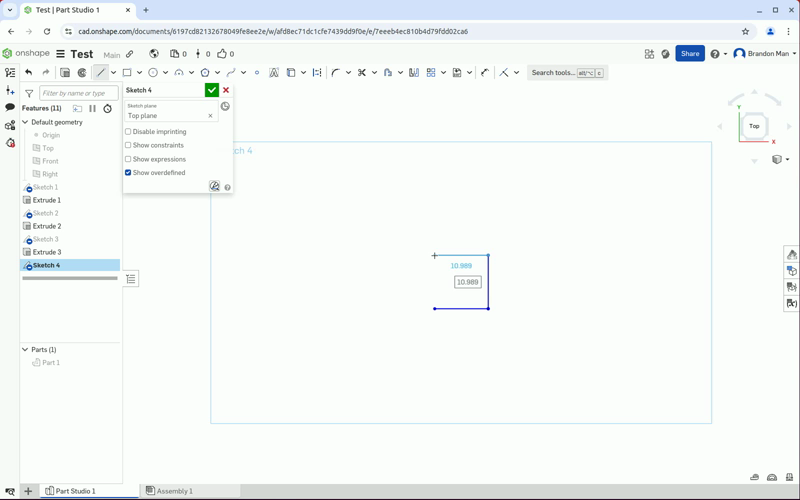
click(434, 255)
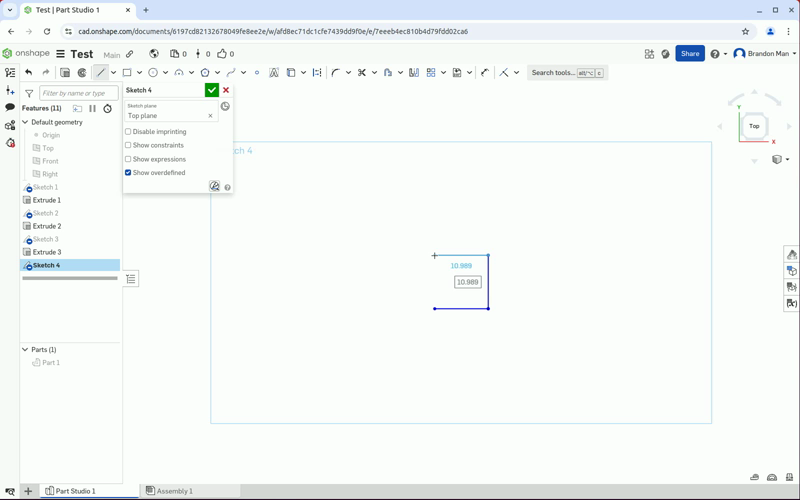
key_up(shift)
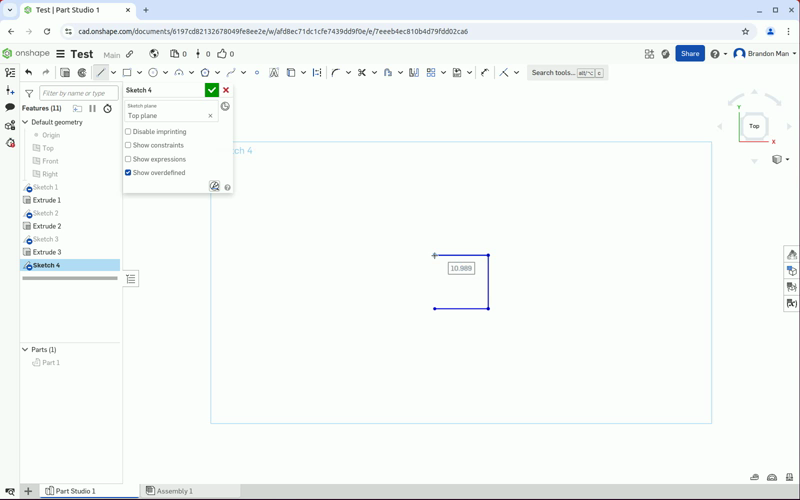
mouse_move(464, 255)
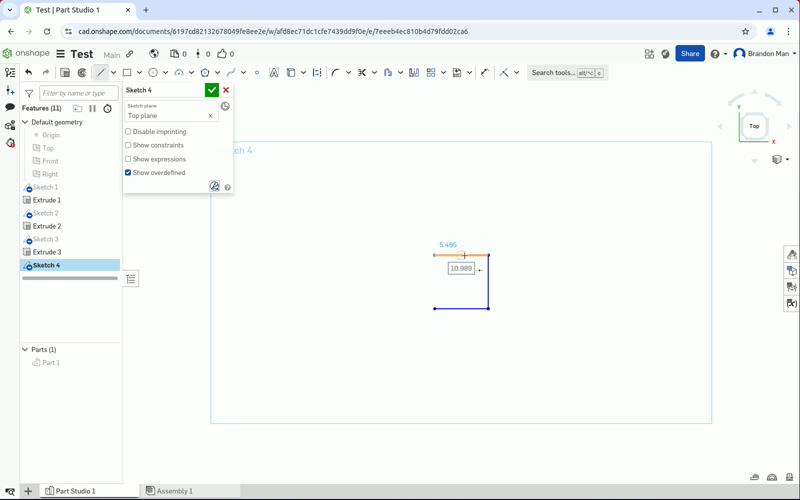
key_down(shift)
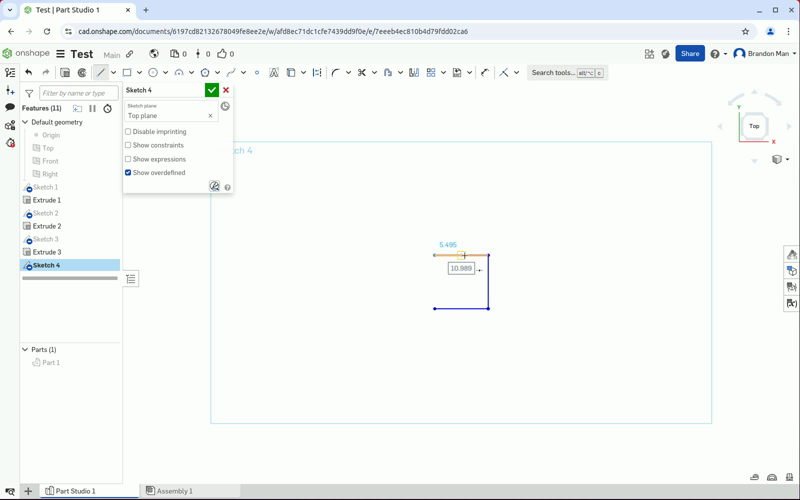
mouse_move(434, 308)
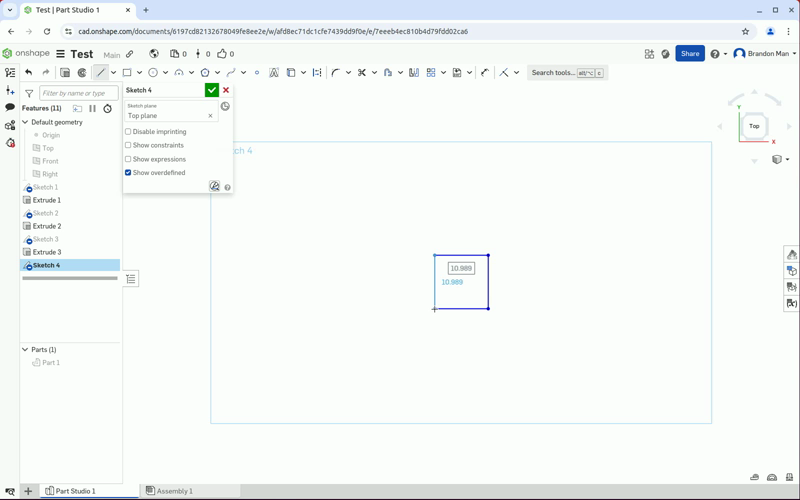
key_up(shift)
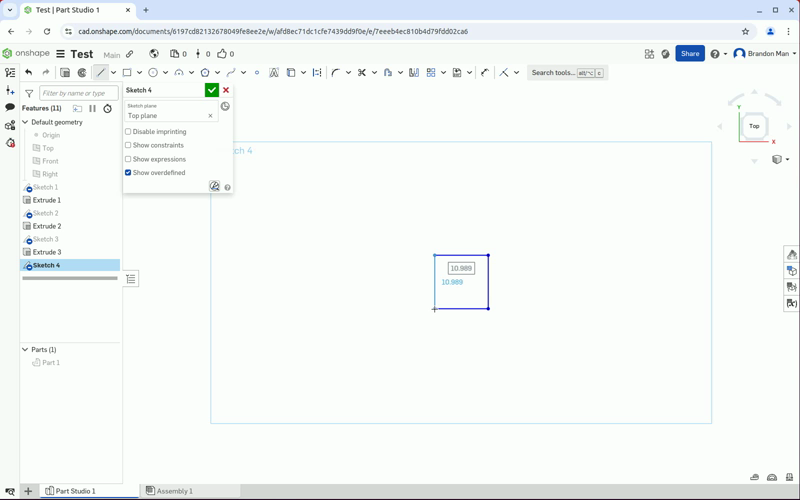
click(434, 308)
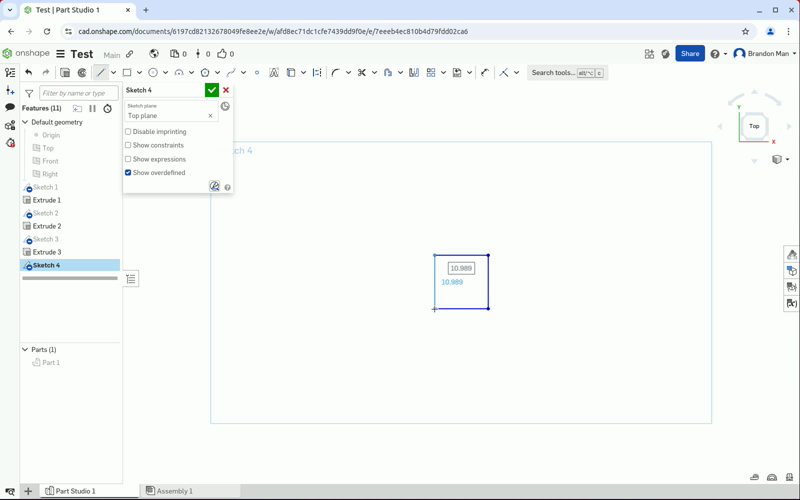
key(esc)
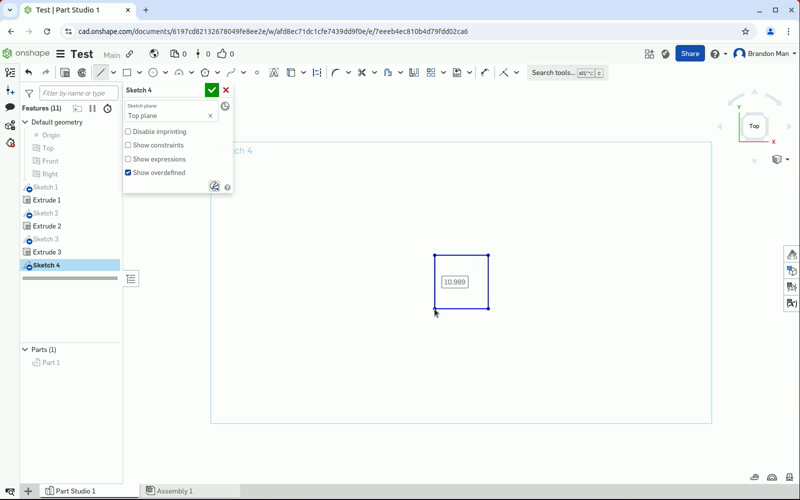
mouse_move(446, 286)
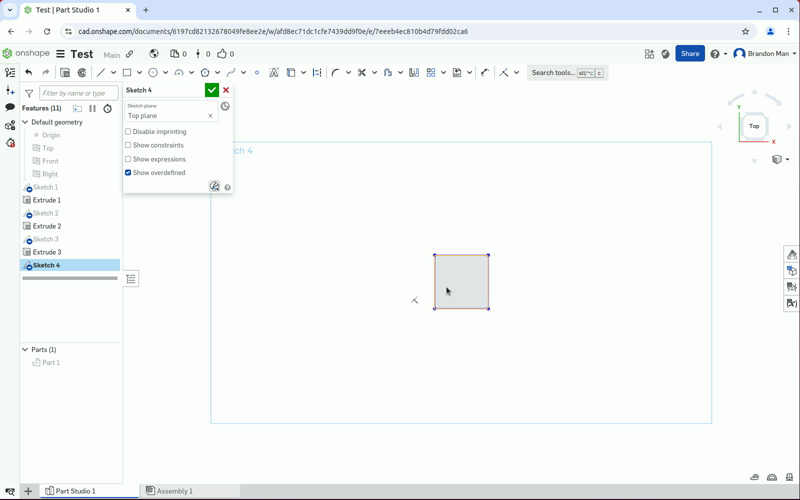
click(446, 286)
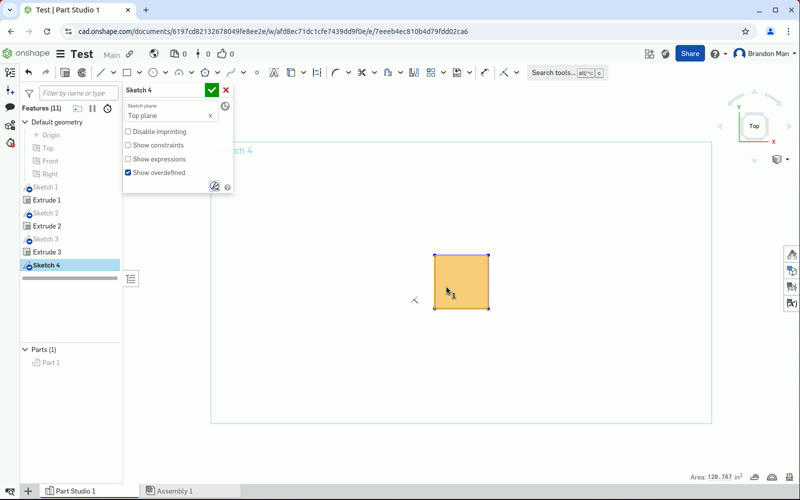
mouse_move(73, 352)
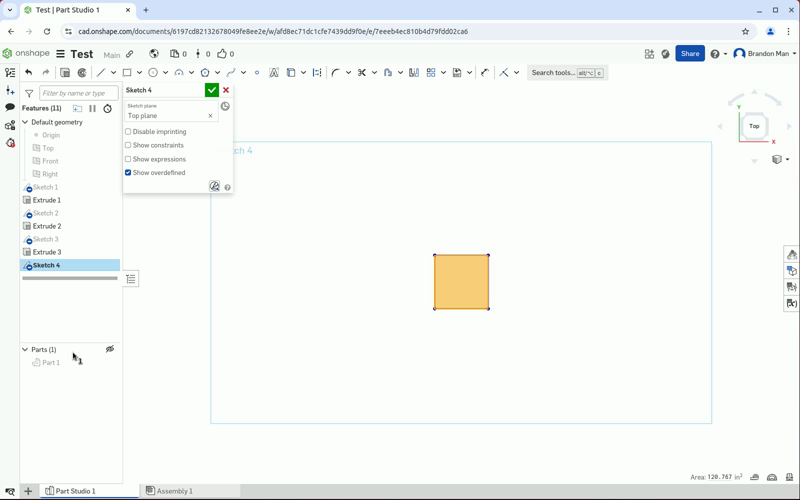
key(shift+y)
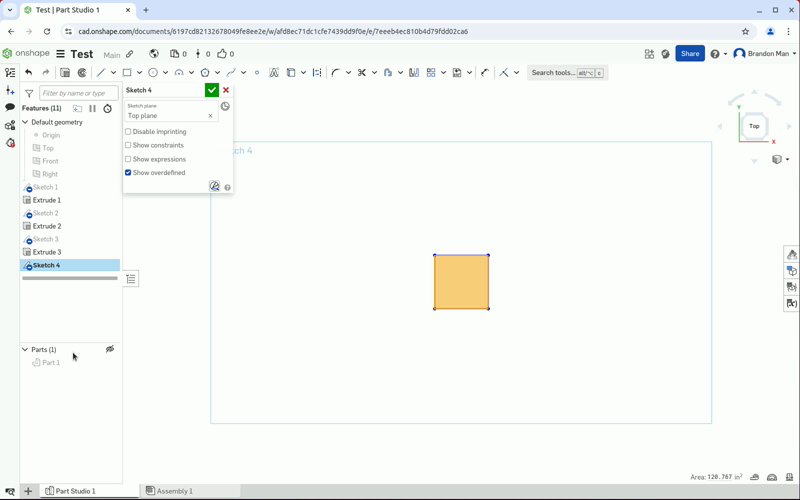
key(shift+e)
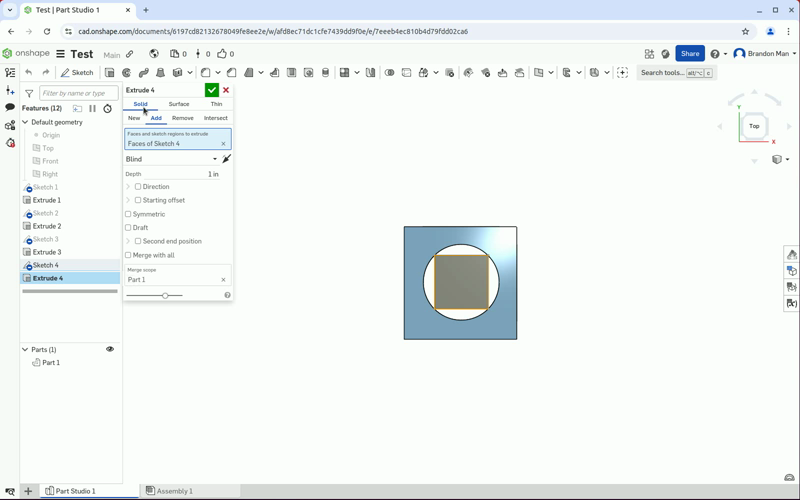
mouse_move(143, 106)
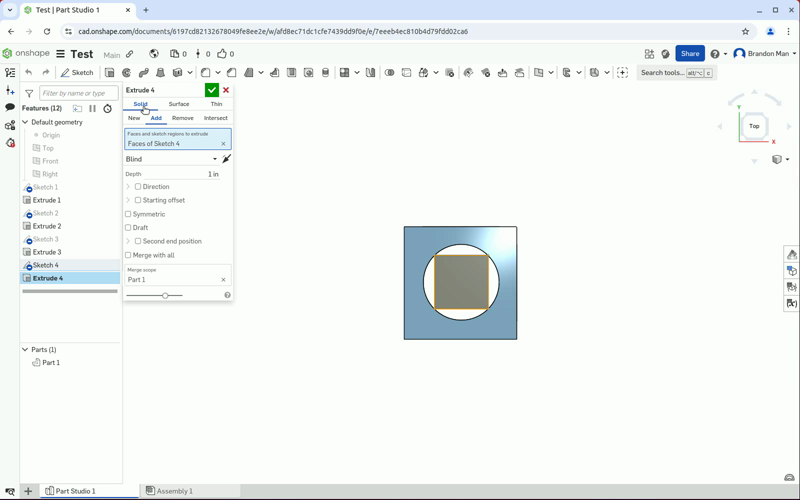
click(143, 106)
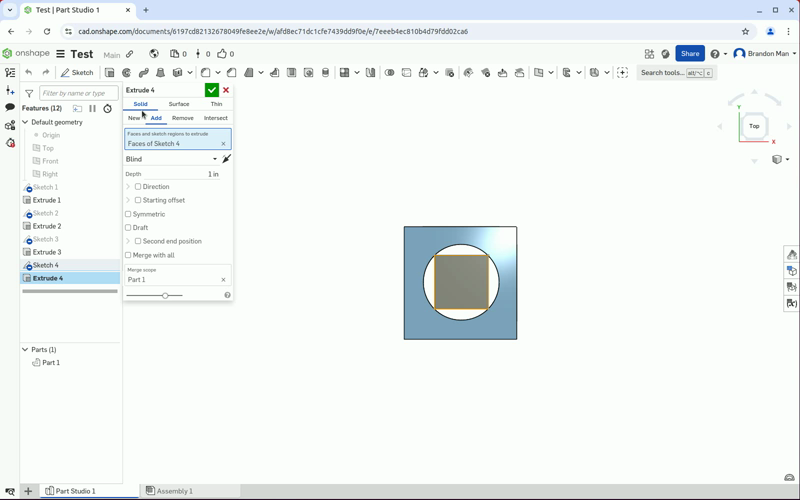
mouse_move(137, 120)
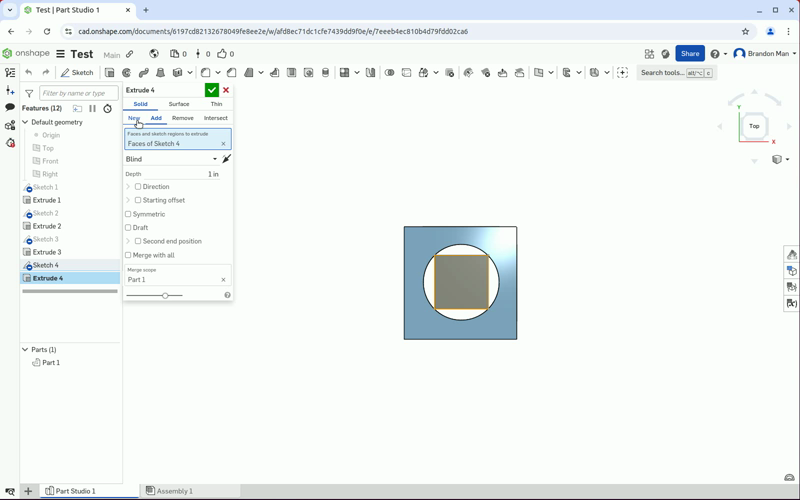
click(137, 120)
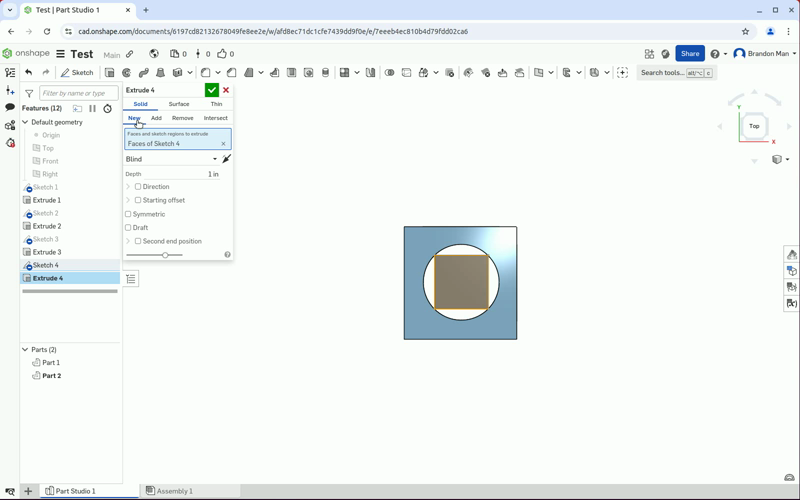
key(tab, 4)
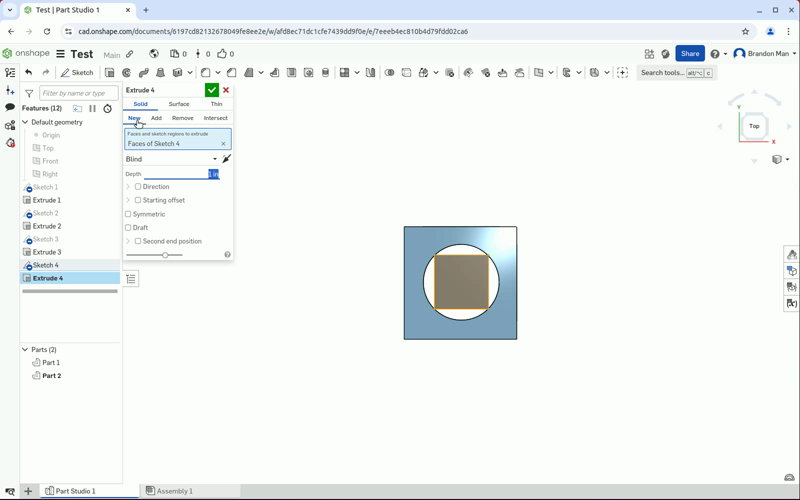
text(16.128)
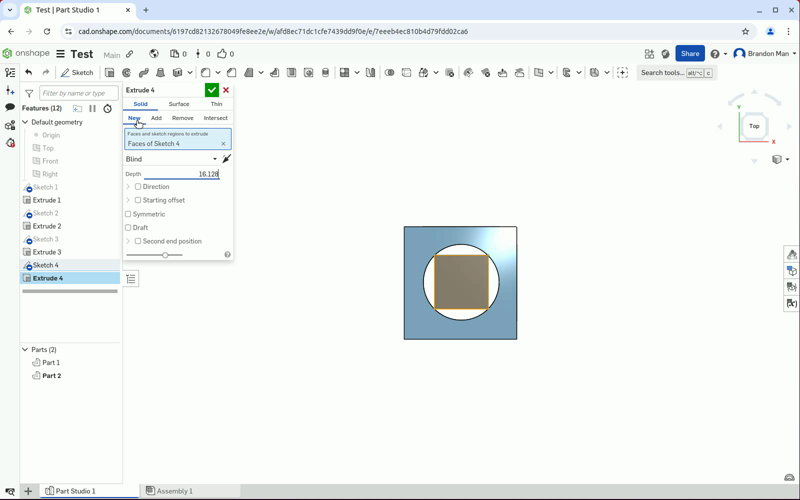
key(tab, 3)
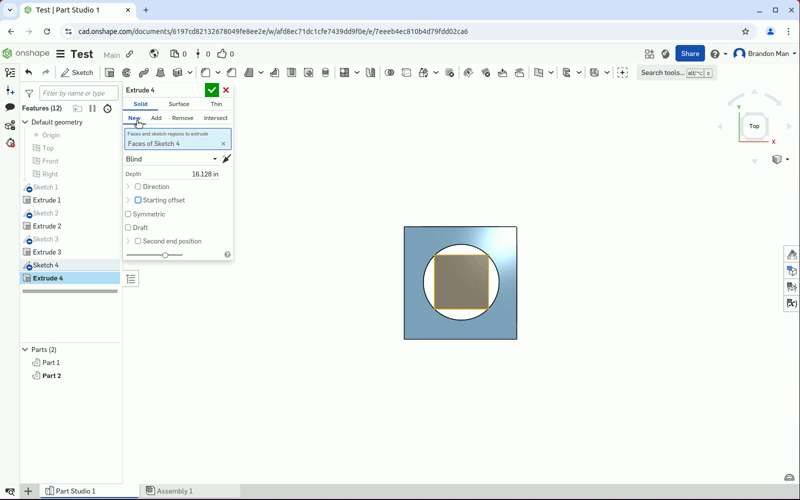
key(tab, 2)
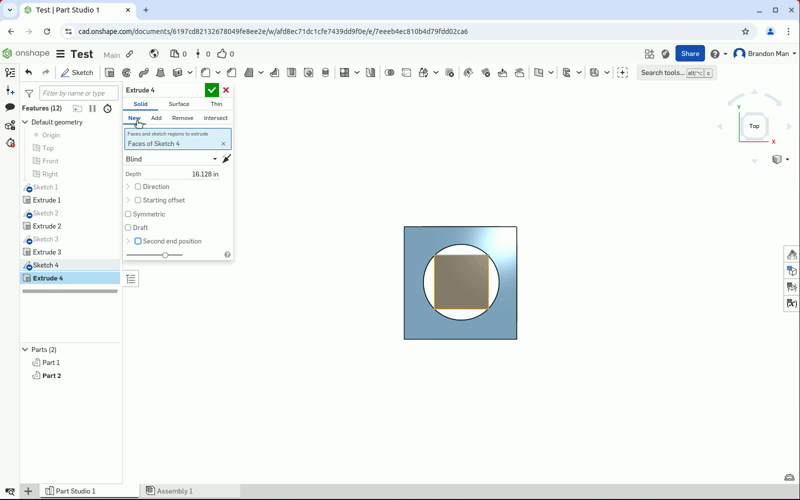
key(space)
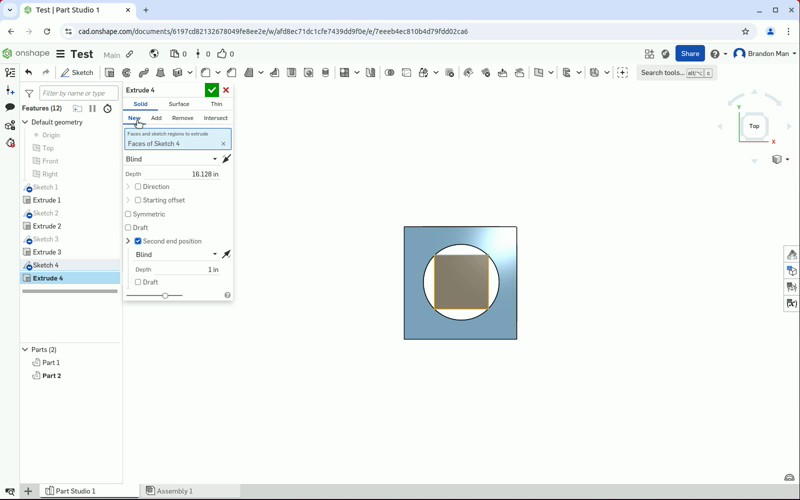
key(tab, 3)
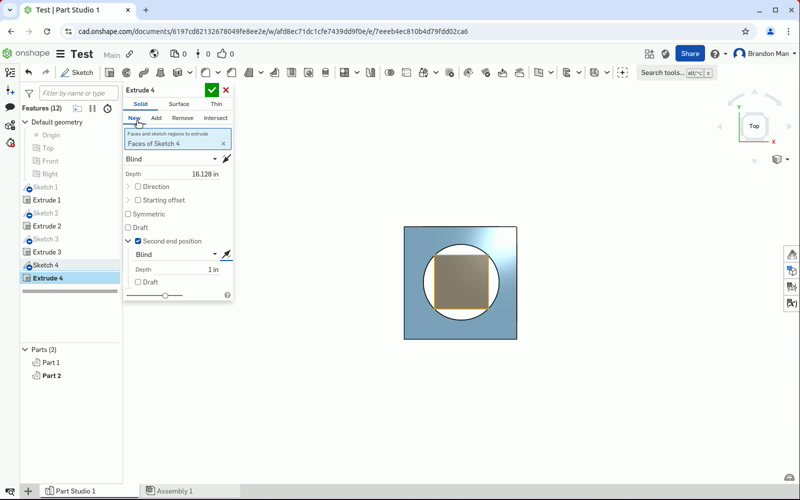
text(5.296)
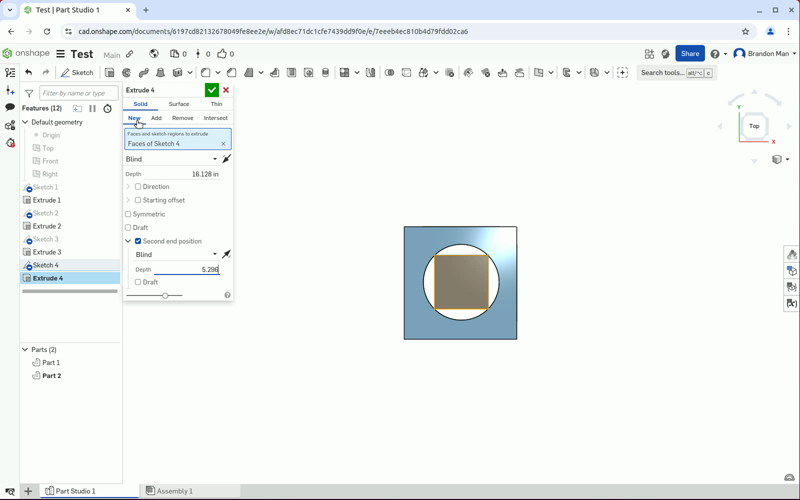
key(enter)
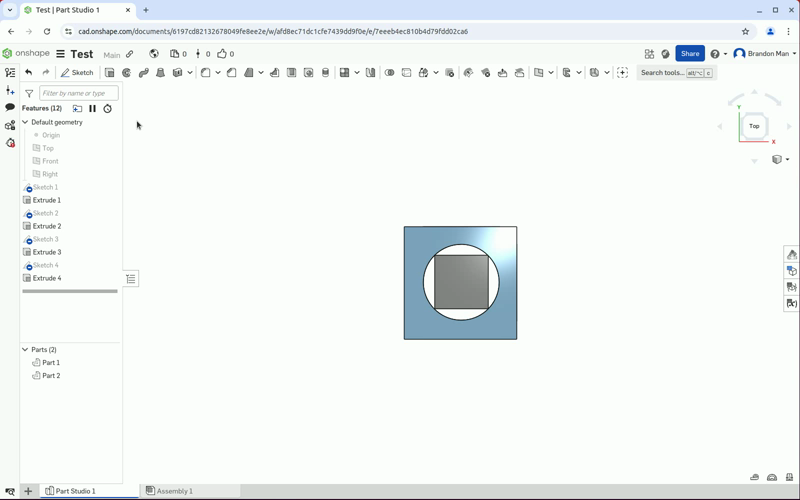
key(shift+h)
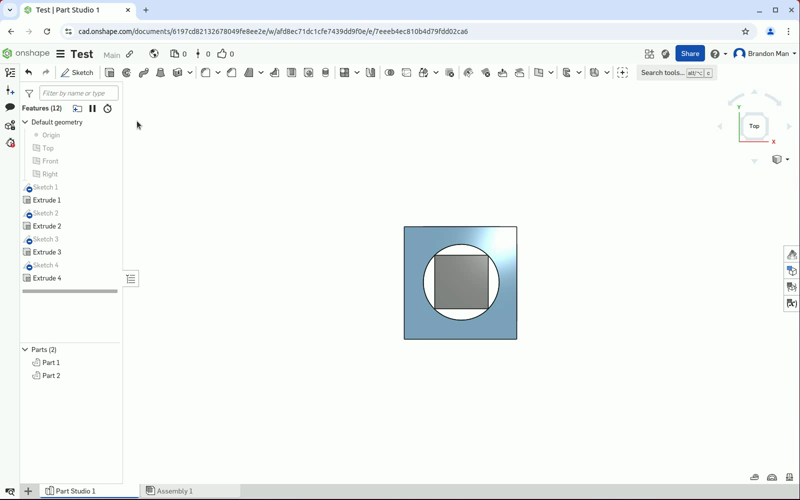
key(shift+h)
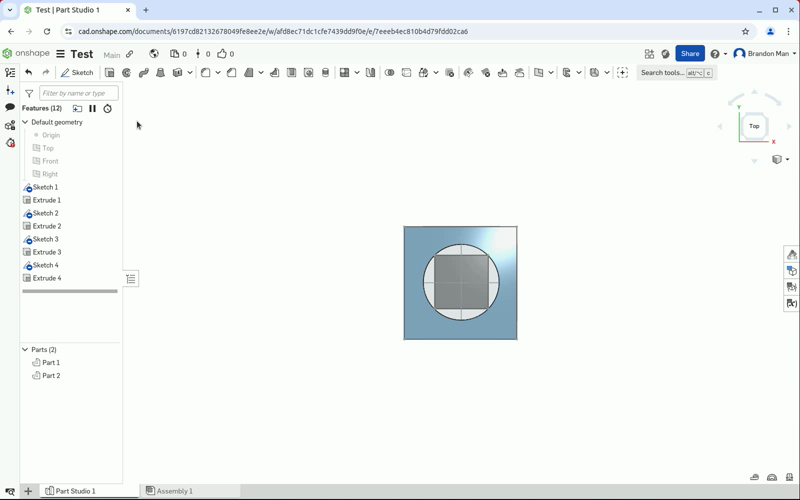
key(shift+7)
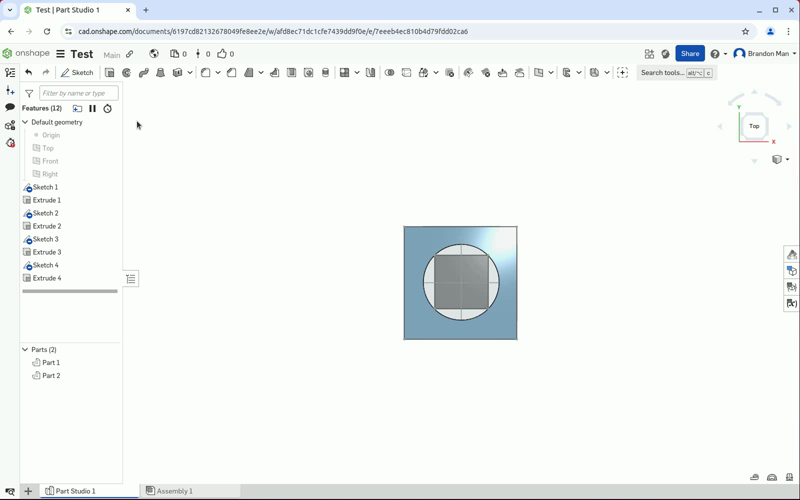
key(up, 3)
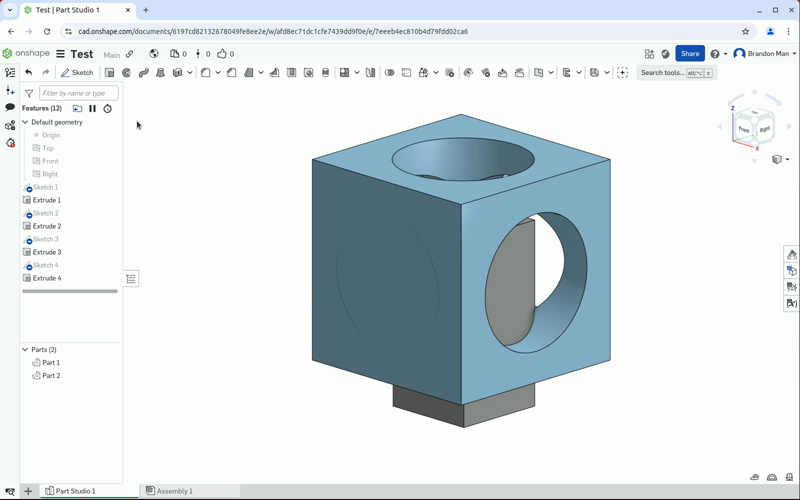
key(left, 3)
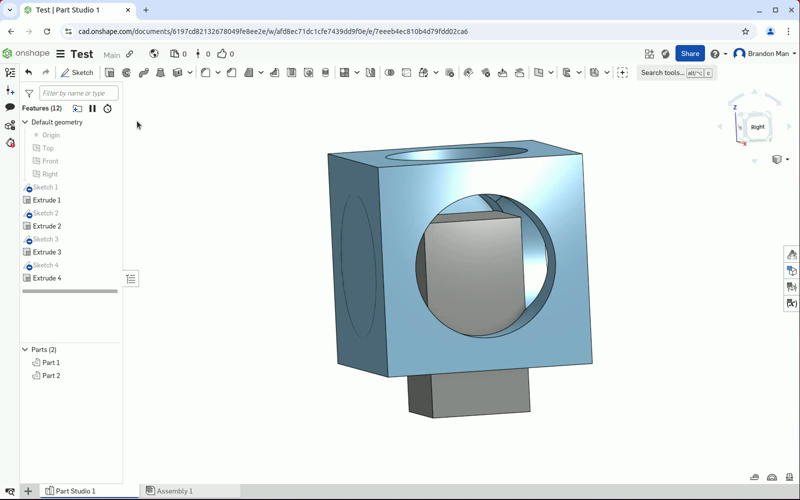
key(right, 3)
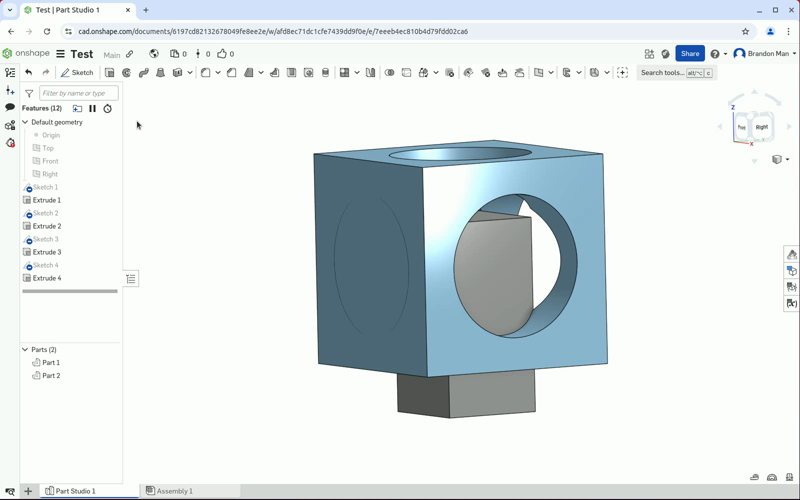
key(down, 3)
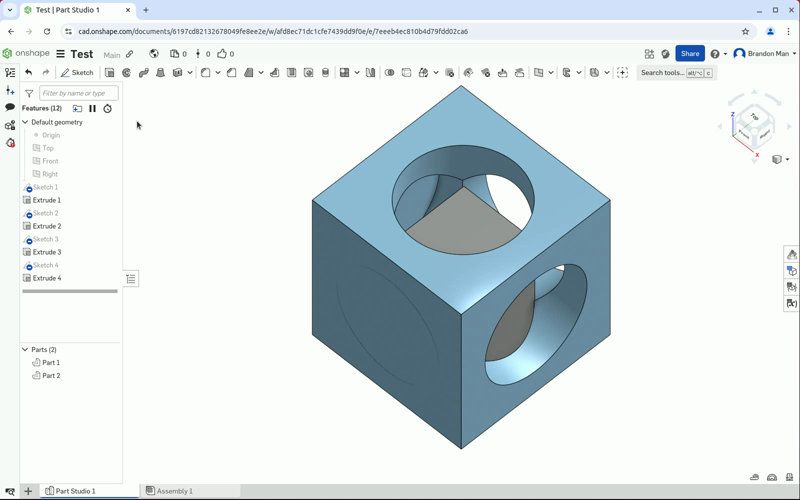
mouse_move(73, 189)
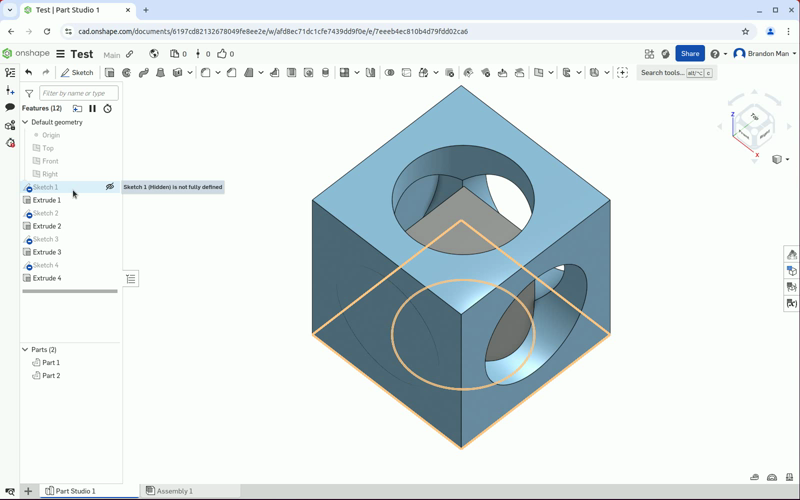
click(73, 189)